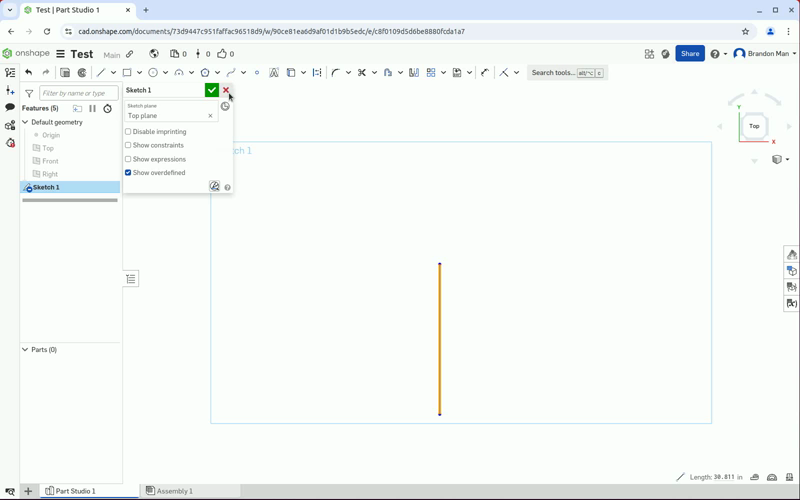
key(shift+h)
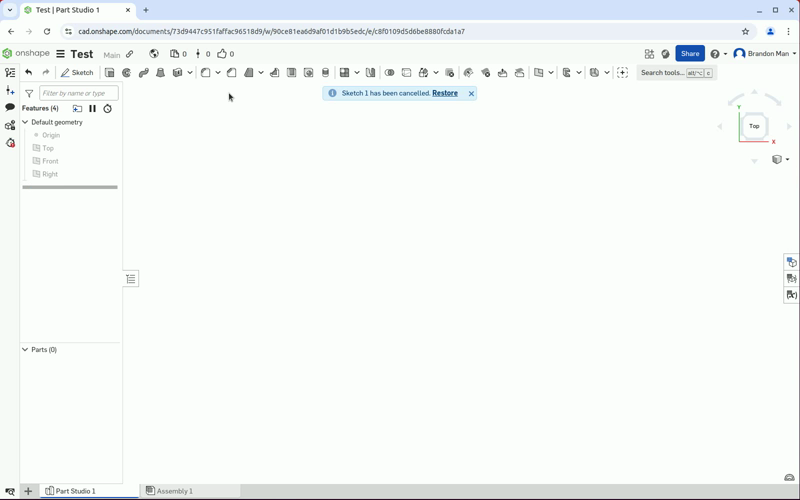
mouse_move(73, 352)
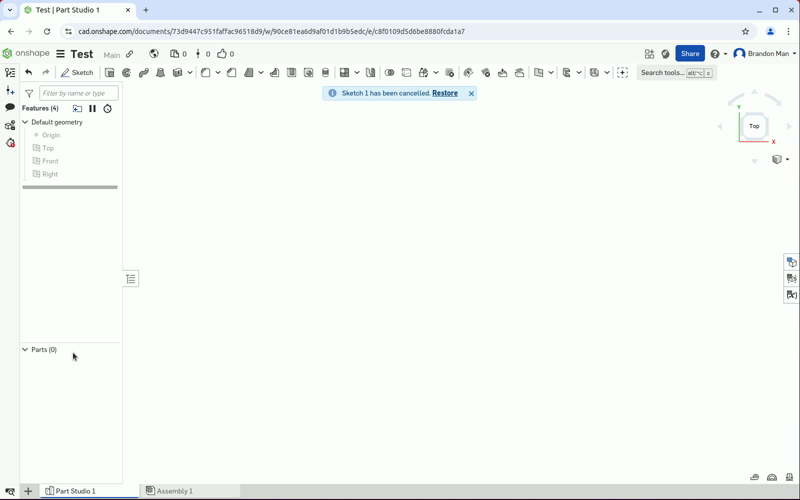
key(y)
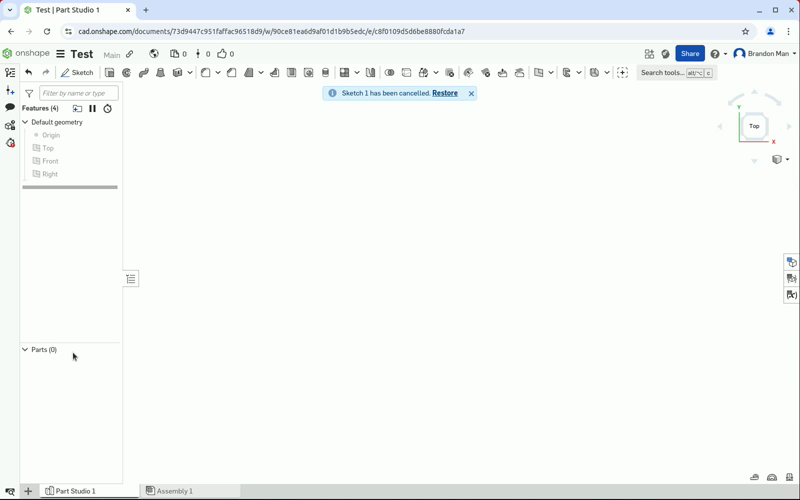
key(shift+p)
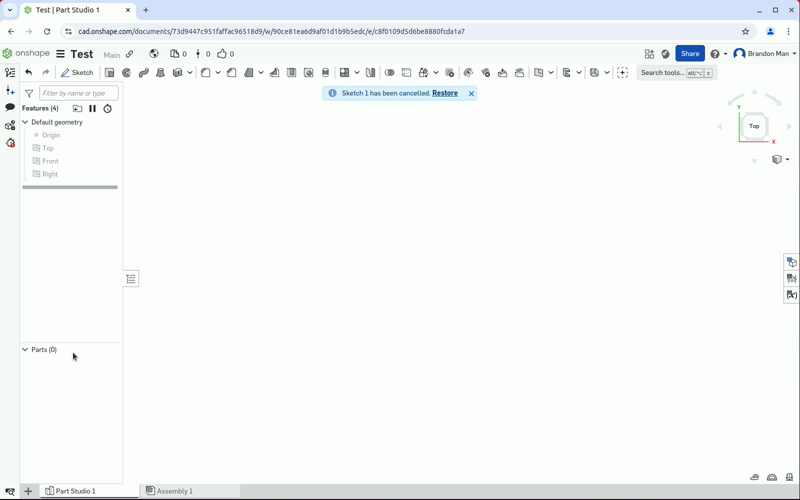
key(space)
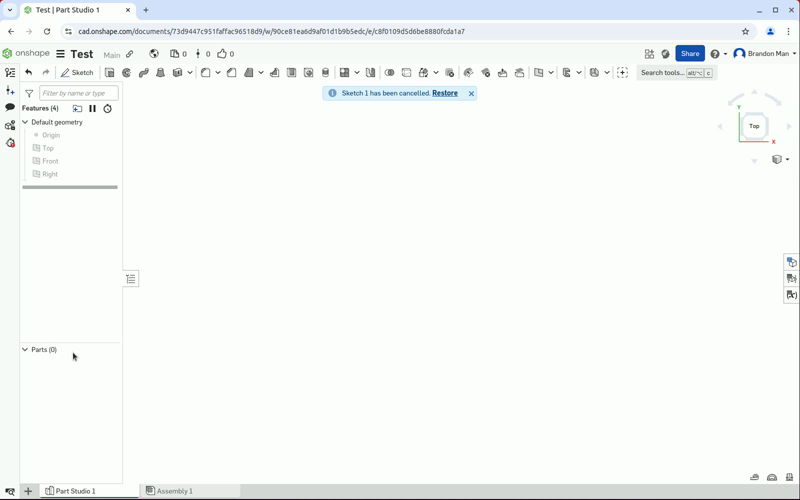
key_down(shift)
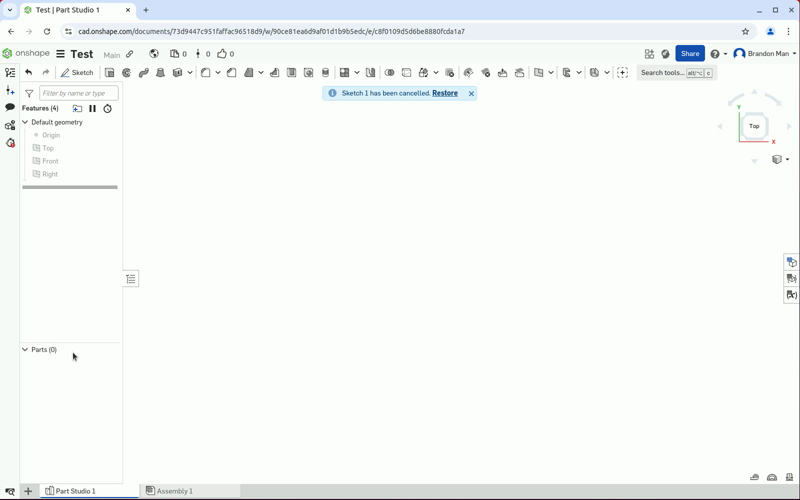
key(up)
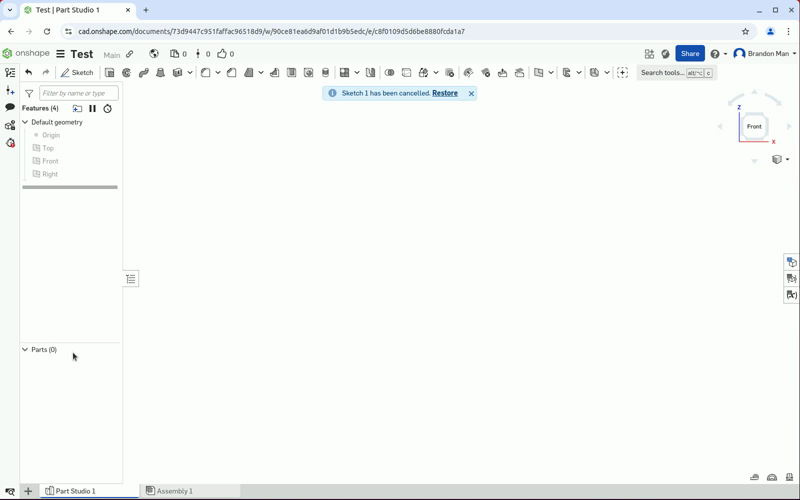
key_up(shift)
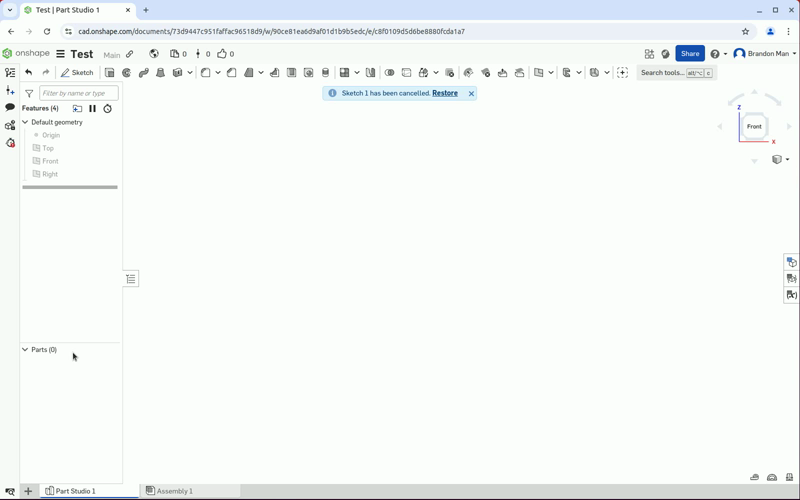
mouse_move(73, 352)
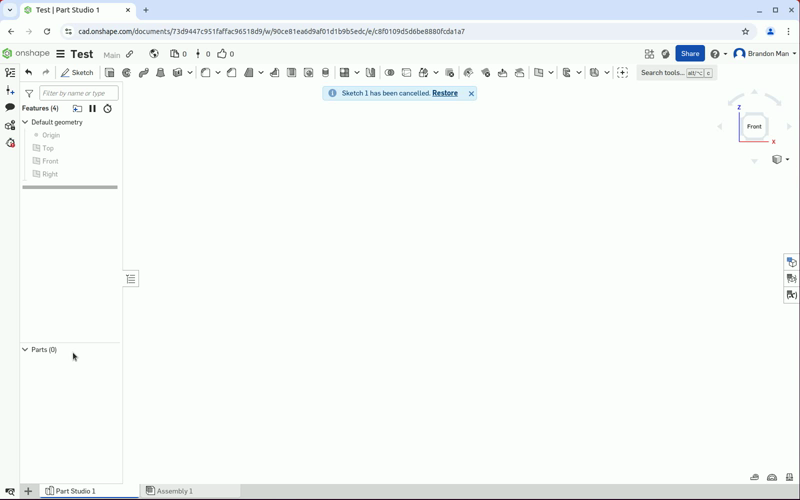
key(shift+y)
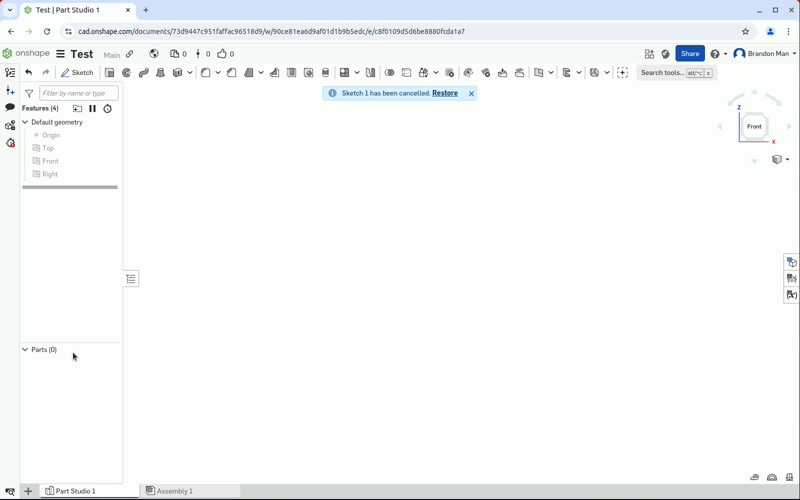
key(shift+s)
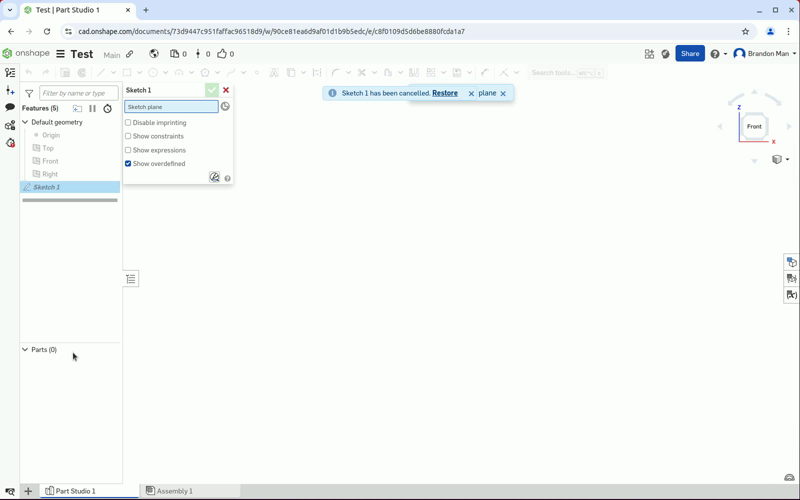
mouse_move(73, 163)
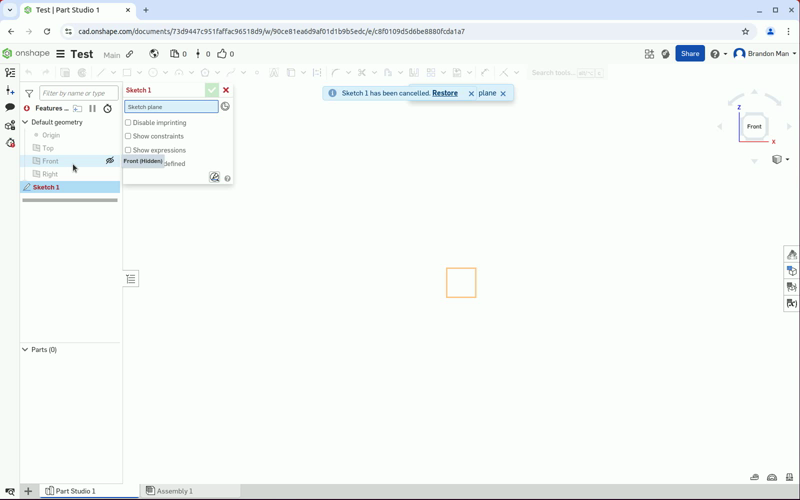
click(73, 163)
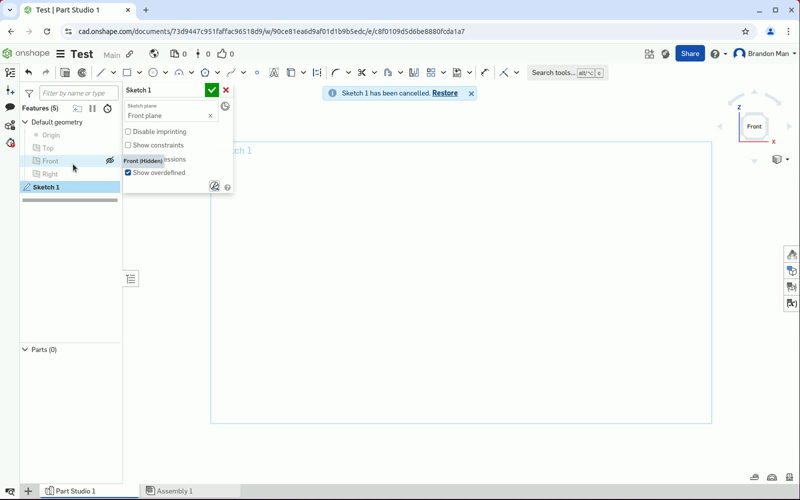
mouse_move(73, 352)
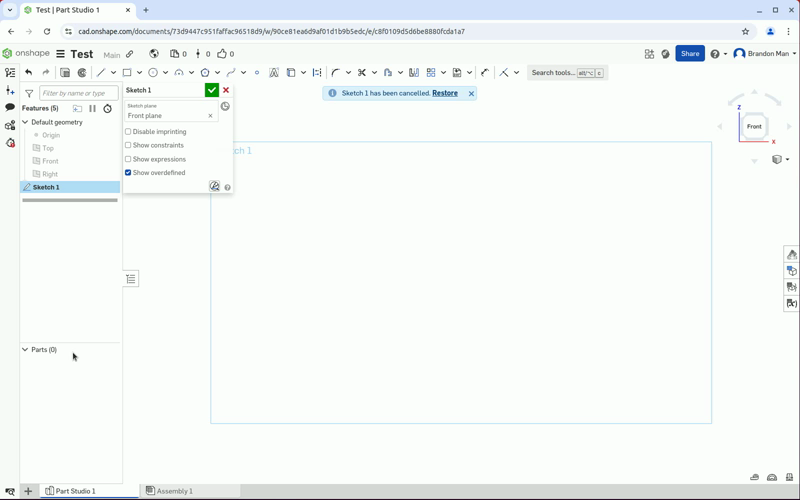
key(y)
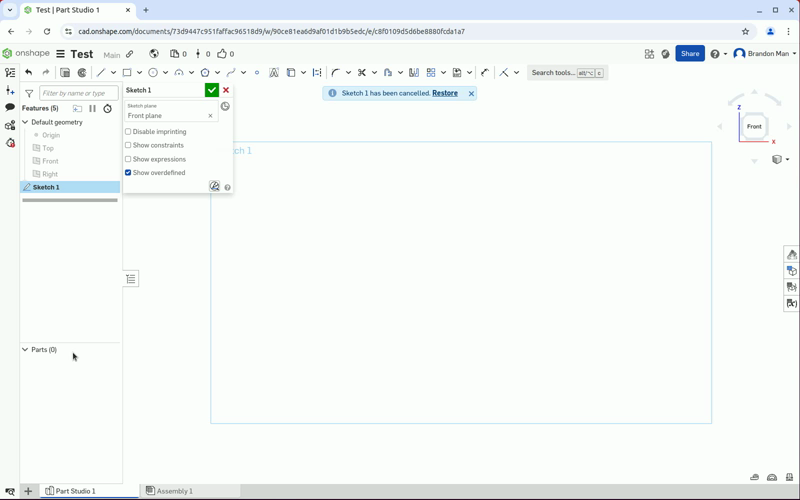
key(a)
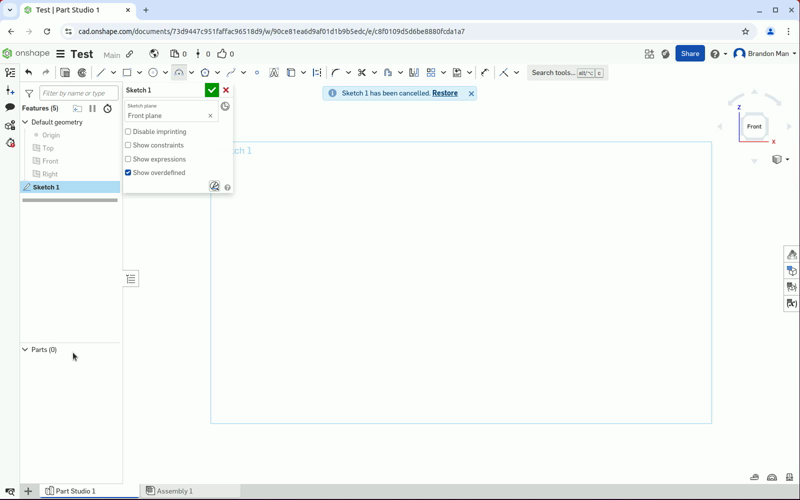
key_down(shift)
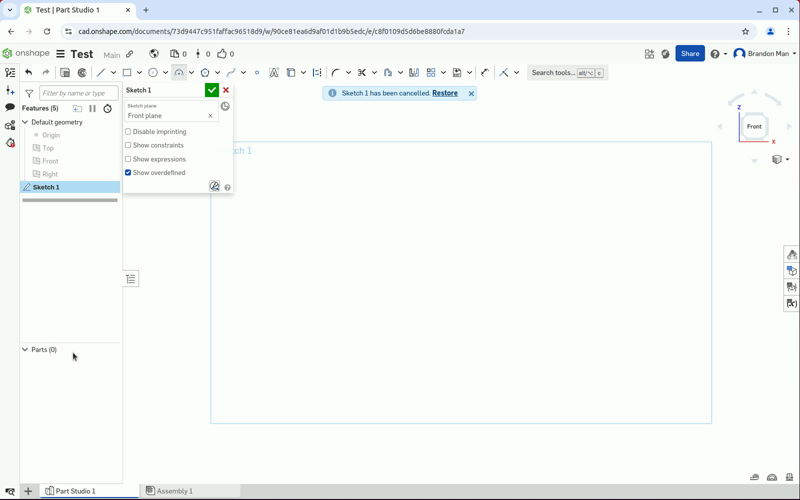
mouse_move(417, 339)
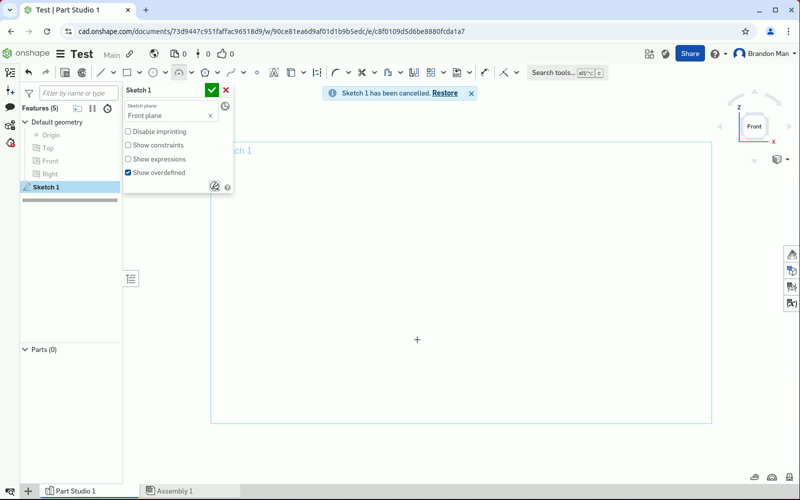
click(417, 339)
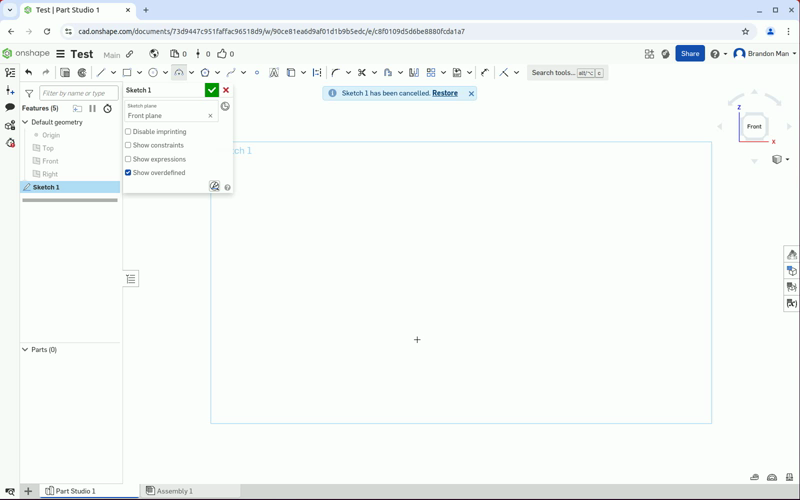
key_up(shift)
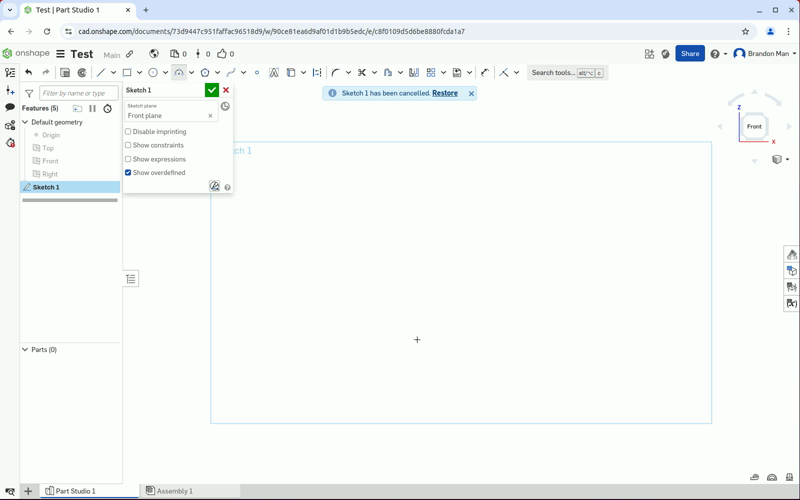
key_down(shift)
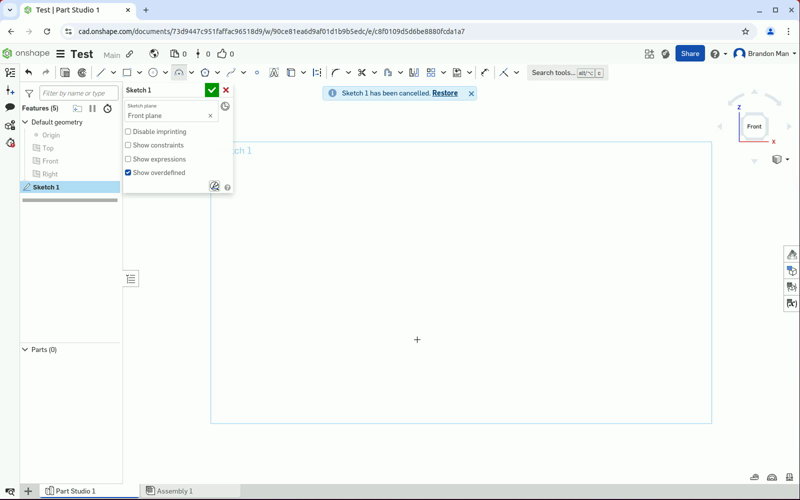
mouse_move(504, 339)
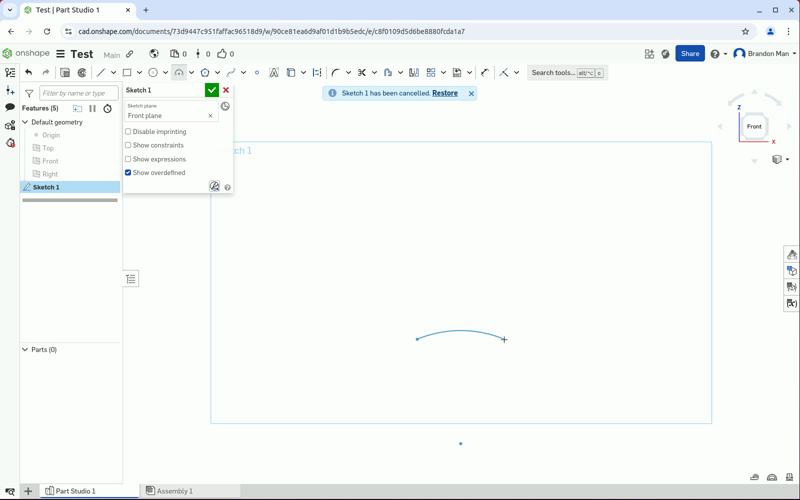
click(504, 339)
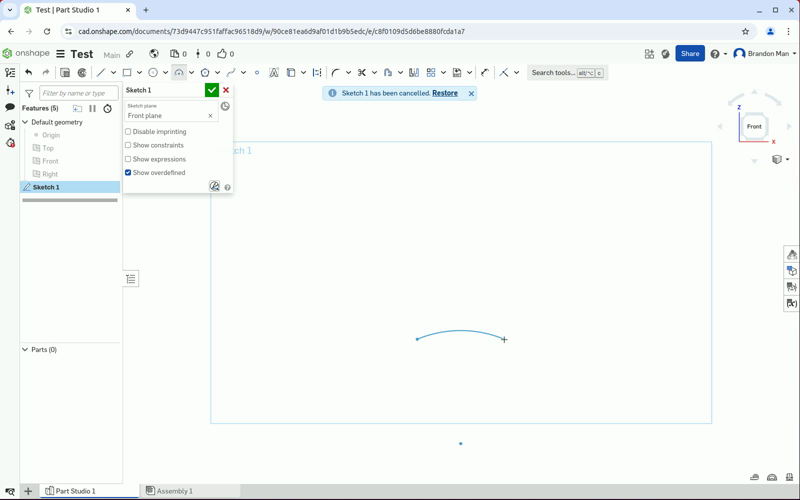
mouse_move(460, 394)
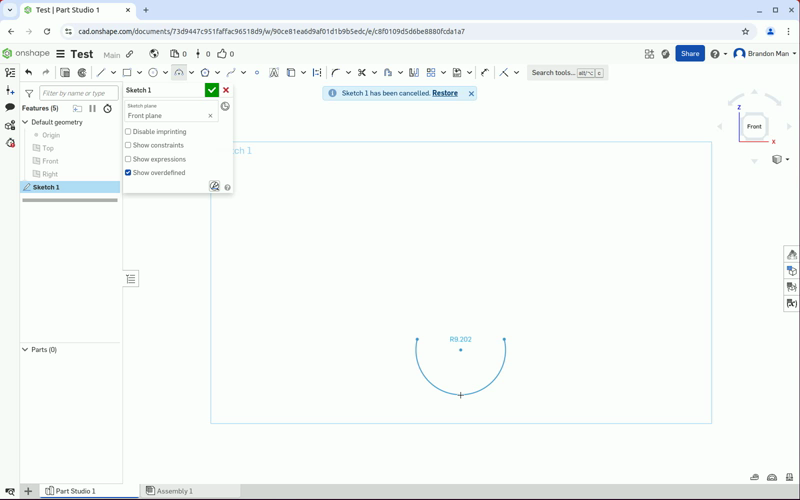
click(460, 394)
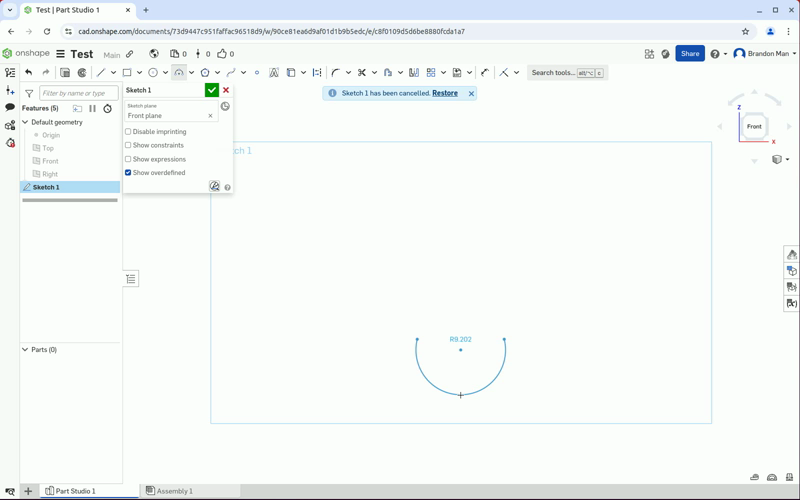
key_up(shift)
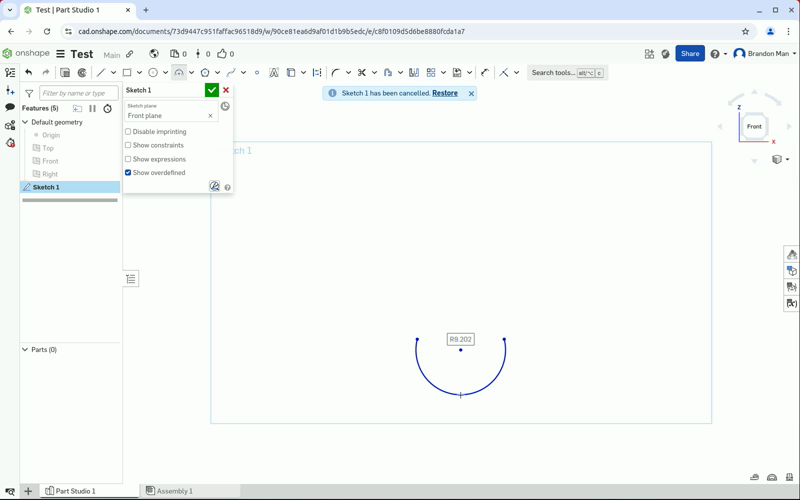
mouse_move(504, 339)
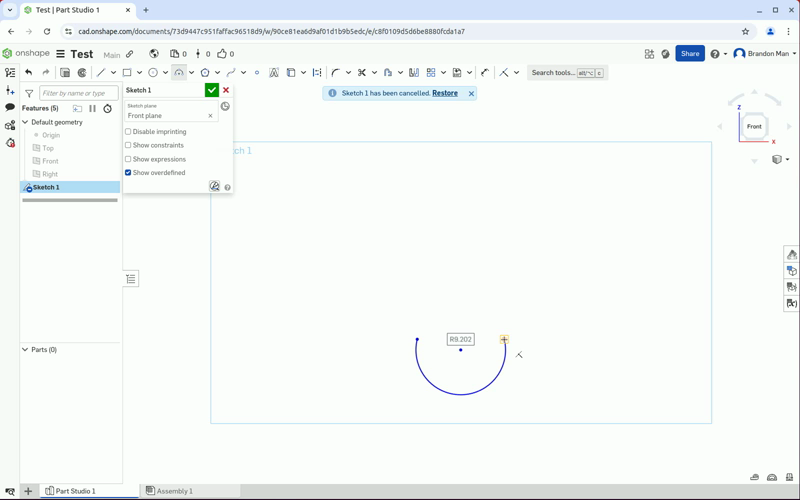
click(504, 339)
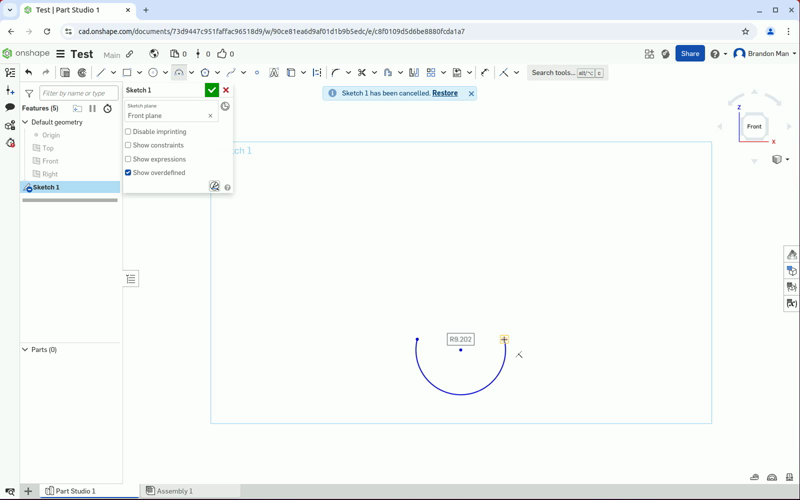
key_down(shift)
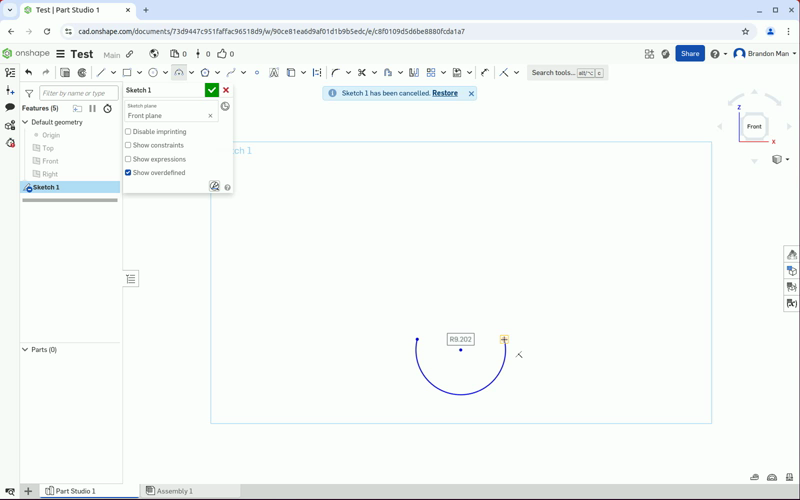
mouse_move(504, 225)
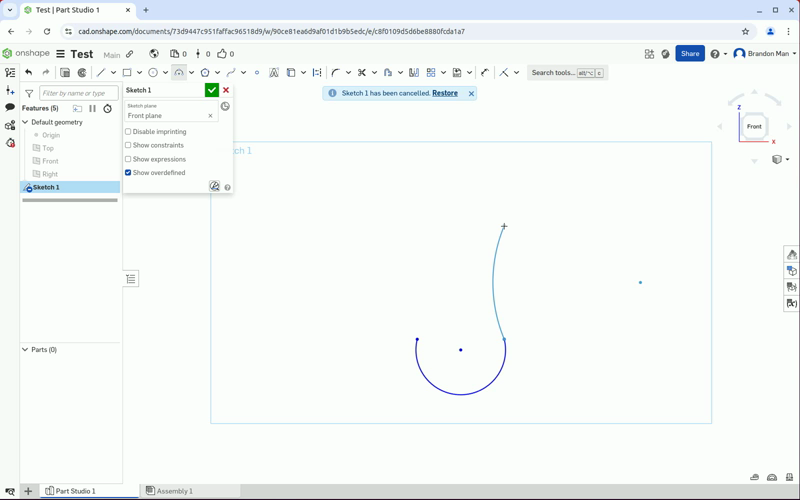
click(504, 225)
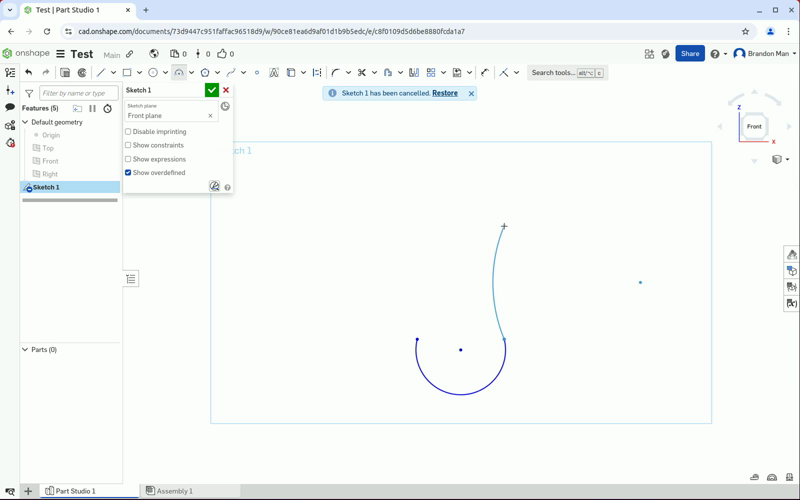
mouse_move(497, 282)
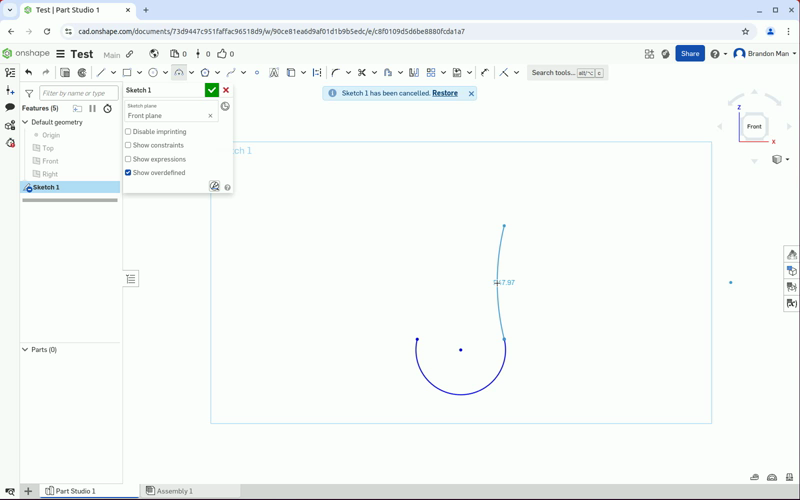
click(497, 282)
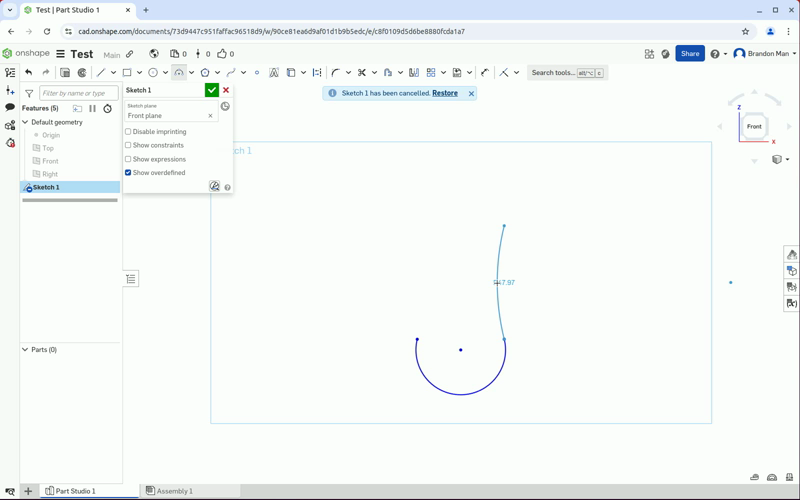
key_up(shift)
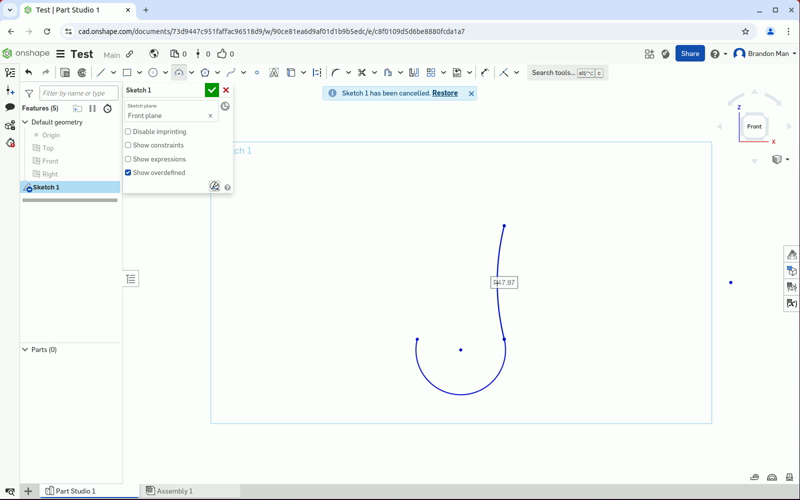
mouse_move(504, 225)
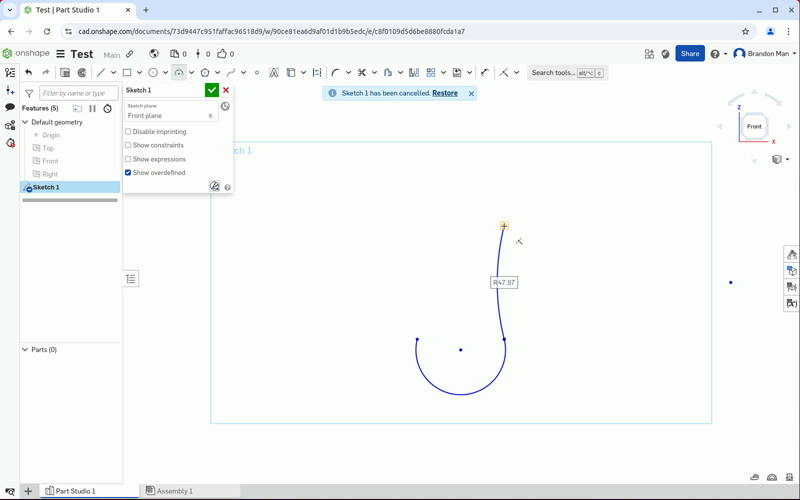
click(504, 225)
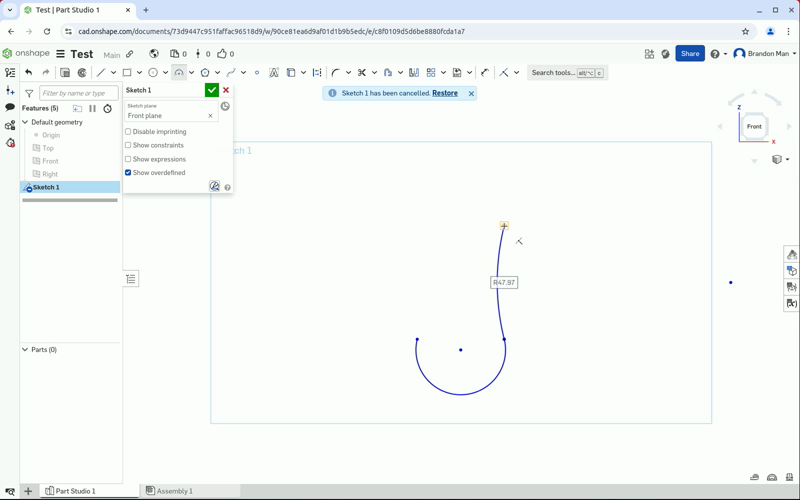
key_down(shift)
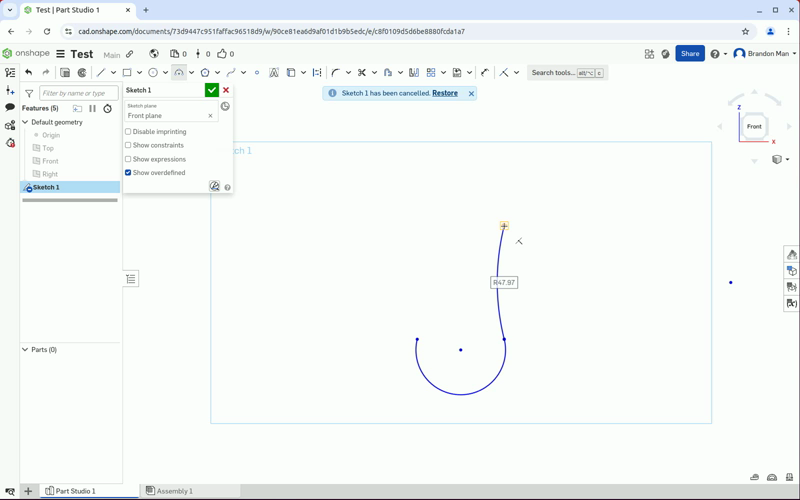
mouse_move(417, 225)
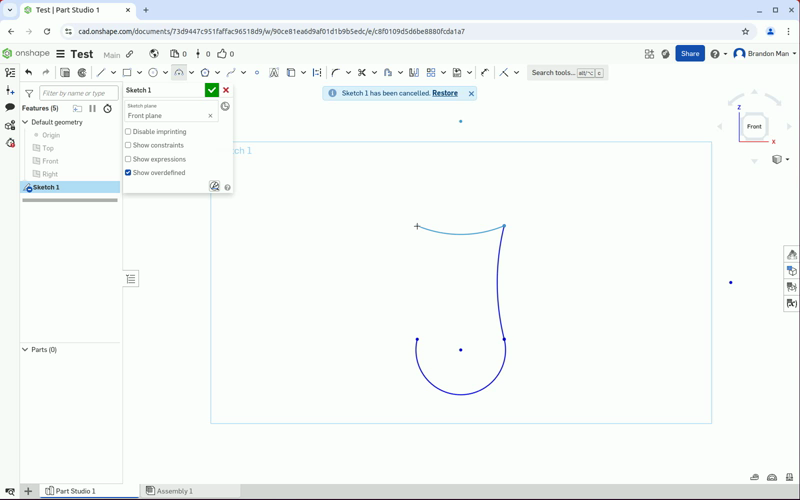
click(417, 225)
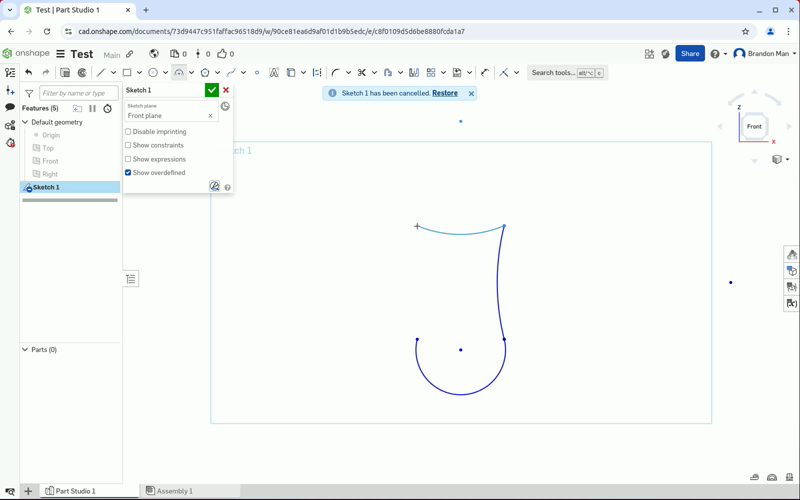
mouse_move(460, 170)
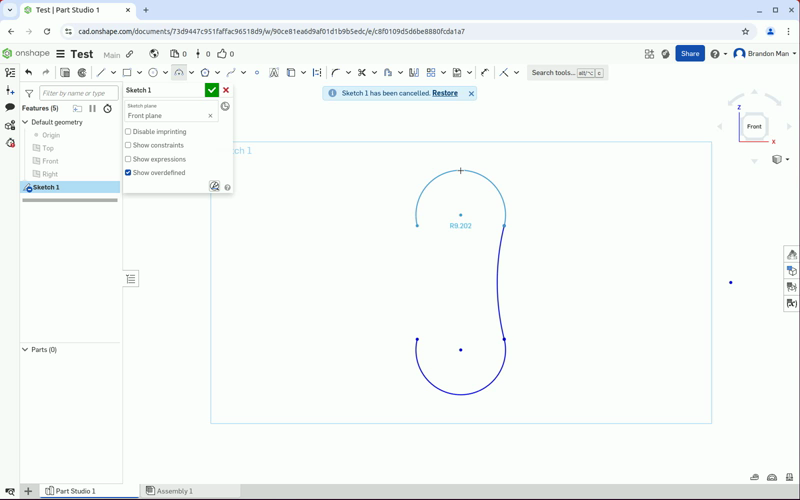
click(460, 170)
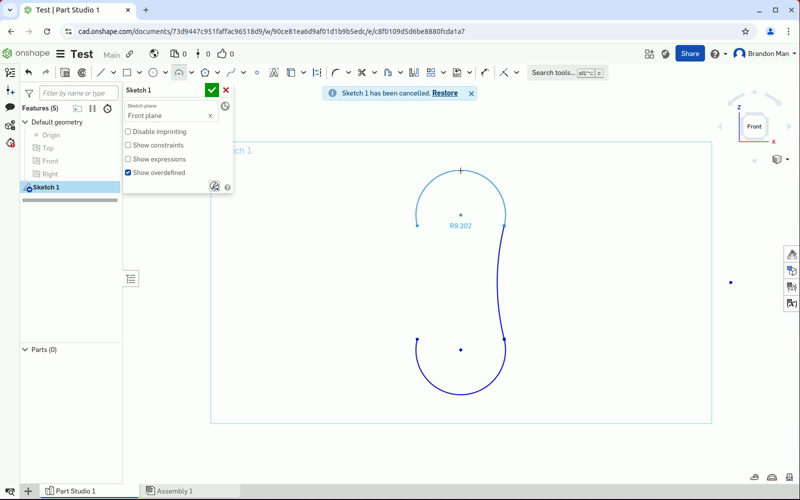
key_up(shift)
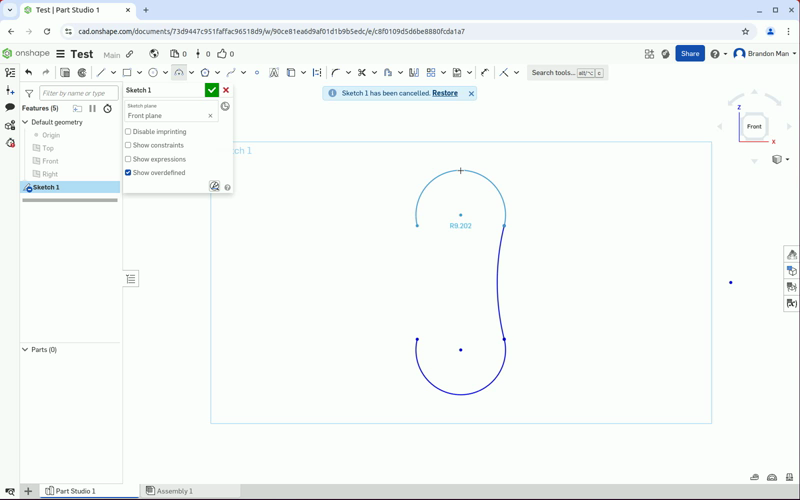
mouse_move(417, 225)
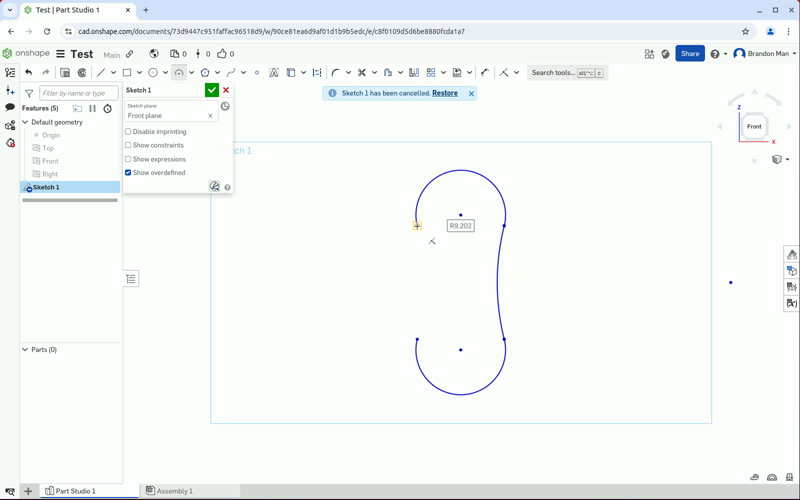
click(417, 225)
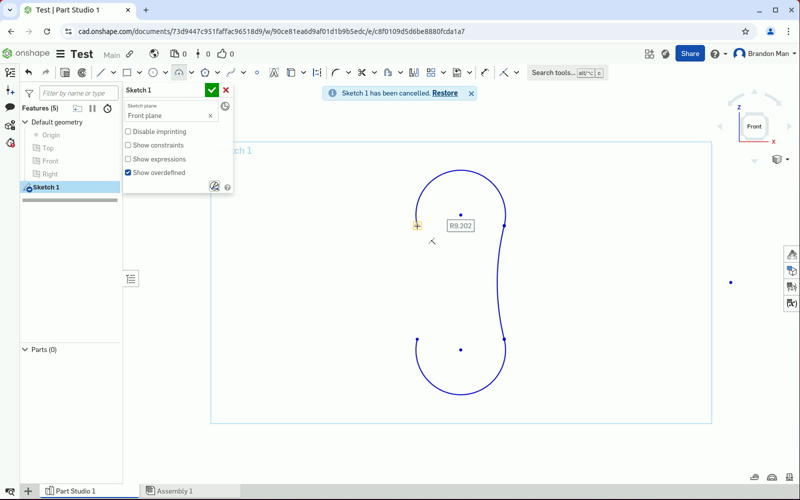
mouse_move(417, 339)
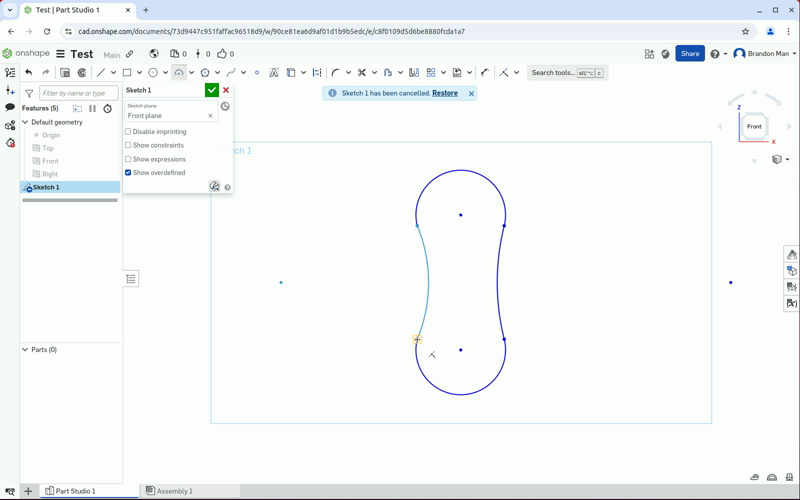
click(417, 339)
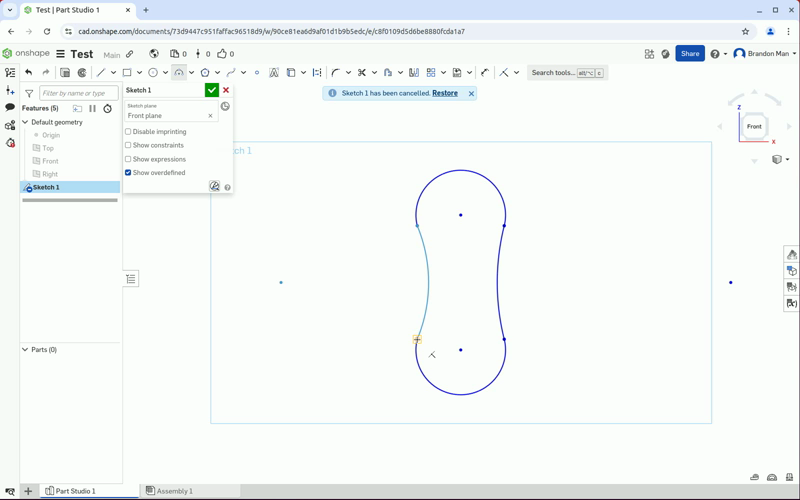
key_down(shift)
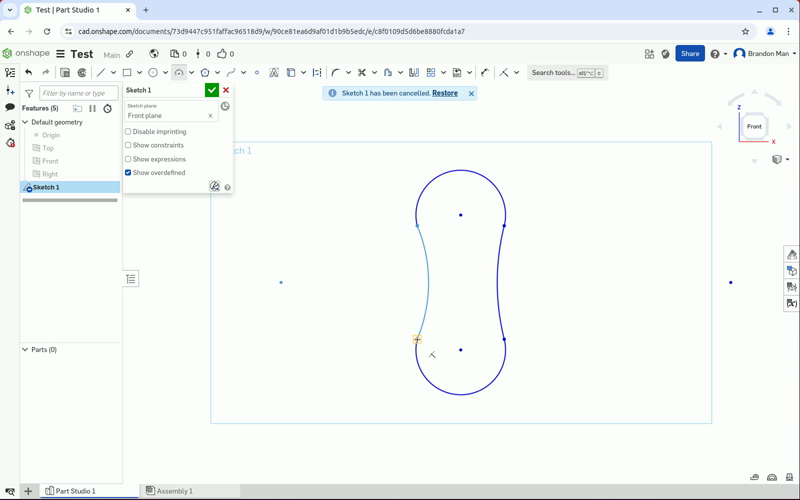
mouse_move(424, 282)
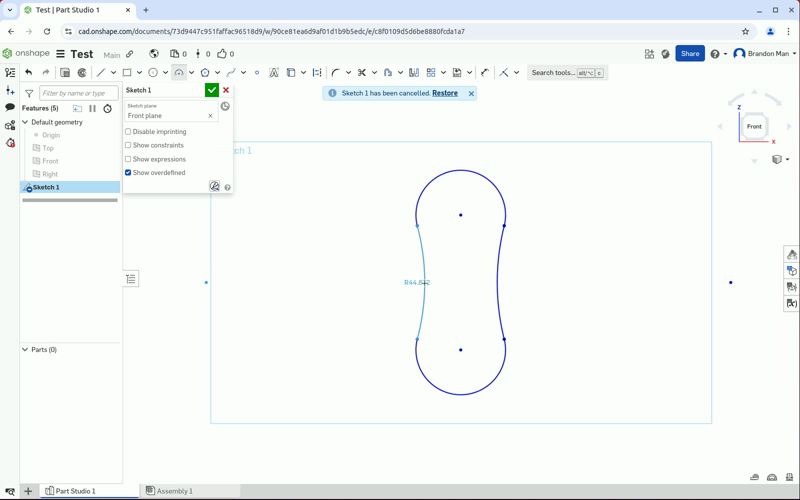
click(424, 282)
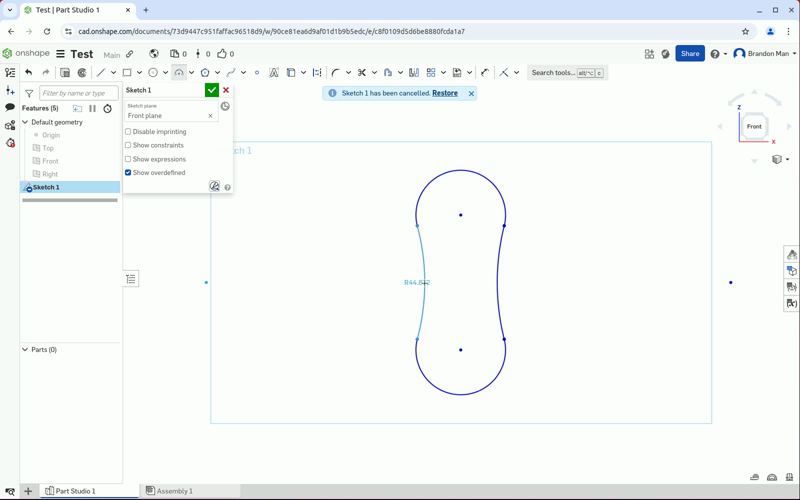
key_up(shift)
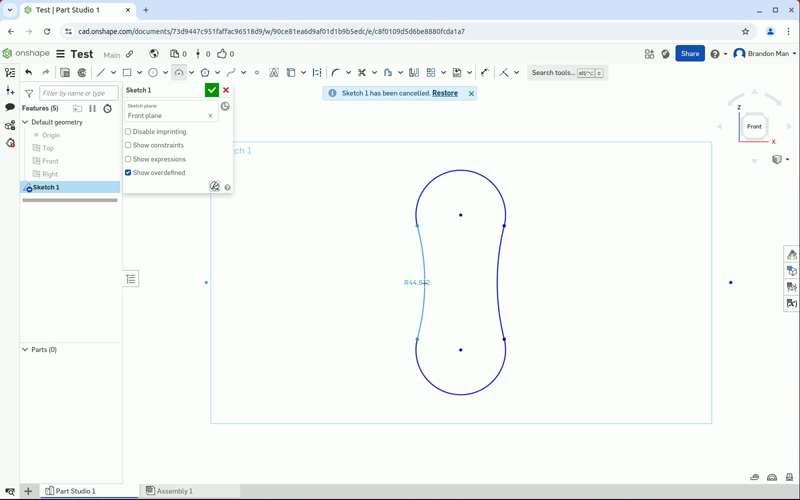
key(esc)
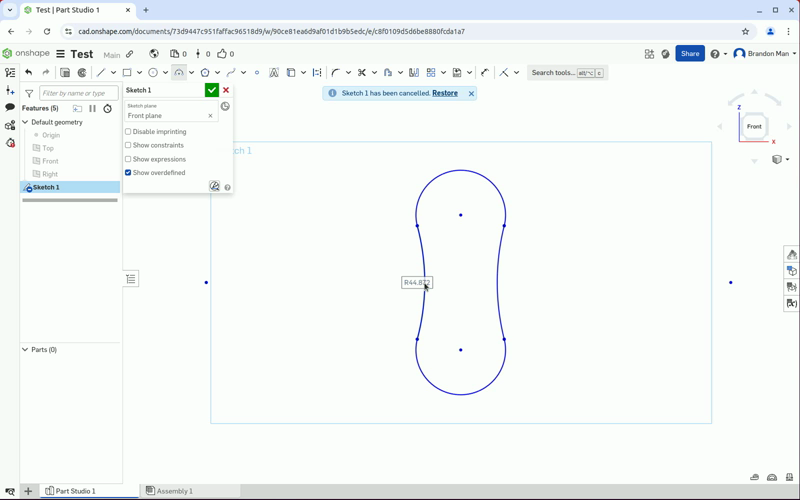
key(c)
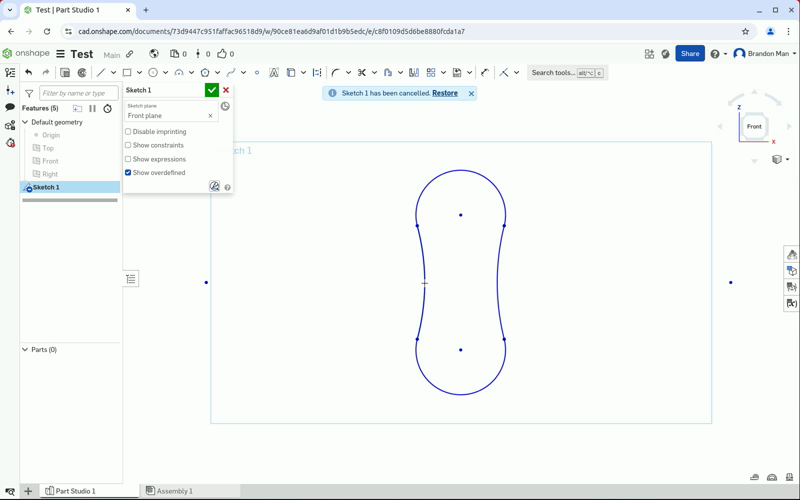
key_down(shift)
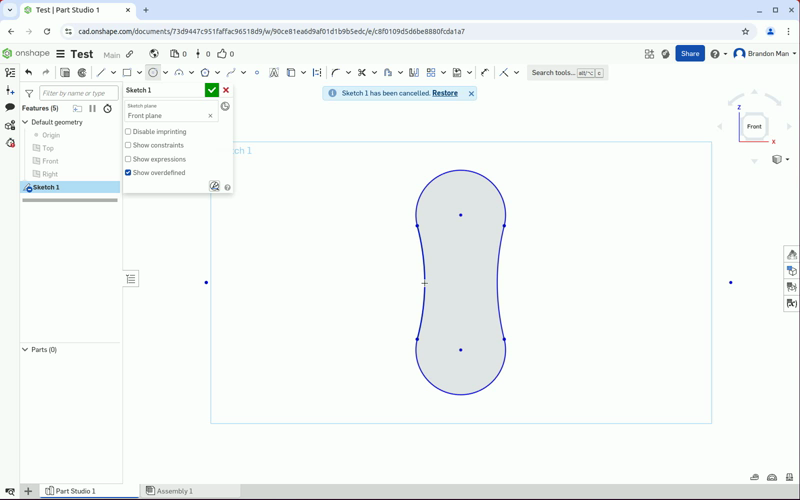
mouse_move(461, 349)
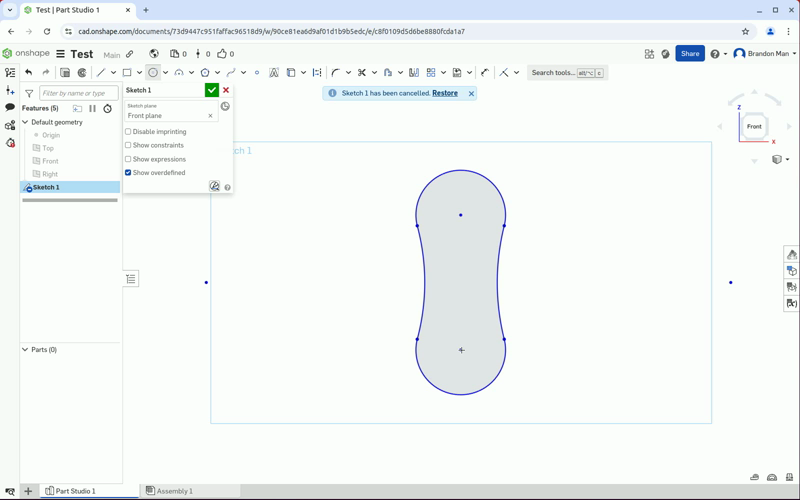
scroll(6)
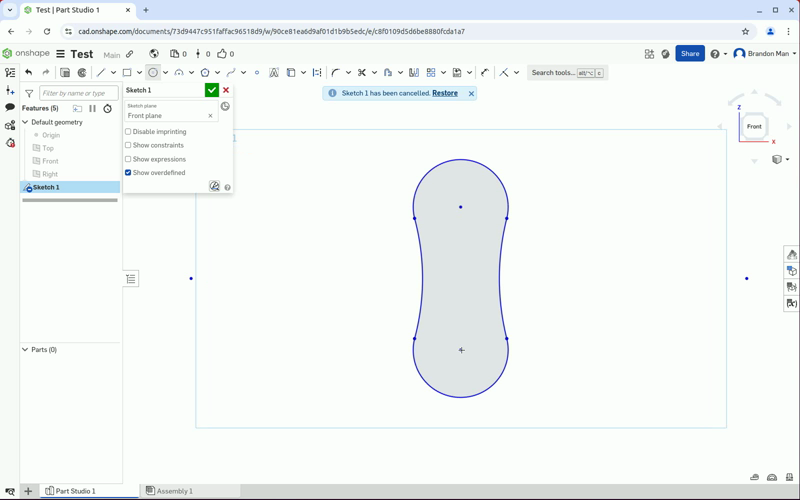
scroll(6)
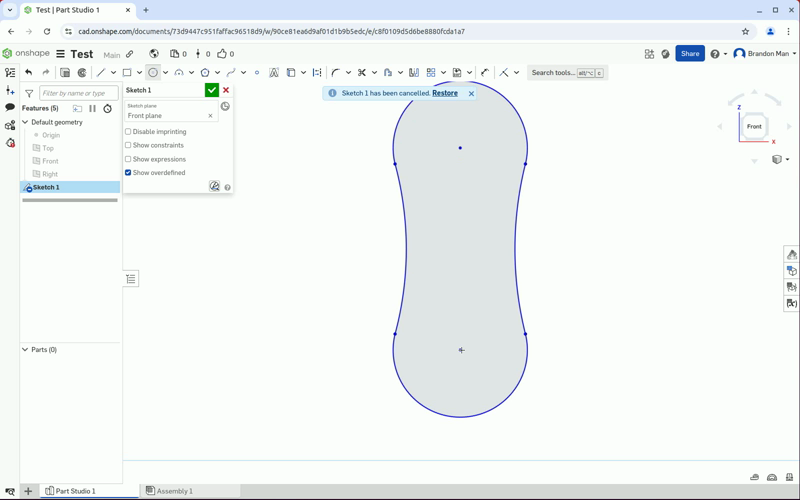
scroll(6)
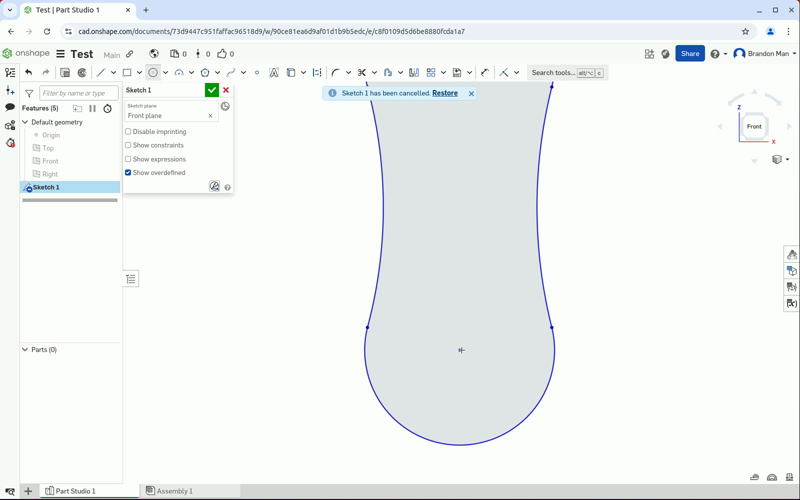
scroll(6)
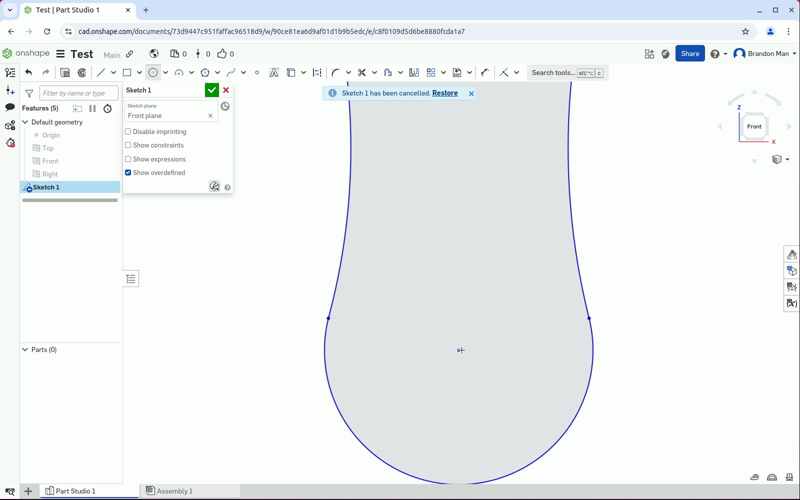
scroll(6)
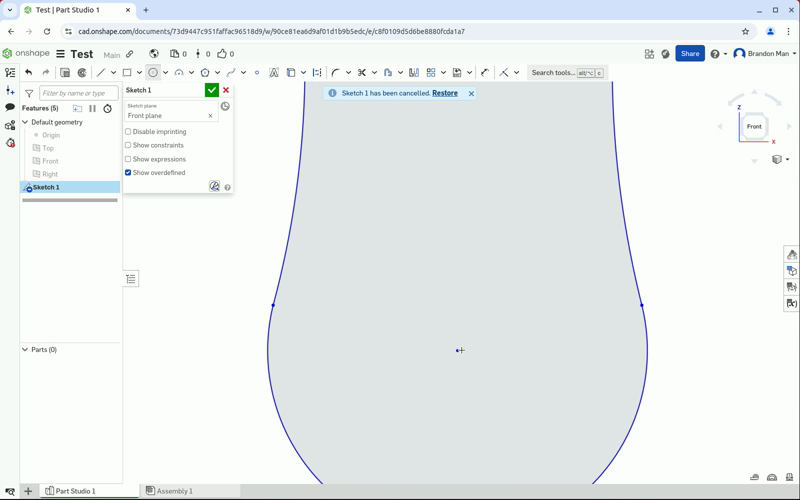
scroll(6)
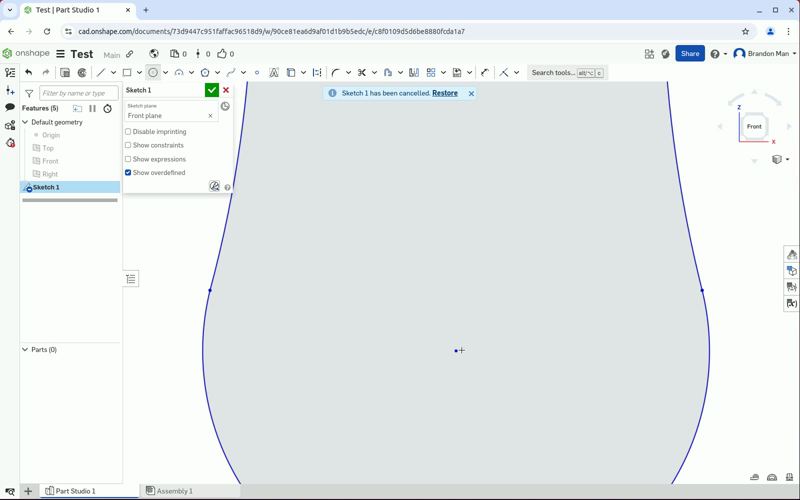
scroll(6)
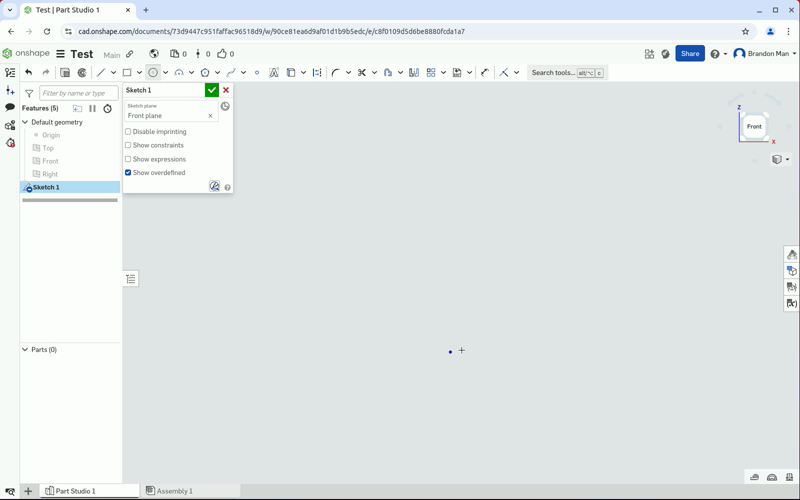
click(461, 349)
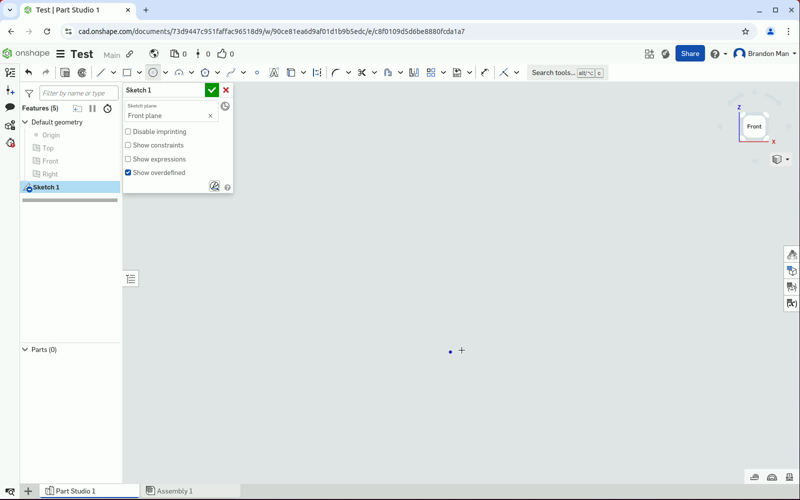
scroll(-6)
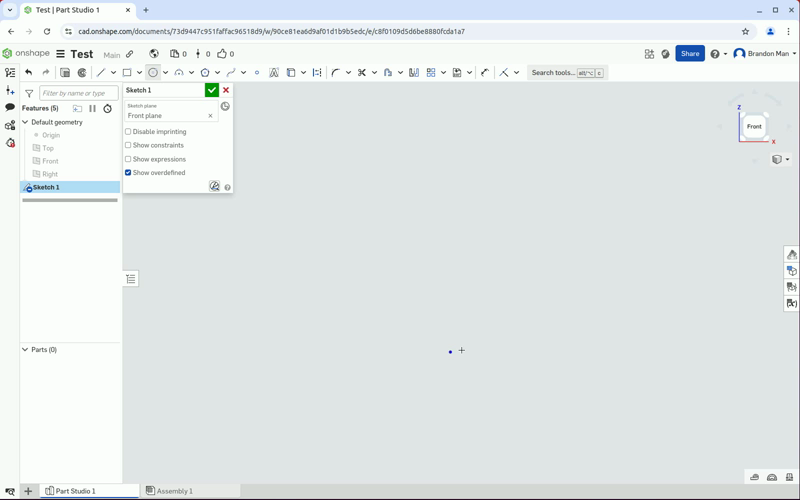
scroll(-6)
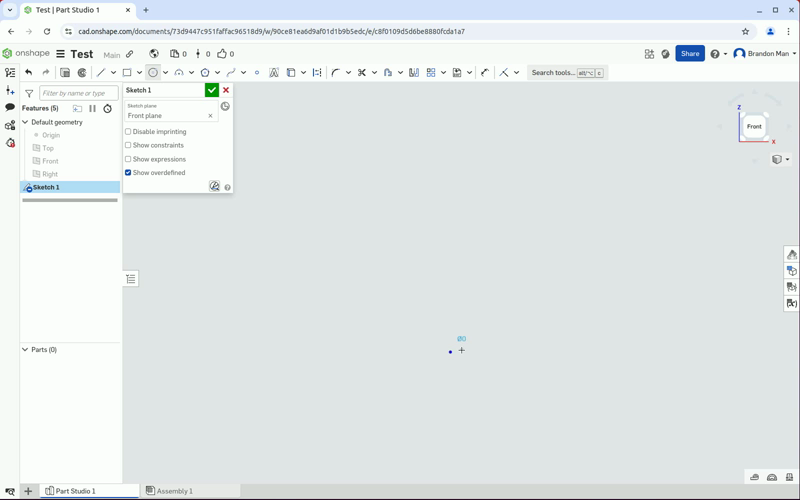
scroll(-6)
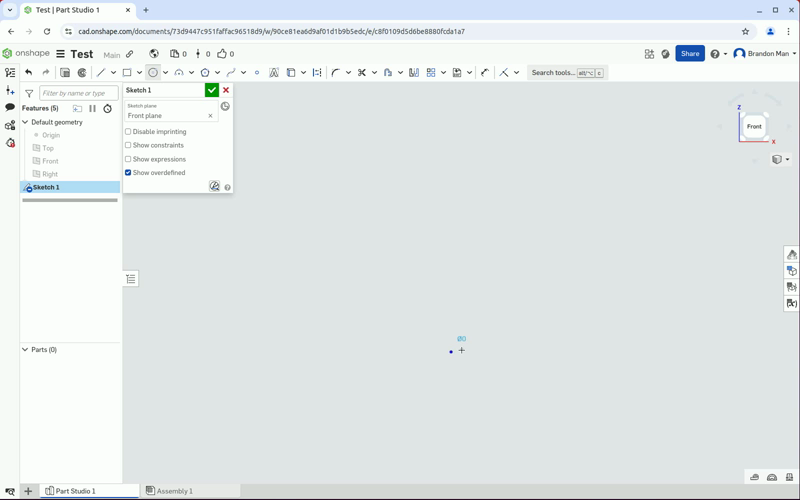
scroll(-6)
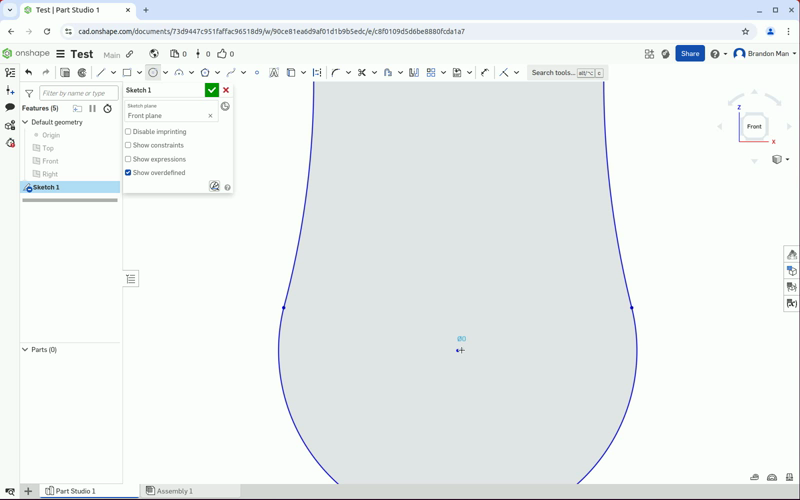
scroll(-6)
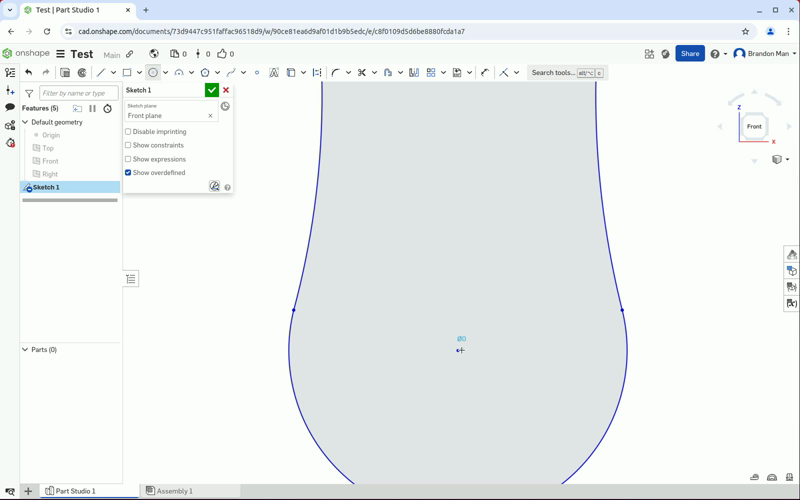
scroll(-6)
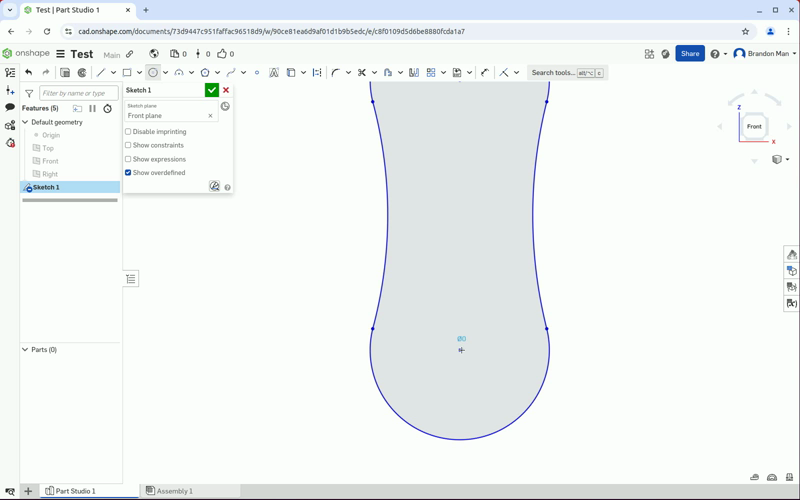
scroll(-6)
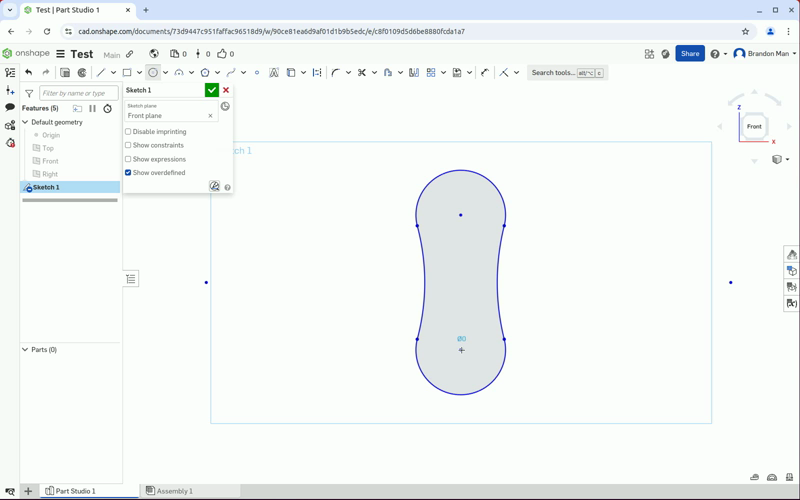
key_up(shift)
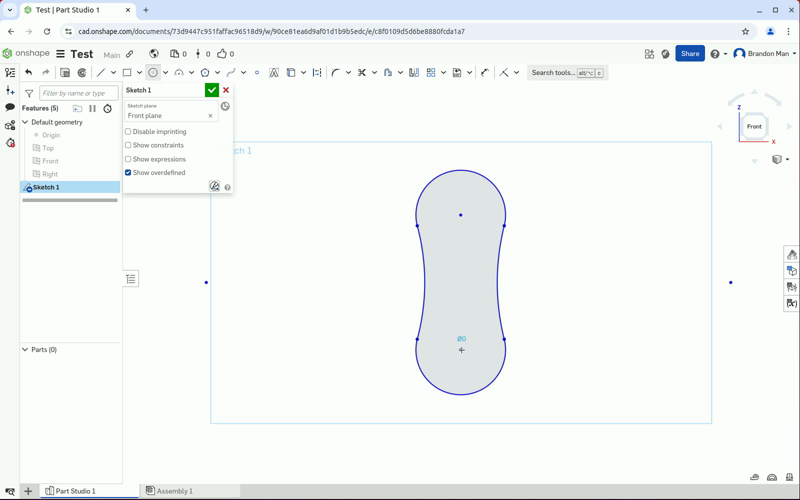
mouse_move(475, 349)
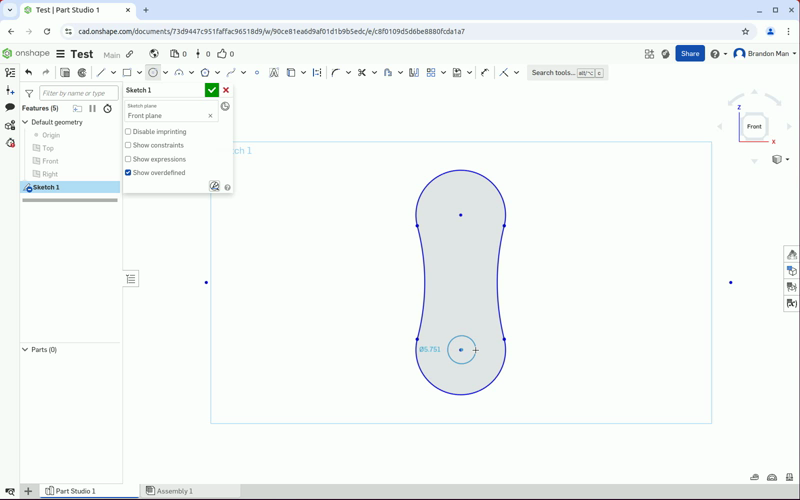
click(475, 349)
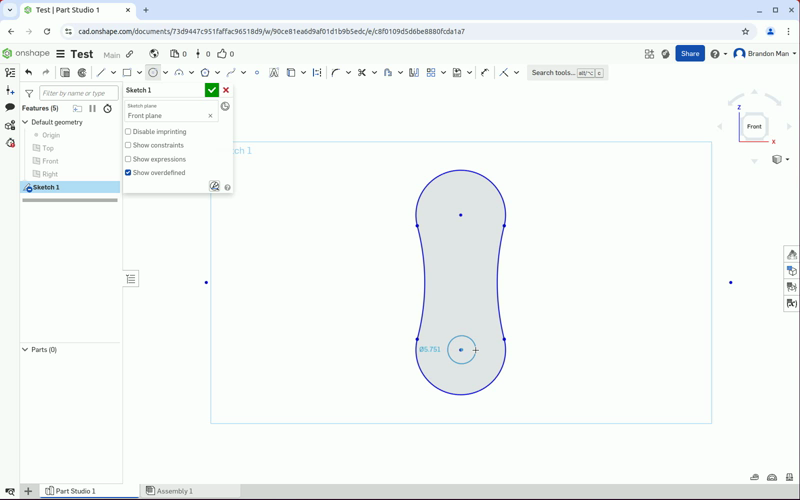
key(esc)
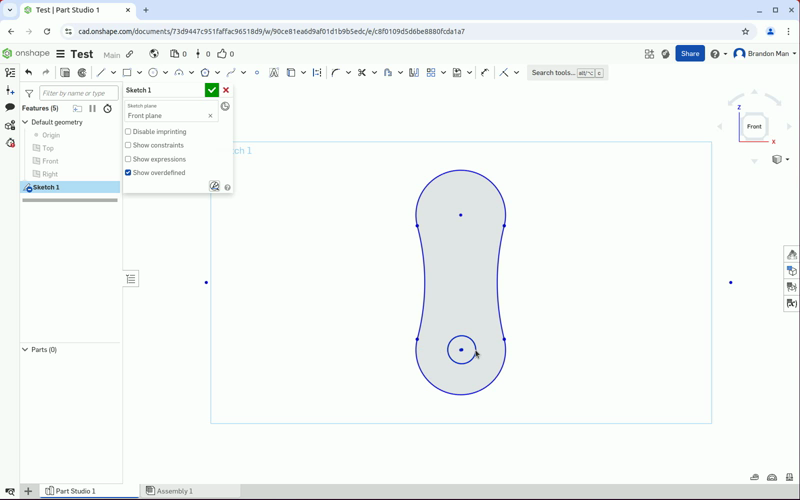
key(c)
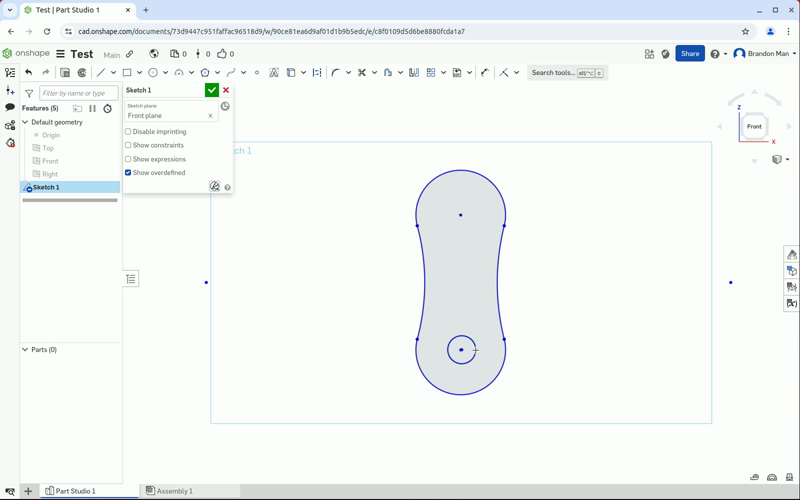
key_down(shift)
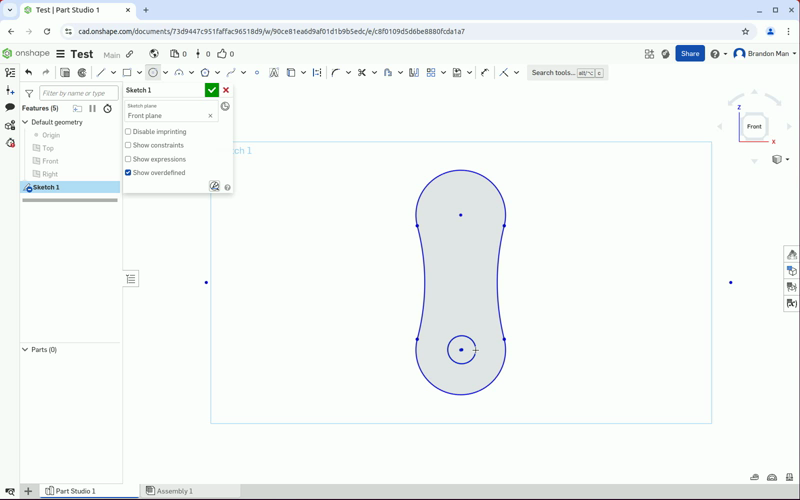
mouse_move(461, 215)
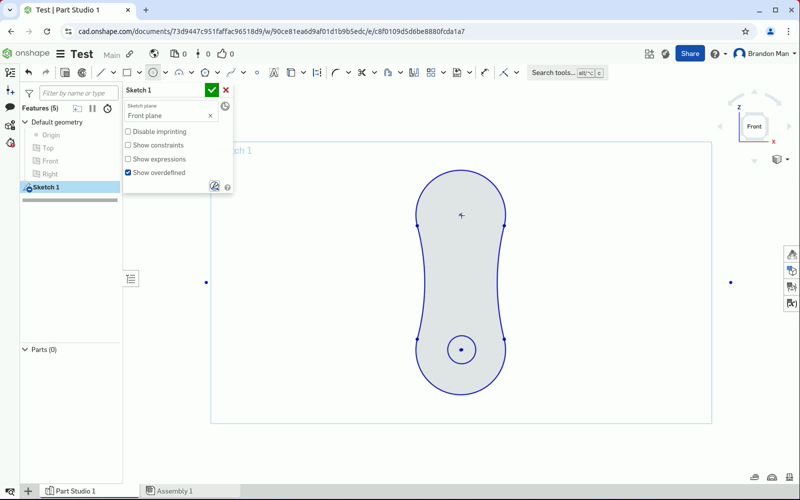
scroll(6)
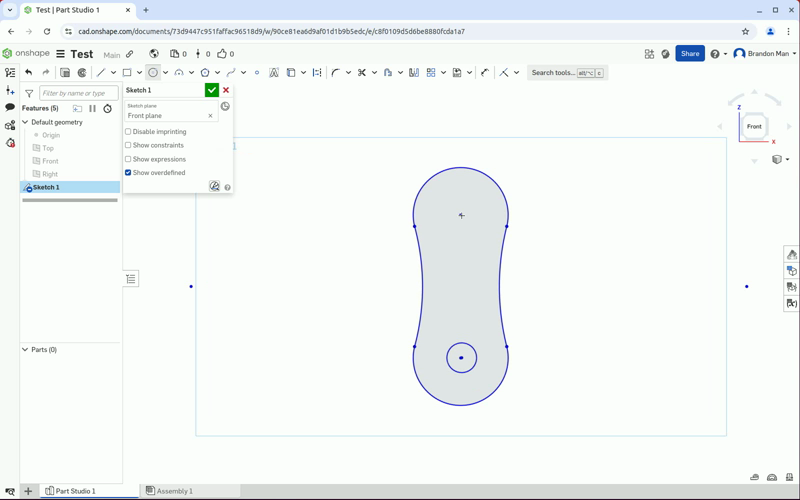
scroll(6)
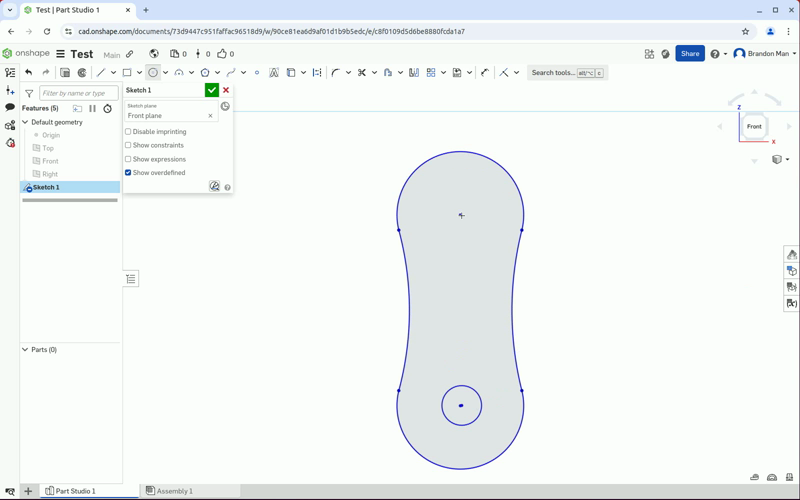
scroll(6)
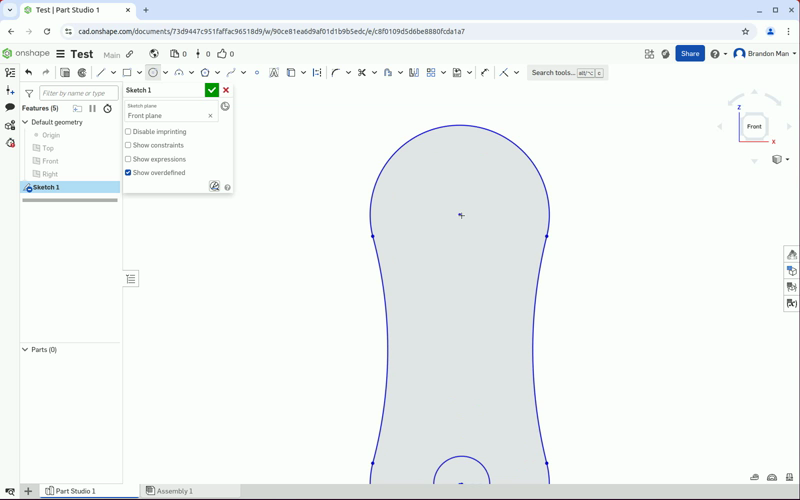
scroll(6)
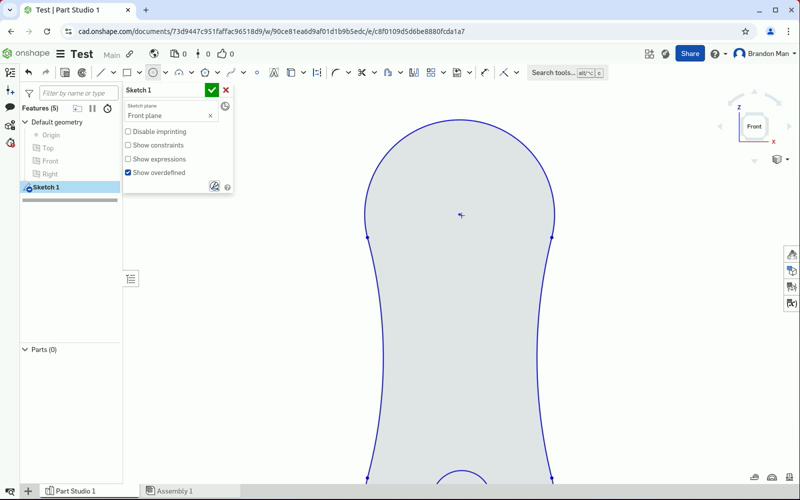
scroll(6)
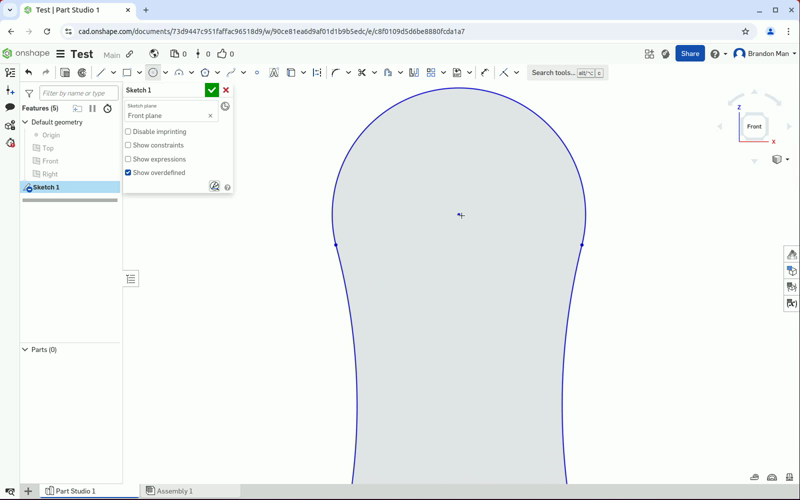
scroll(6)
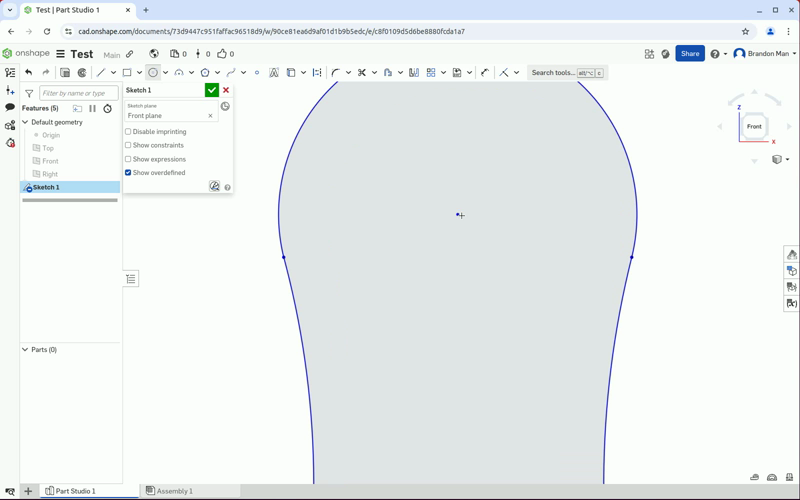
scroll(6)
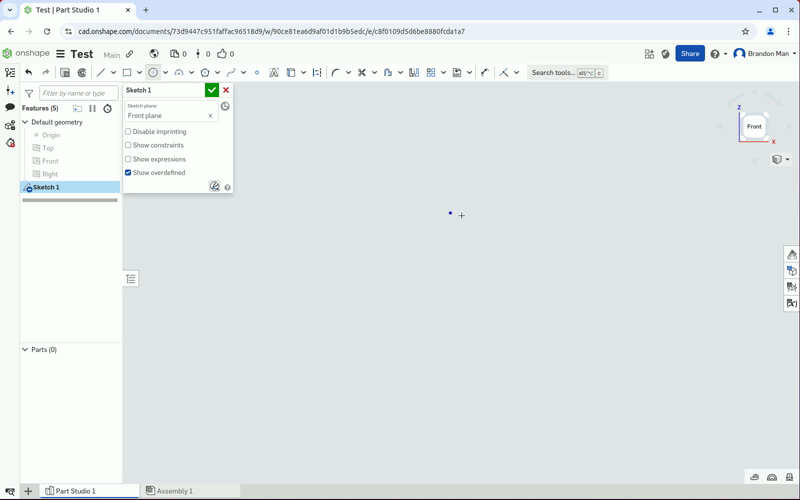
click(461, 215)
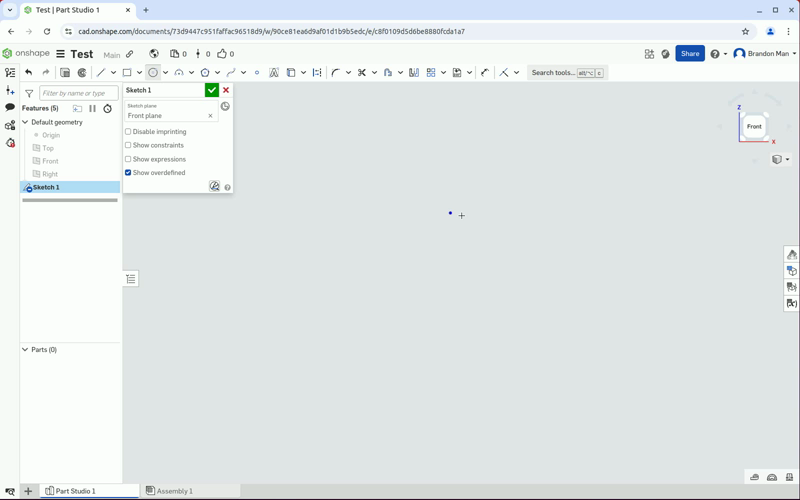
scroll(-6)
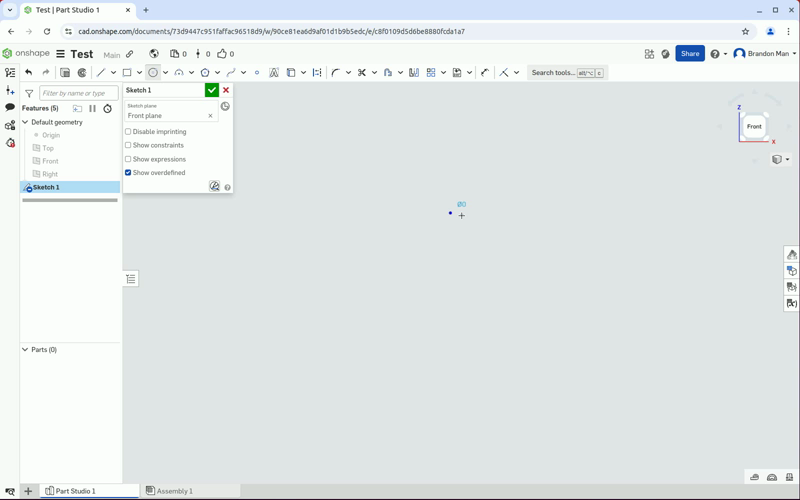
scroll(-6)
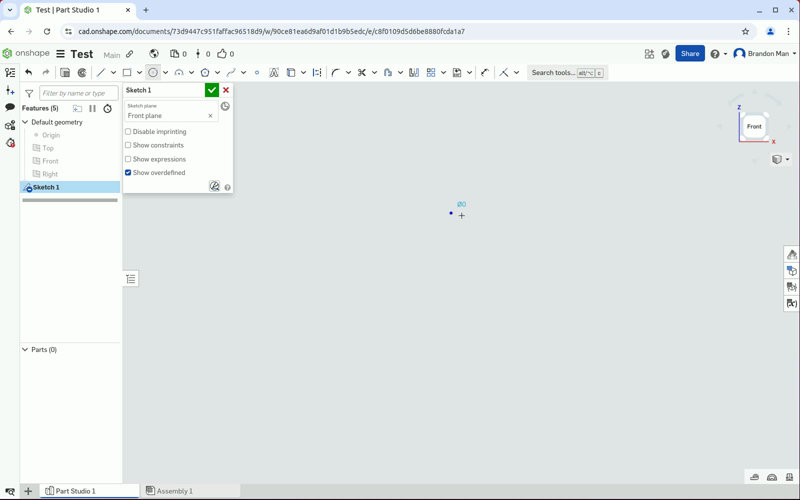
scroll(-6)
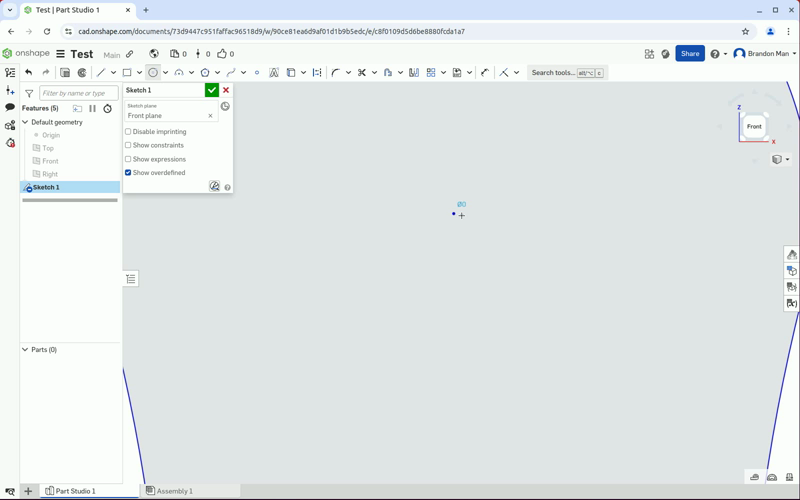
scroll(-6)
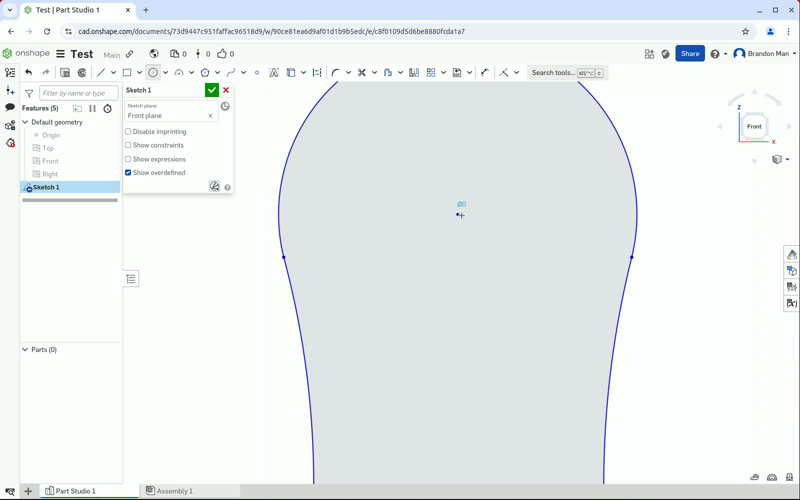
scroll(-6)
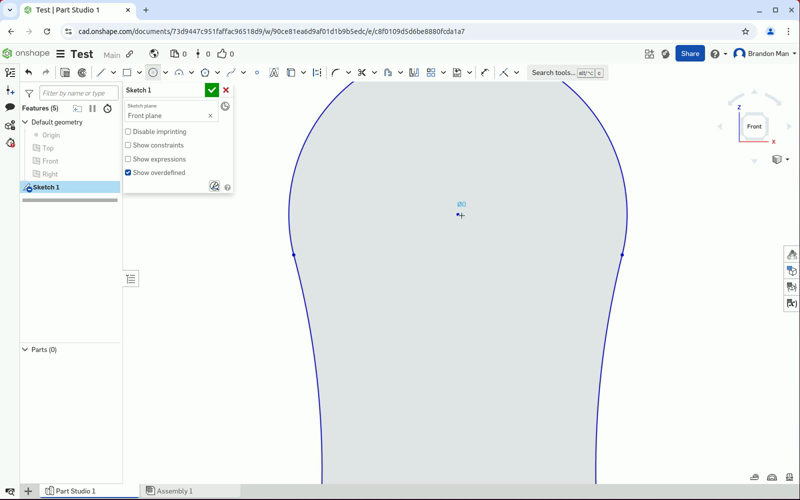
scroll(-6)
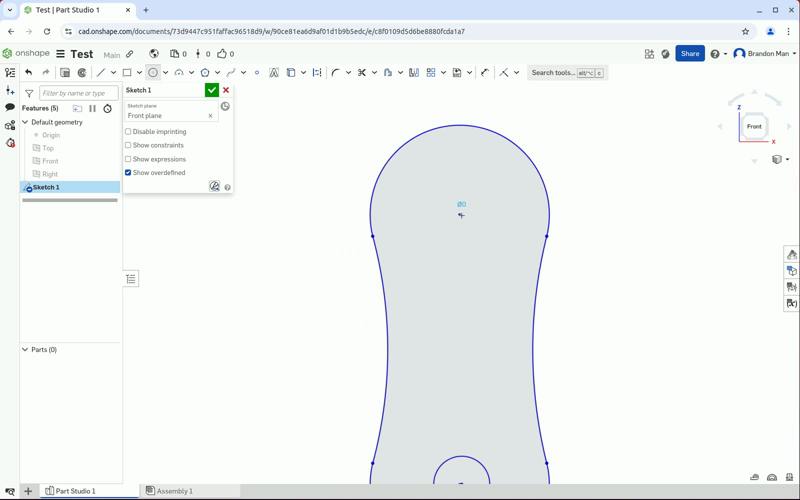
scroll(-6)
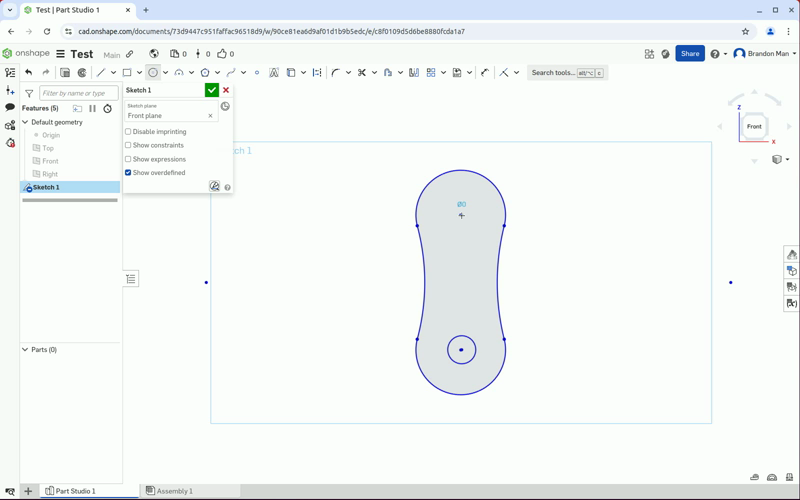
key_up(shift)
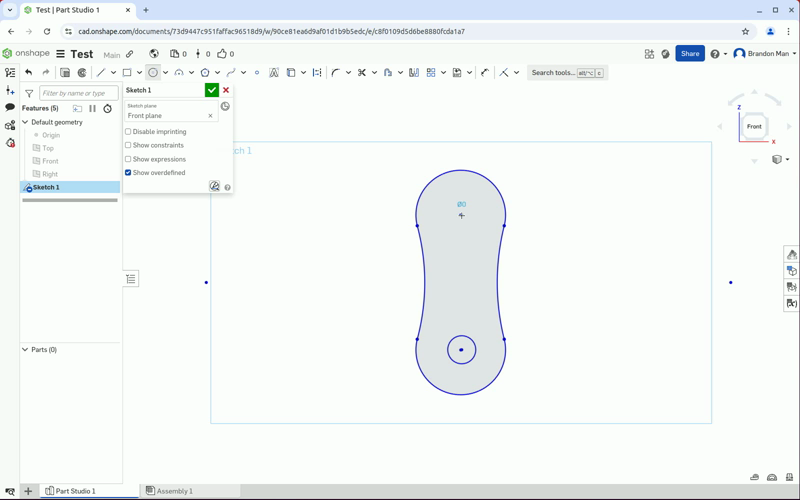
mouse_move(475, 215)
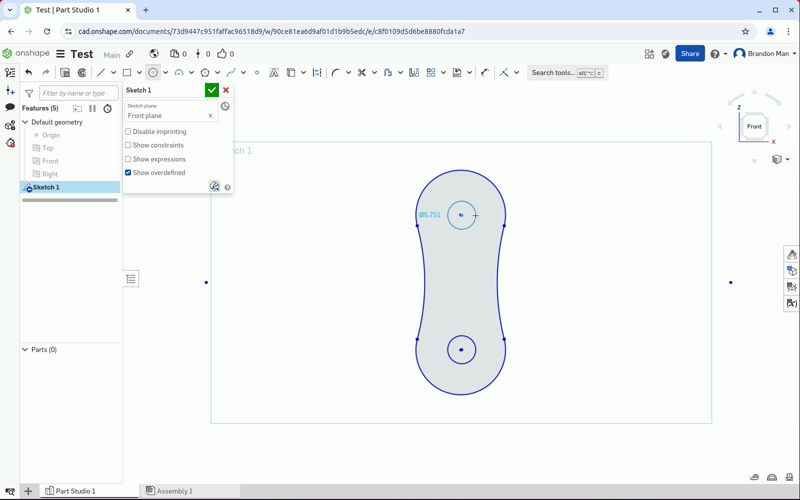
click(475, 215)
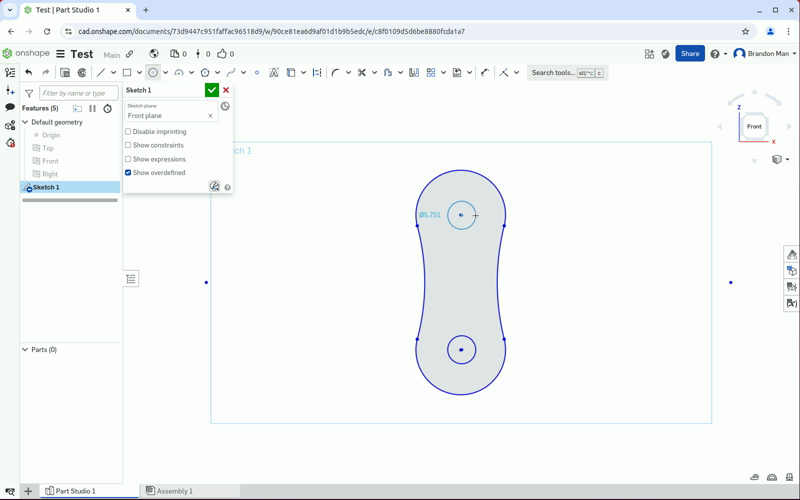
key(esc)
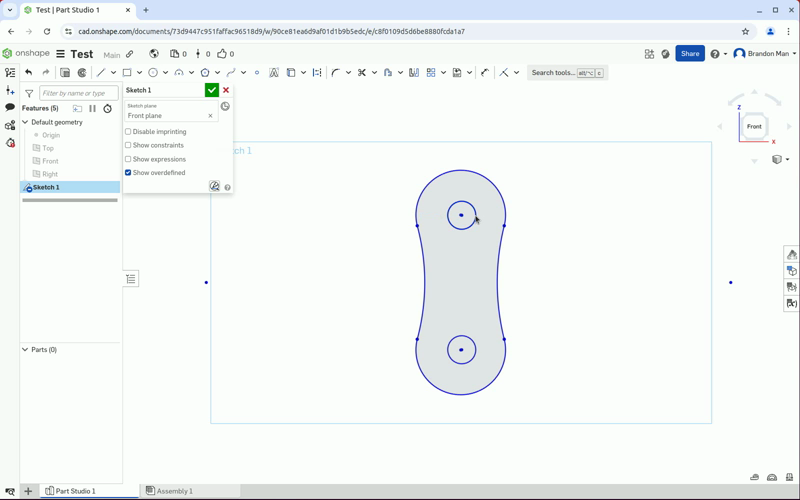
mouse_move(461, 279)
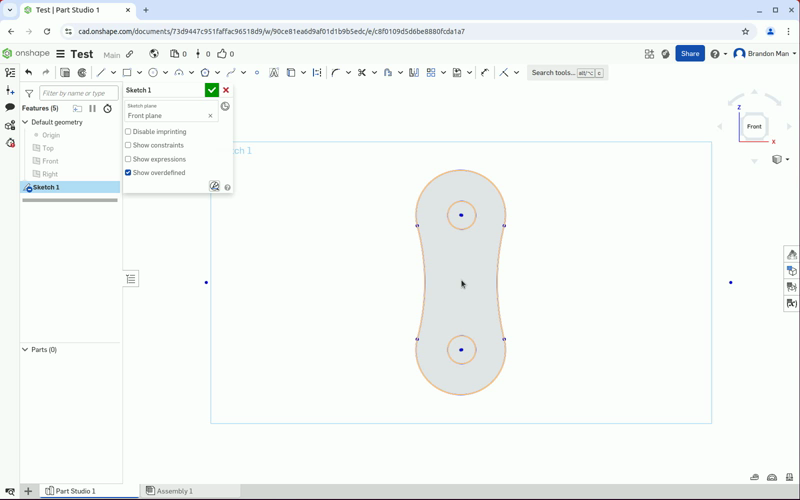
click(461, 279)
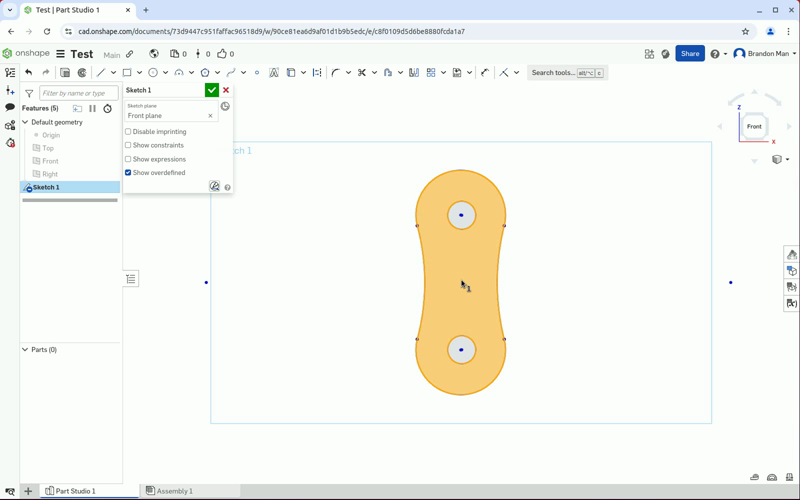
mouse_move(73, 352)
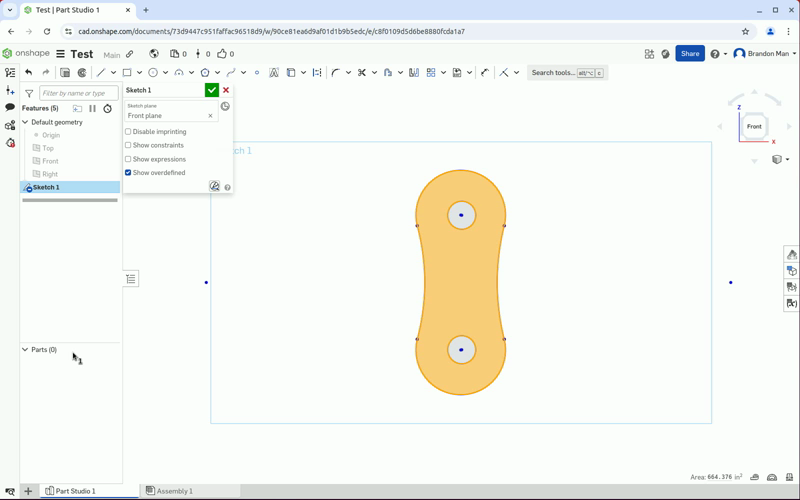
key(shift+y)
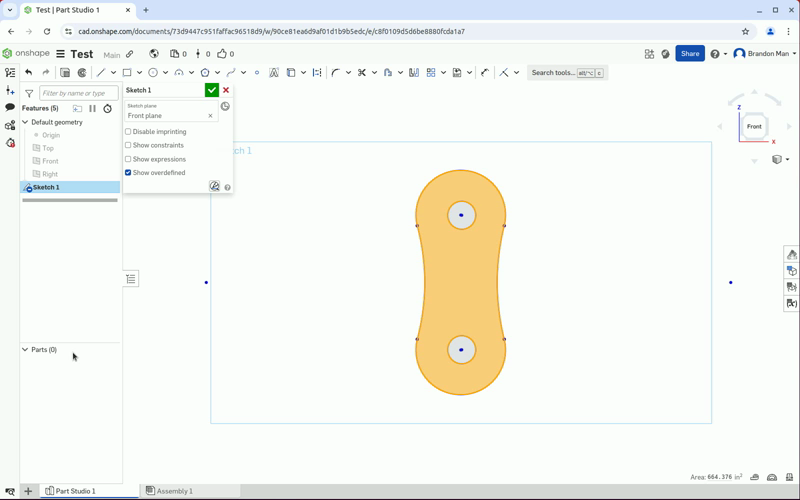
key(shift+e)
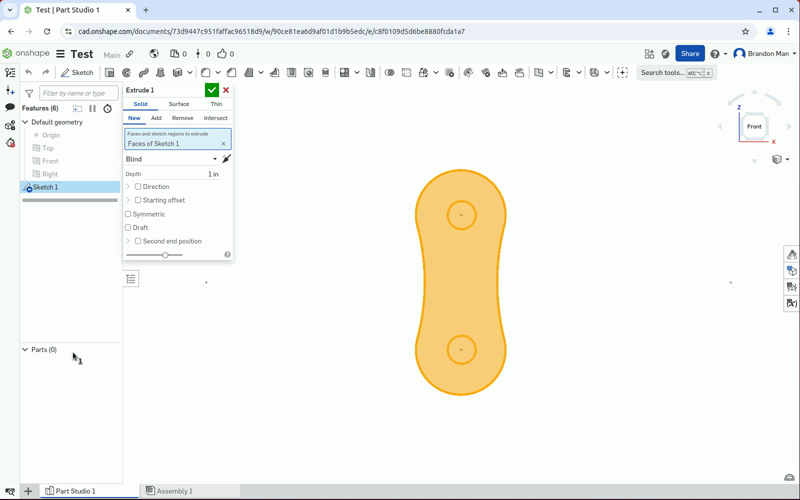
mouse_move(143, 106)
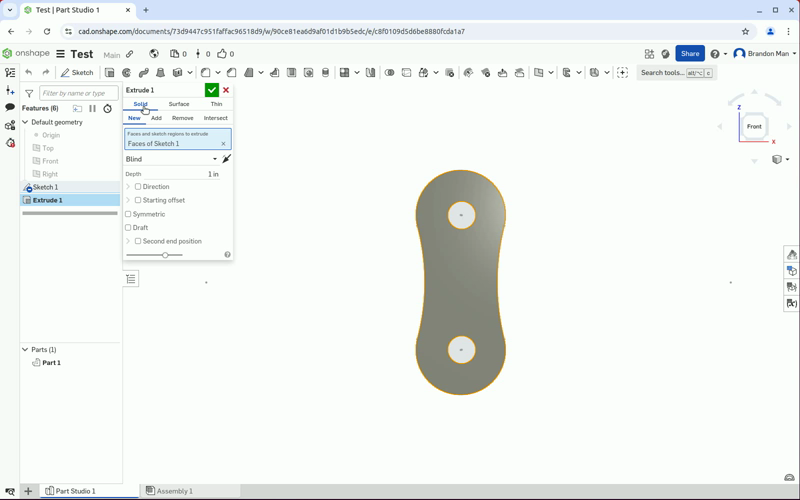
click(143, 106)
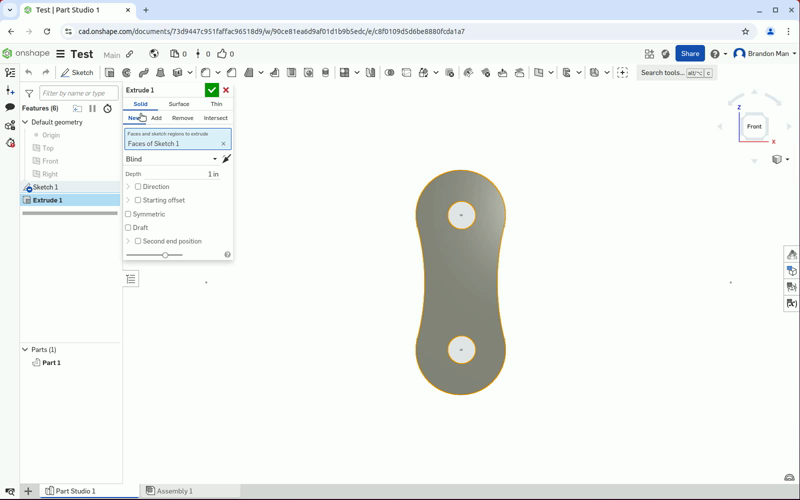
mouse_move(137, 120)
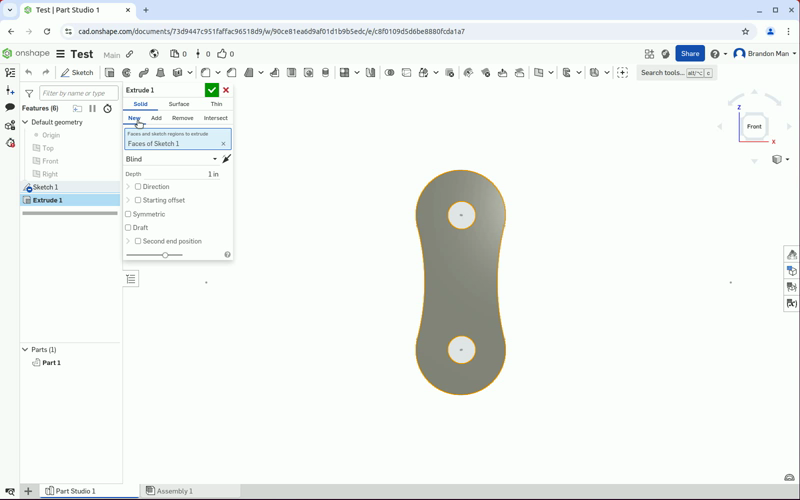
click(137, 120)
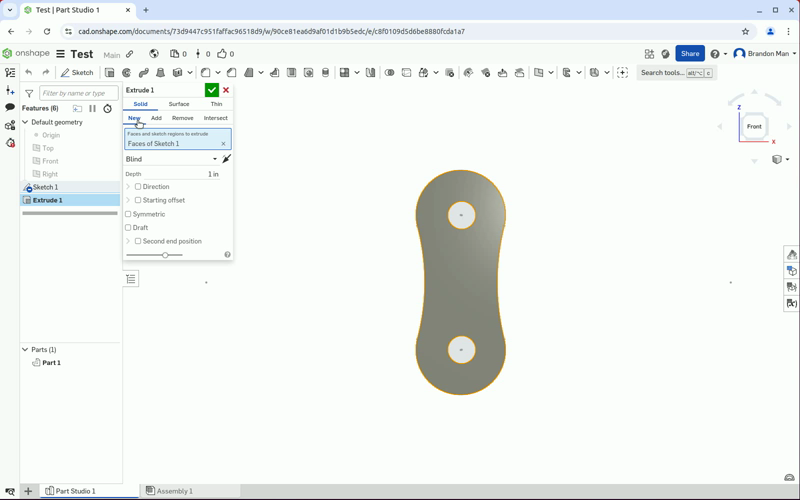
key(tab, 4)
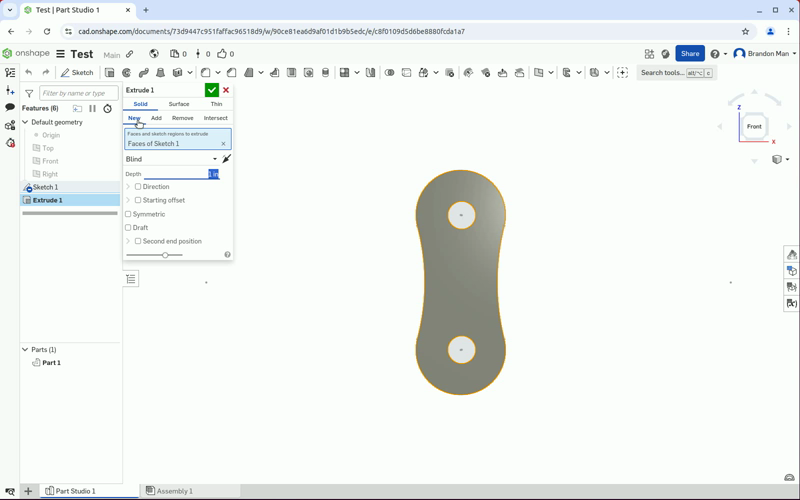
text(1.926)
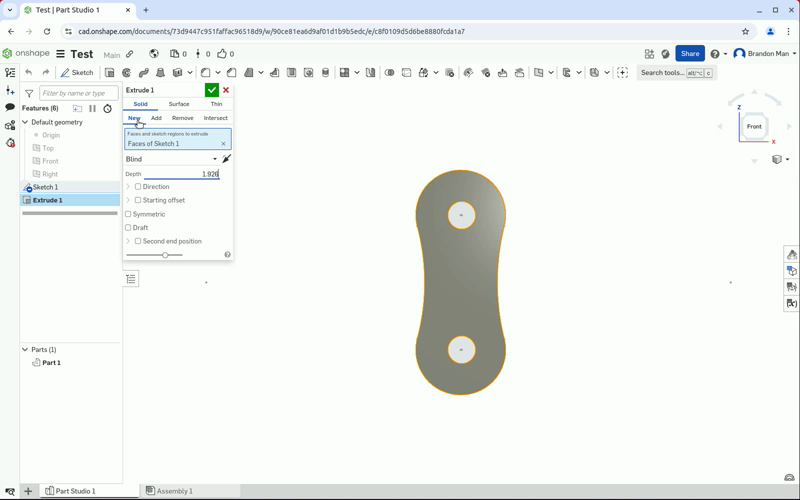
key(enter)
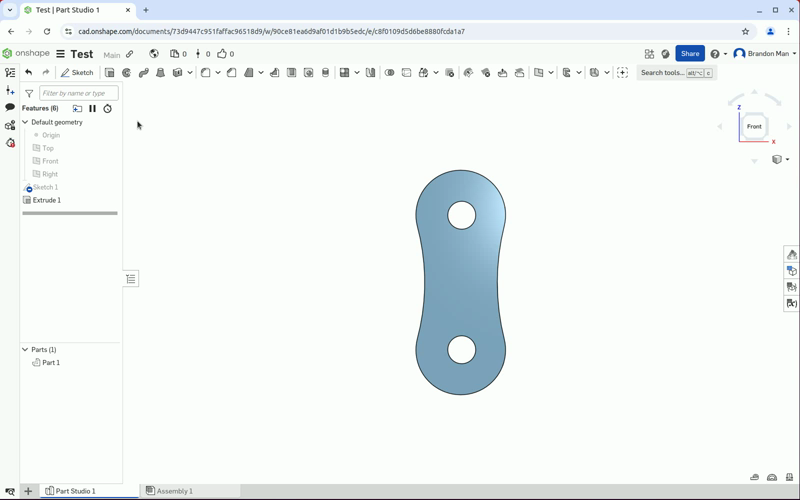
key(shift+h)
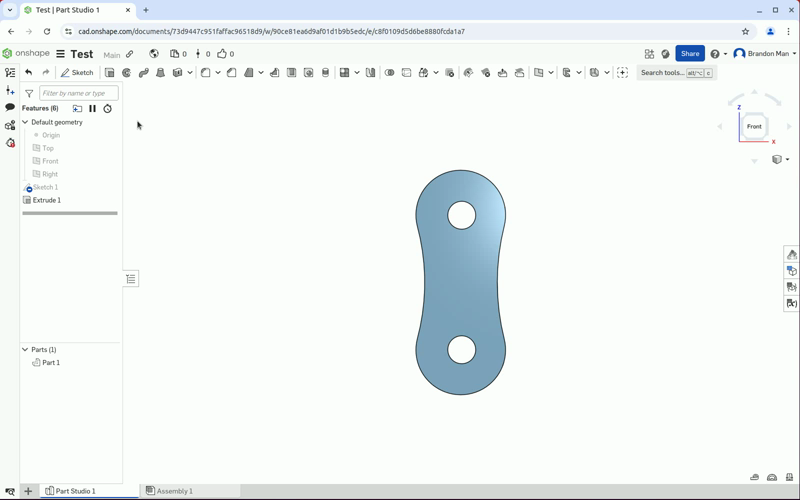
key(shift+h)
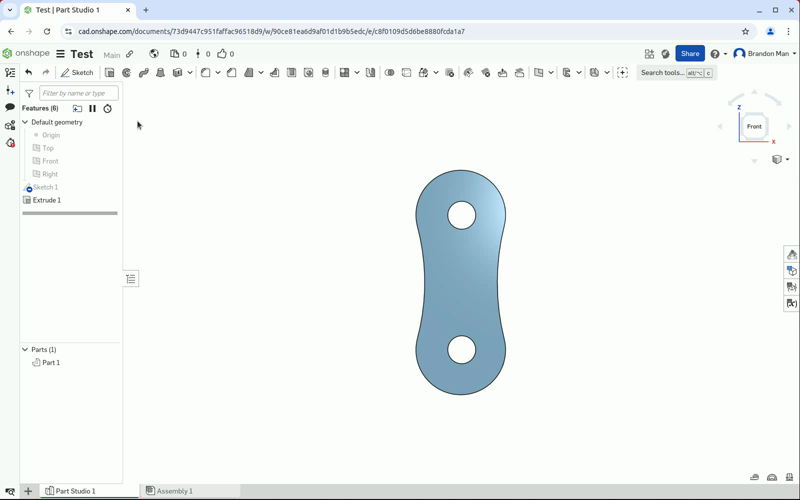
mouse_move(73, 189)
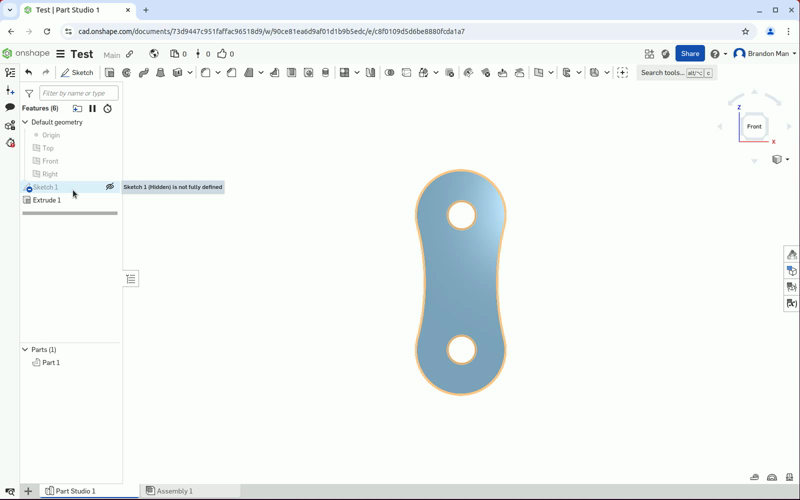
click(73, 189)
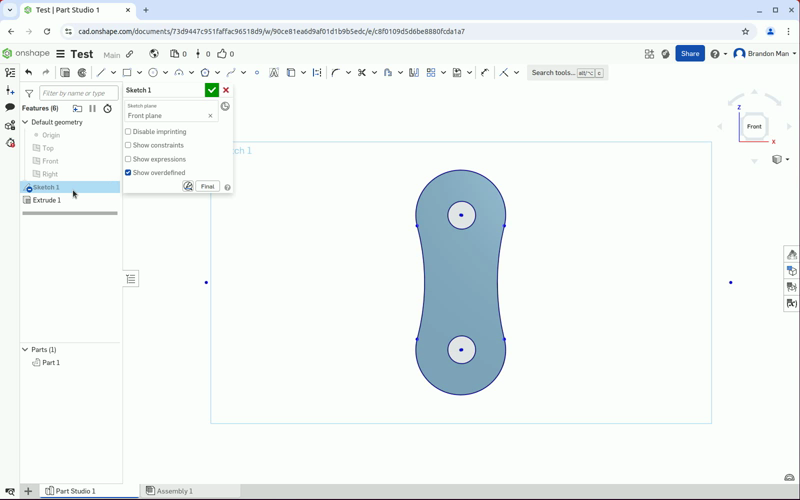
mouse_move(229, 92)
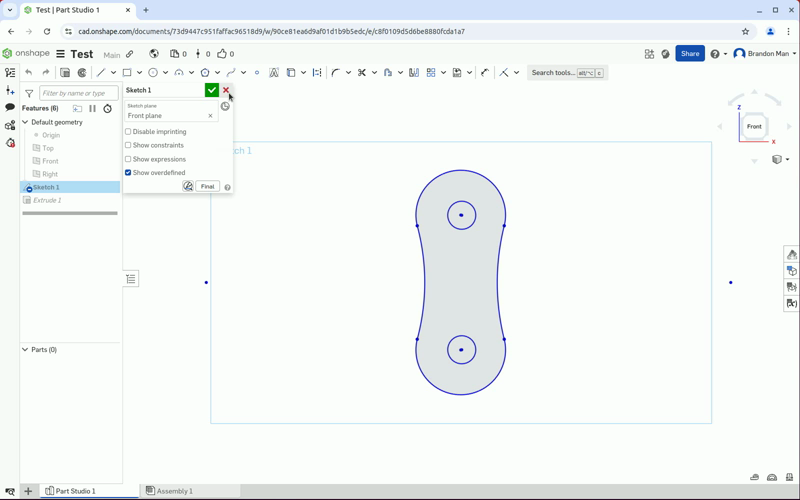
click(229, 92)
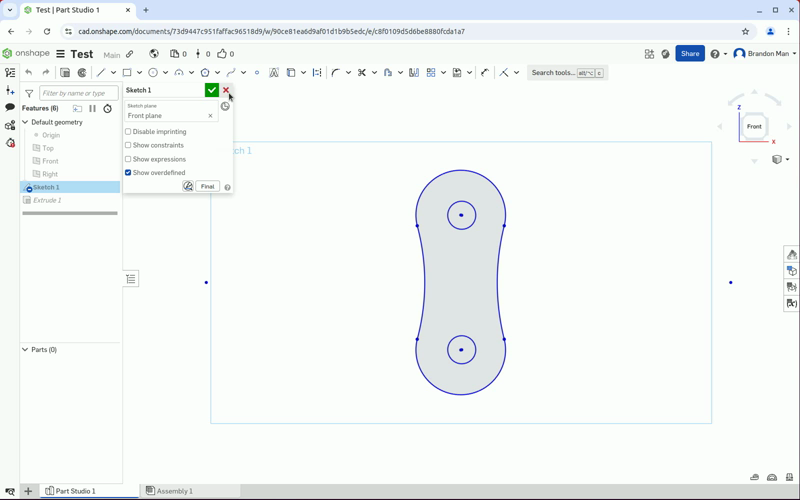
key(shift+s)
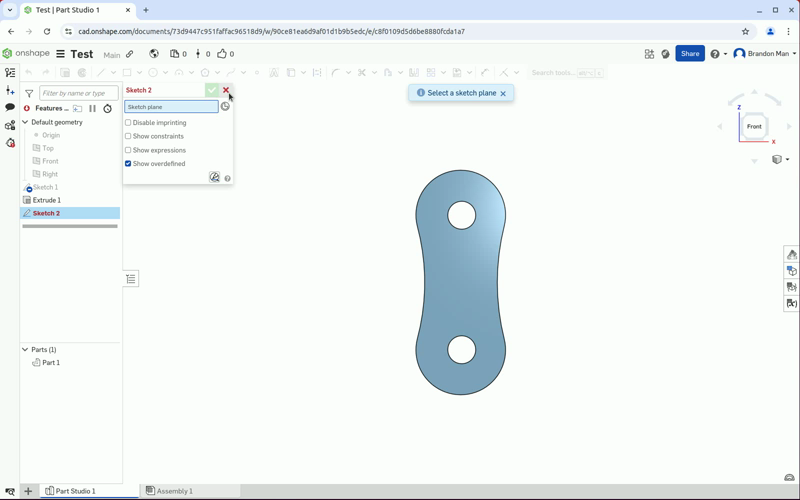
mouse_move(73, 163)
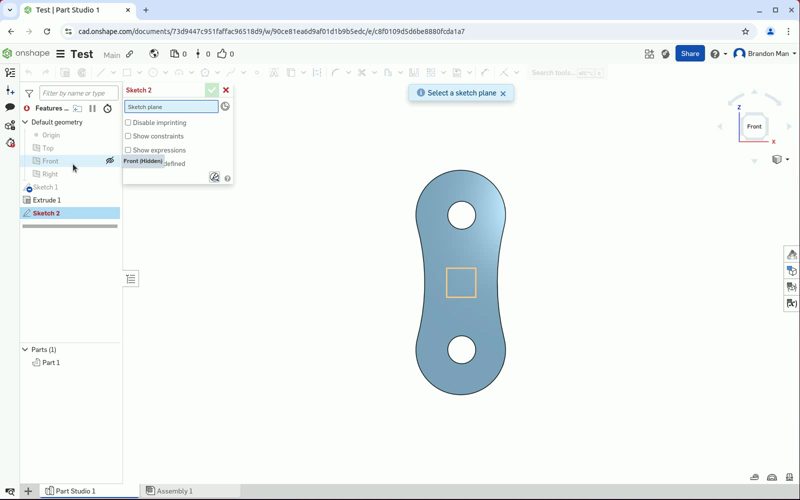
click(73, 163)
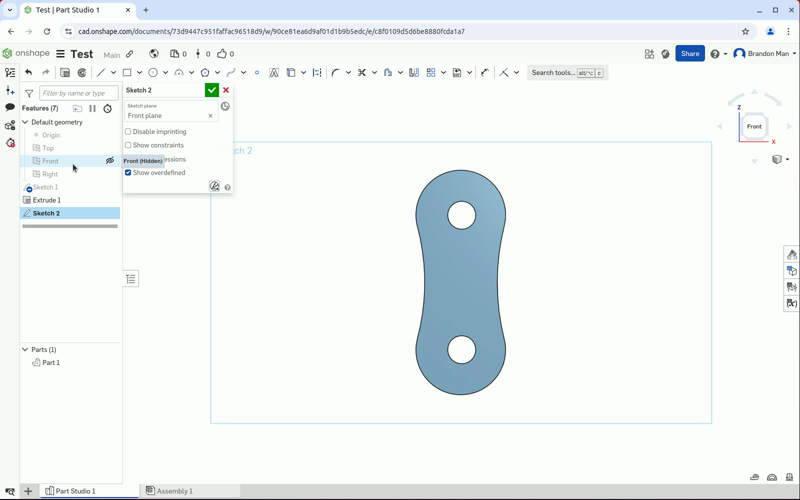
mouse_move(73, 352)
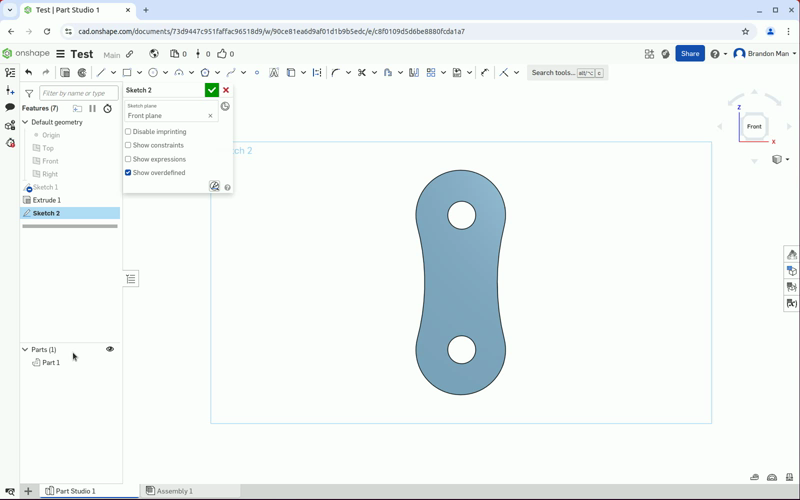
key(y)
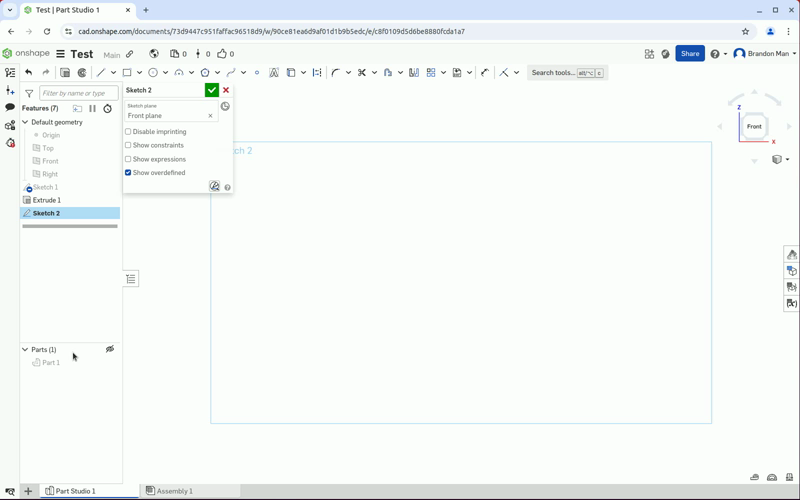
key(a)
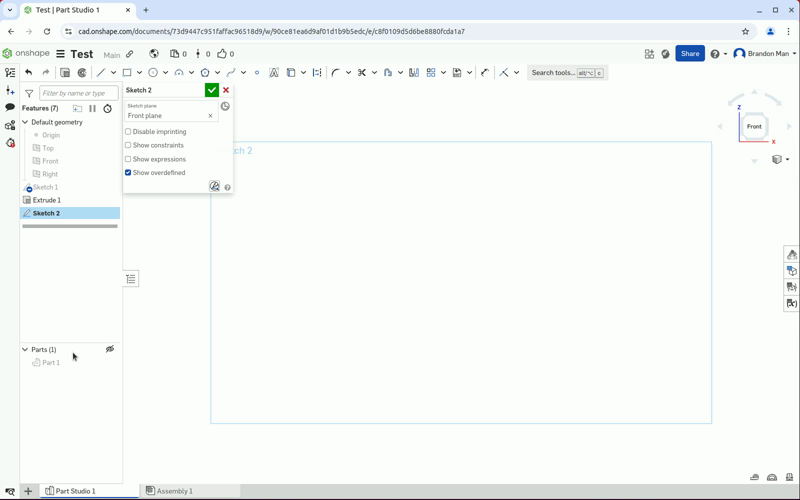
key_down(shift)
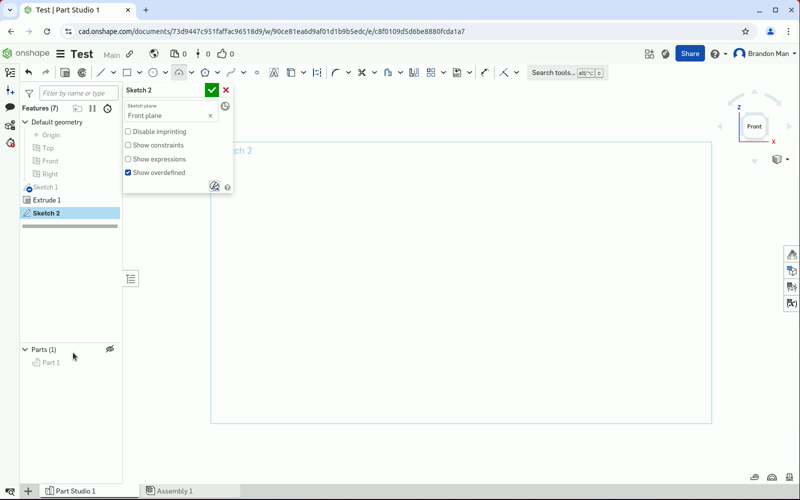
mouse_move(417, 339)
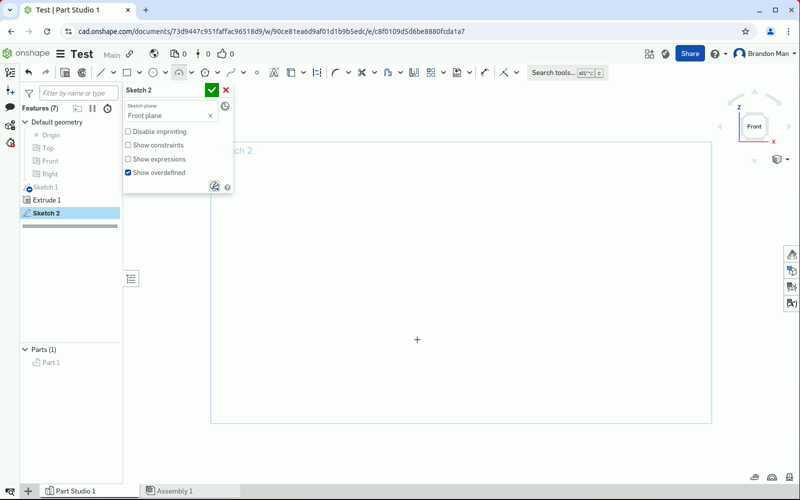
click(417, 339)
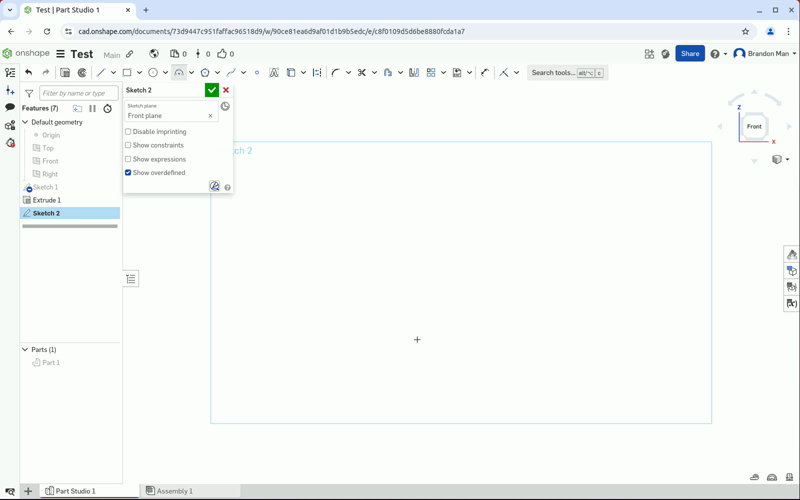
key_up(shift)
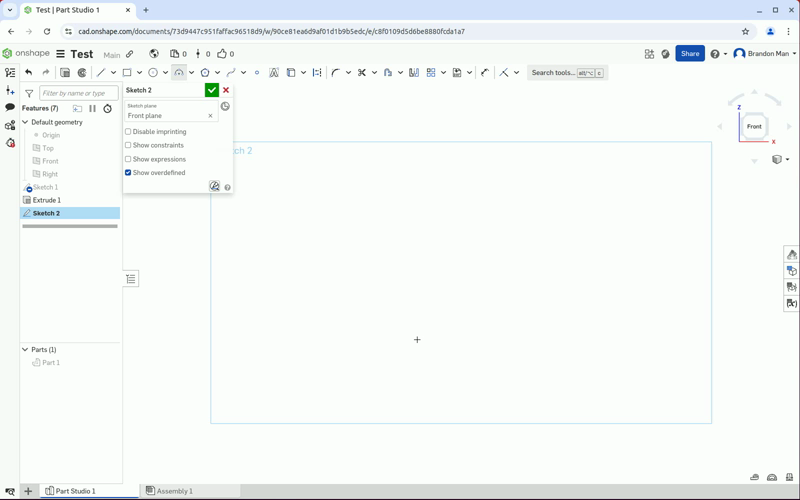
key_down(shift)
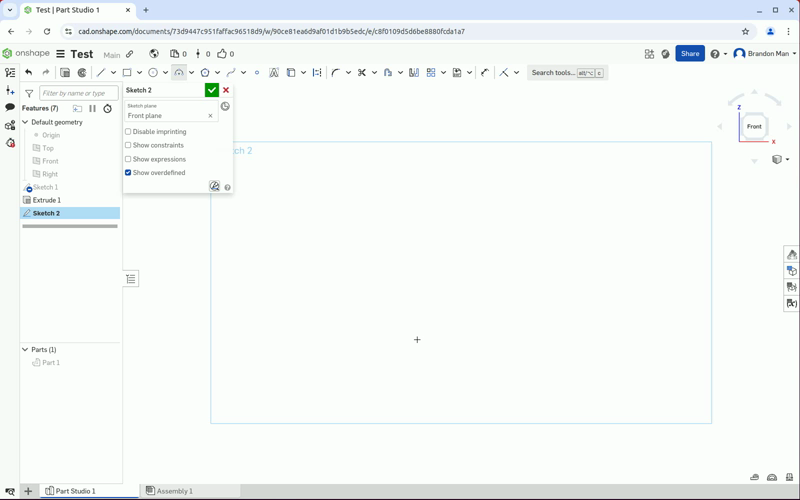
mouse_move(504, 339)
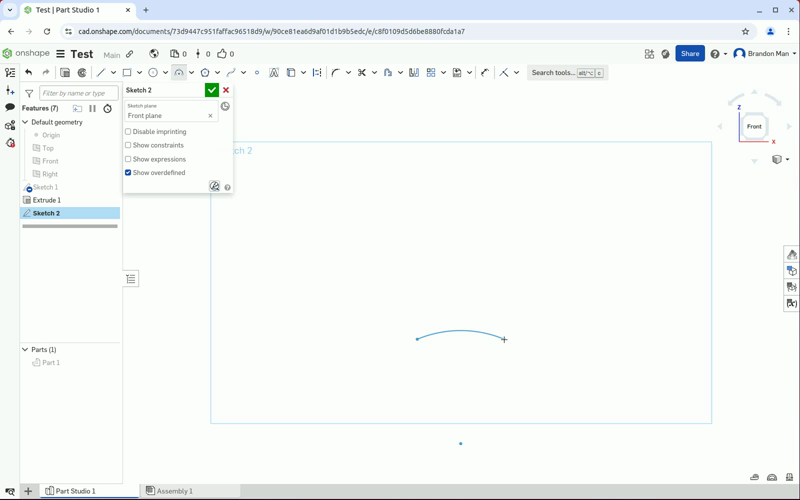
click(504, 339)
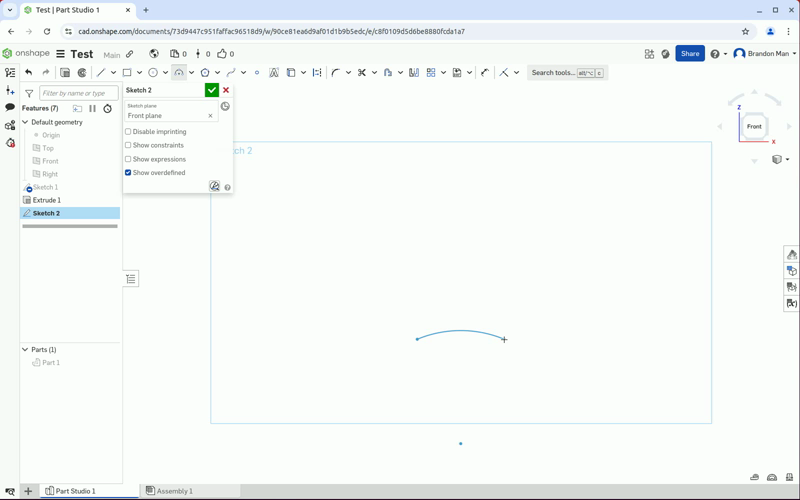
mouse_move(460, 394)
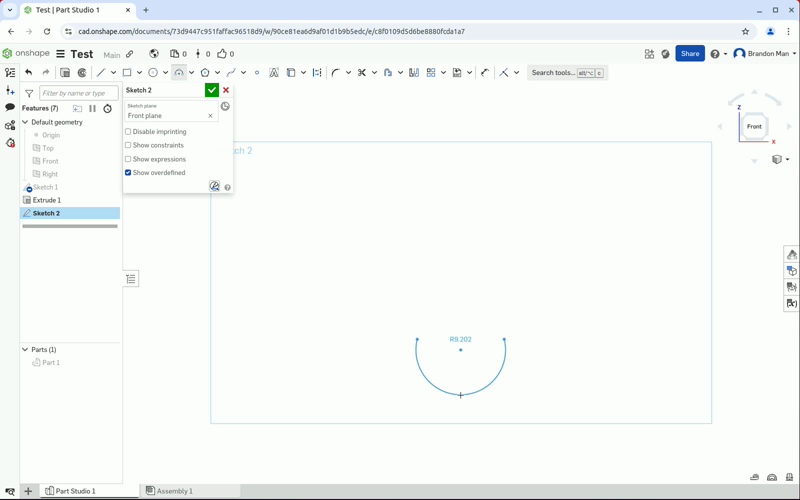
click(460, 394)
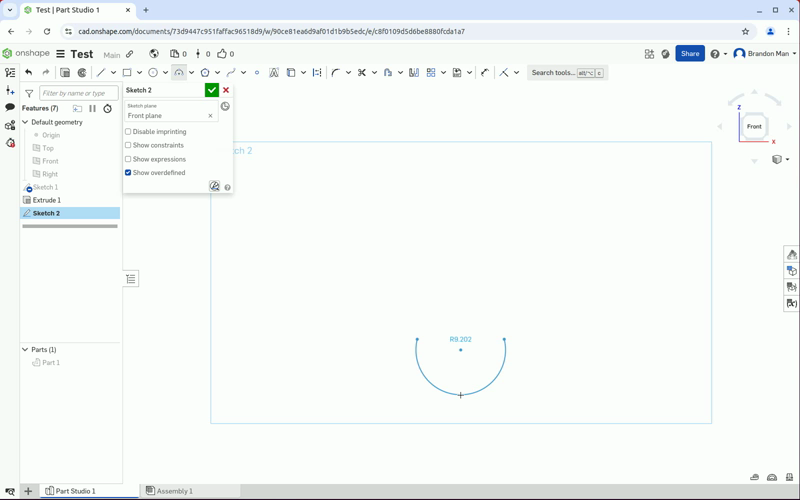
key_up(shift)
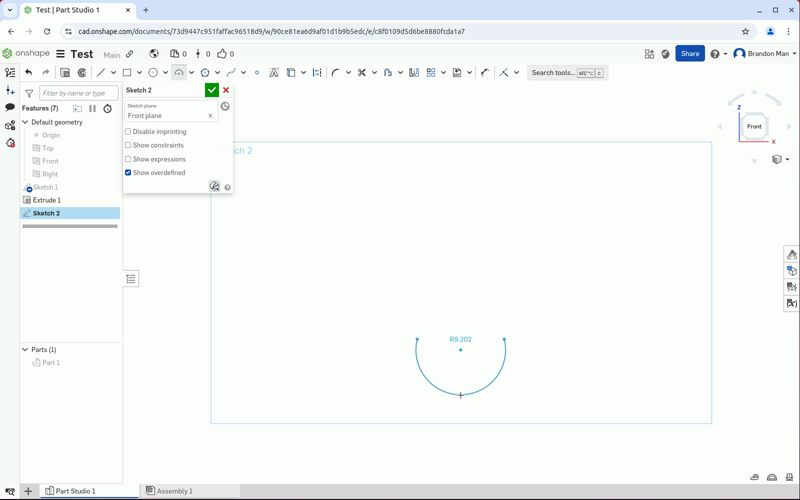
mouse_move(504, 339)
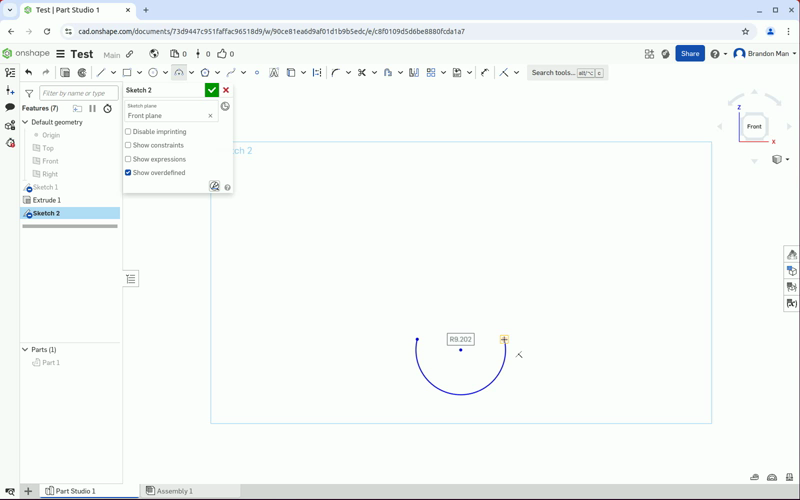
click(504, 339)
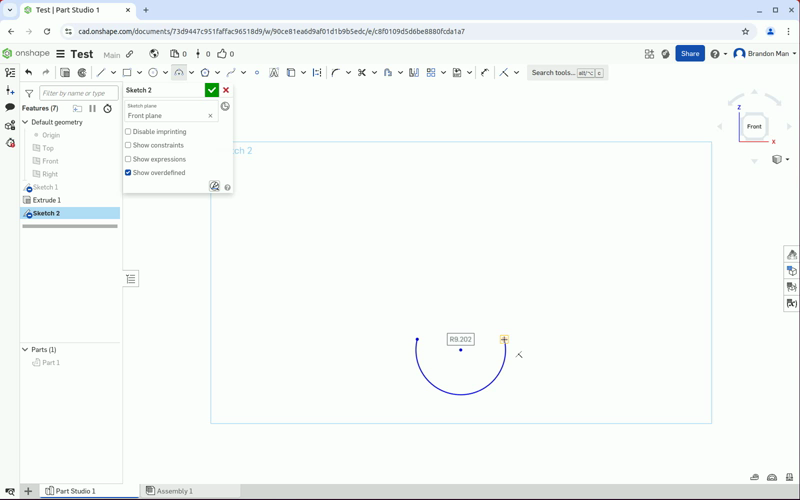
key_down(shift)
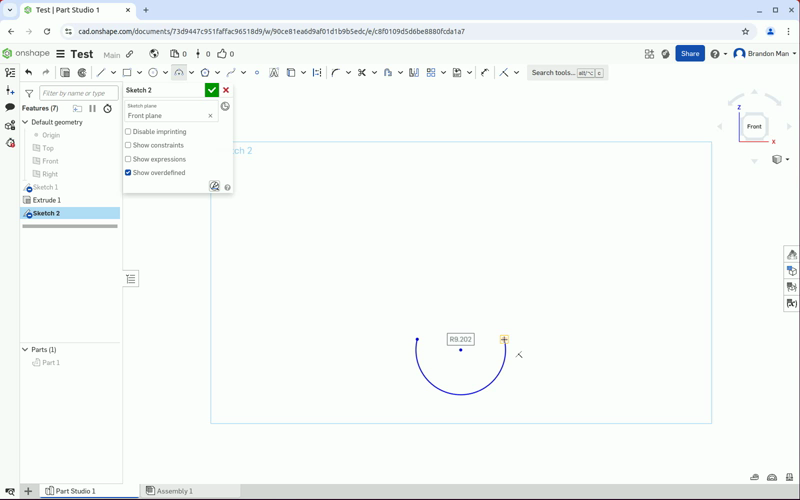
mouse_move(504, 225)
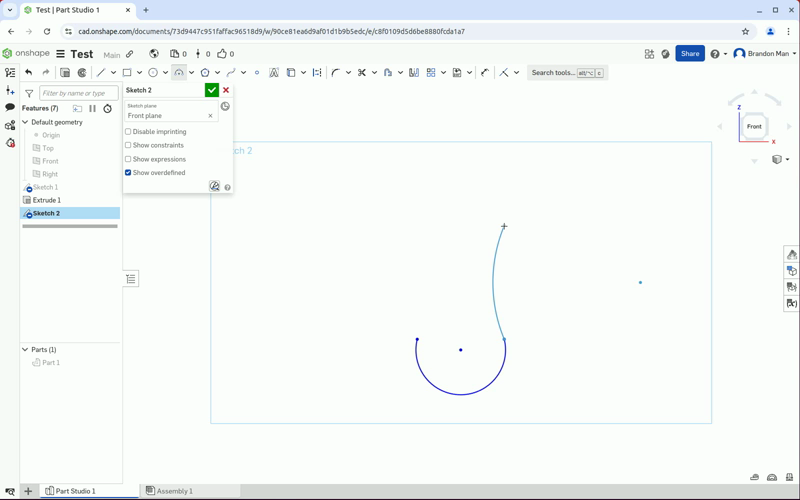
click(504, 225)
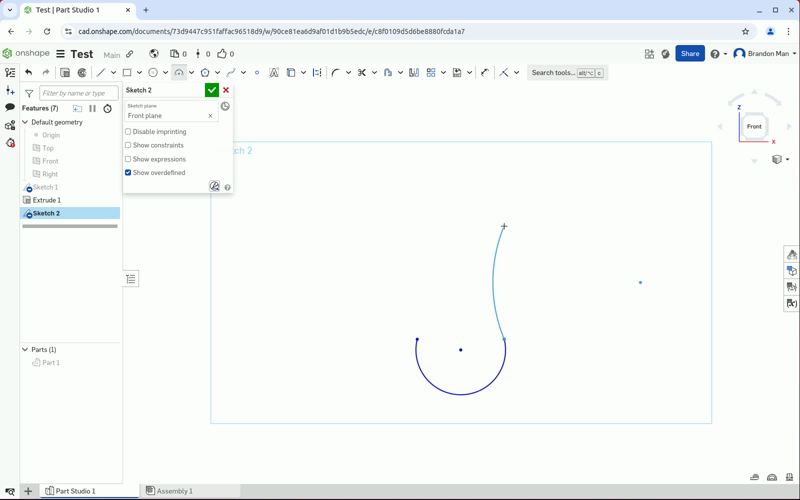
mouse_move(497, 282)
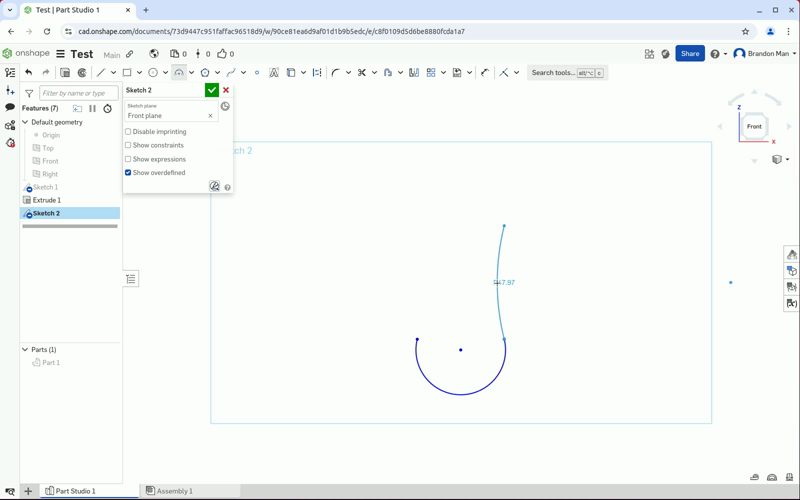
click(497, 282)
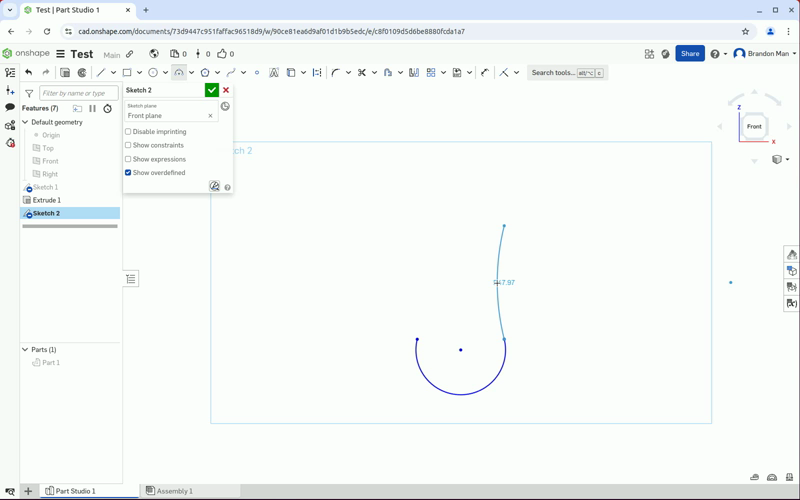
key_up(shift)
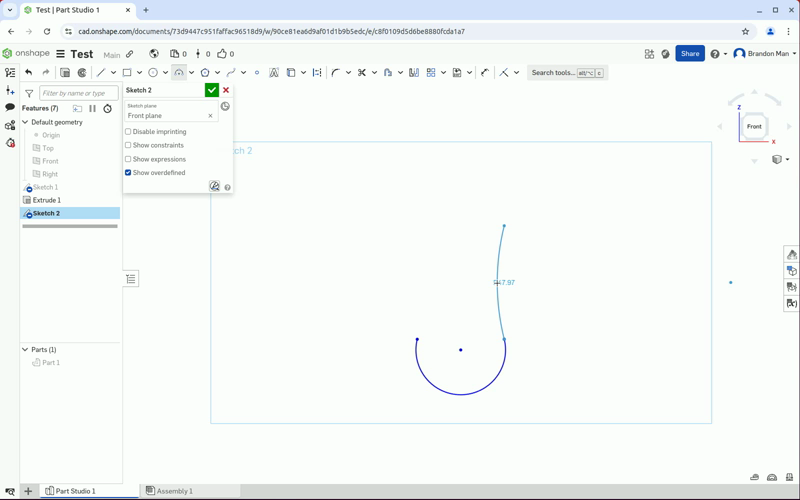
mouse_move(504, 225)
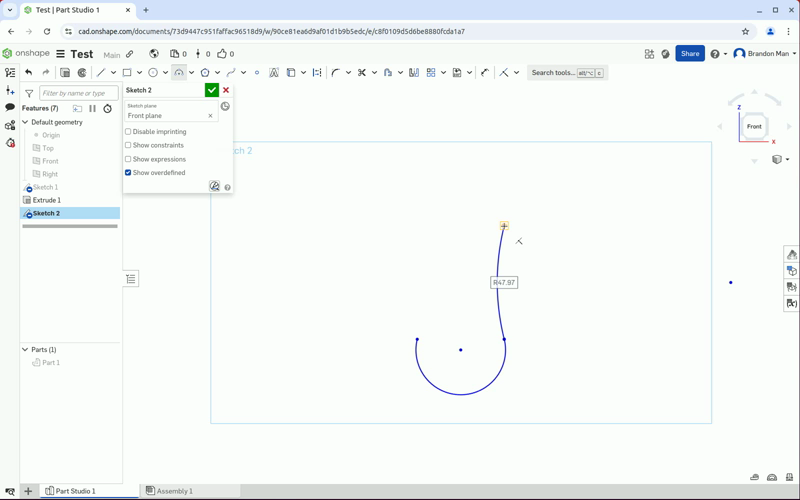
click(504, 225)
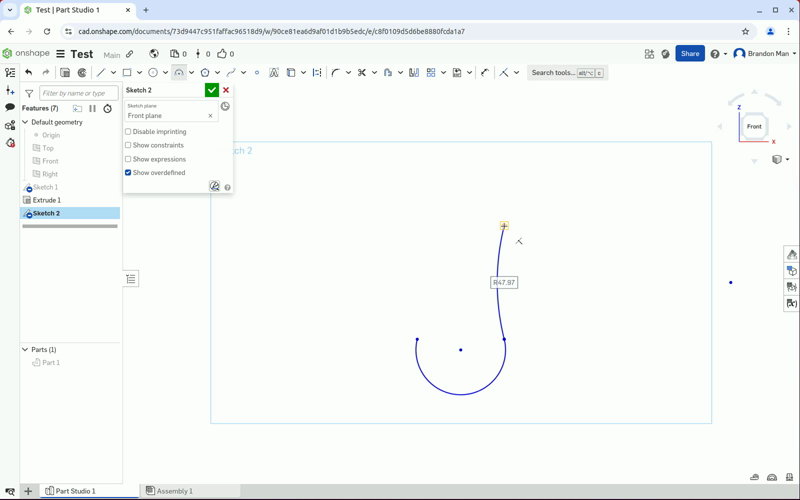
key_down(shift)
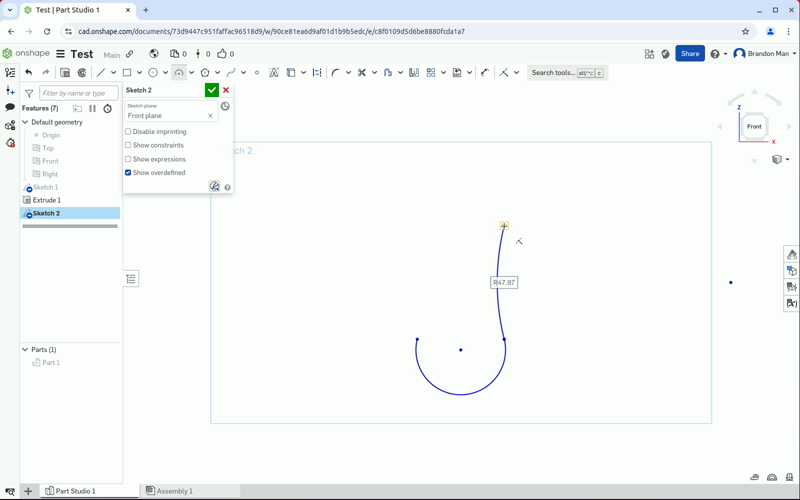
mouse_move(417, 225)
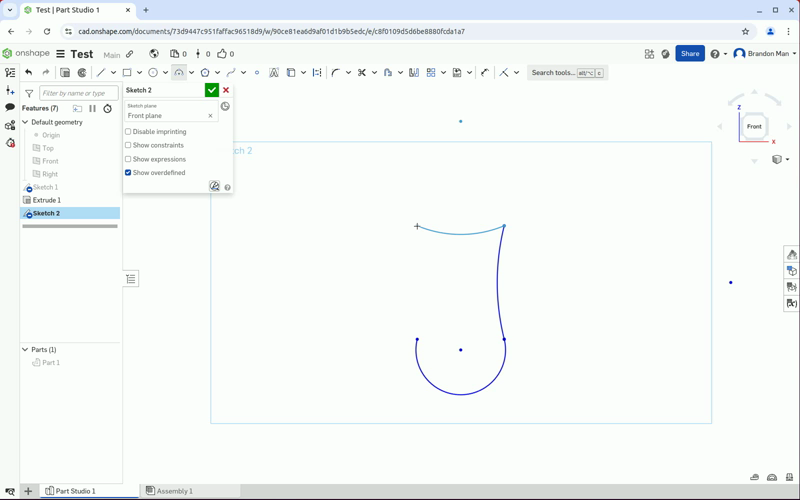
click(417, 225)
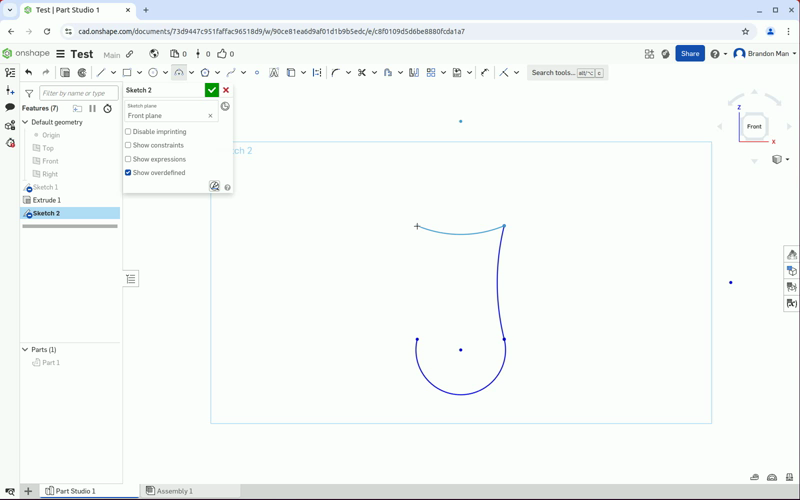
mouse_move(460, 170)
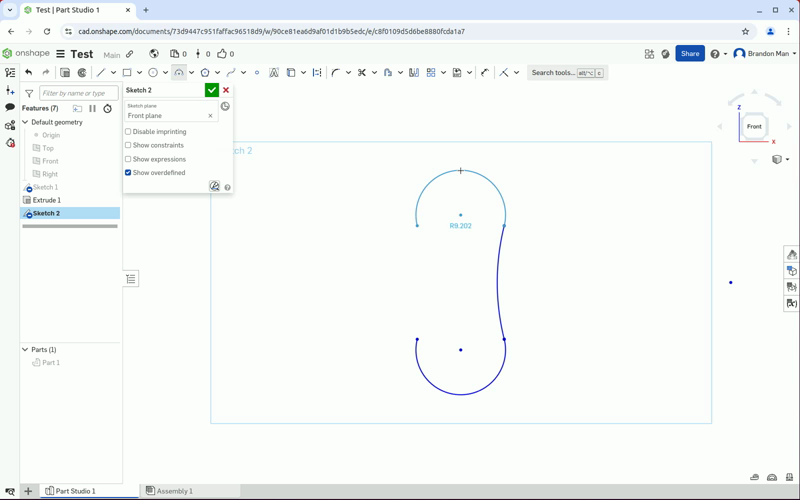
click(460, 170)
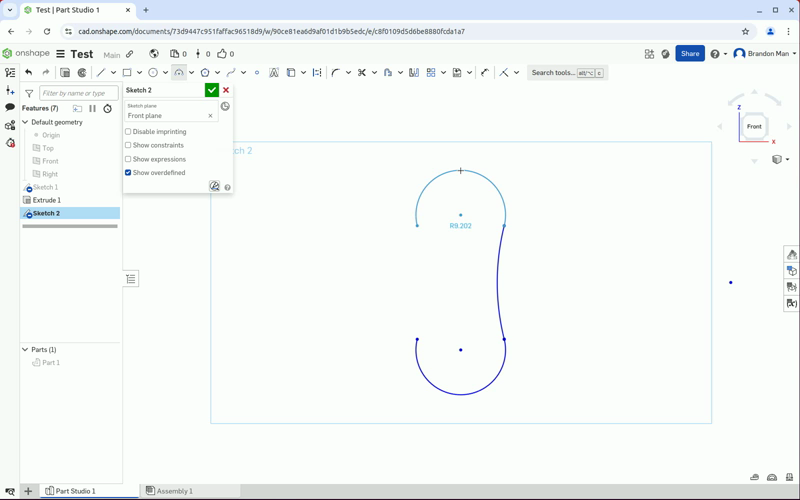
key_up(shift)
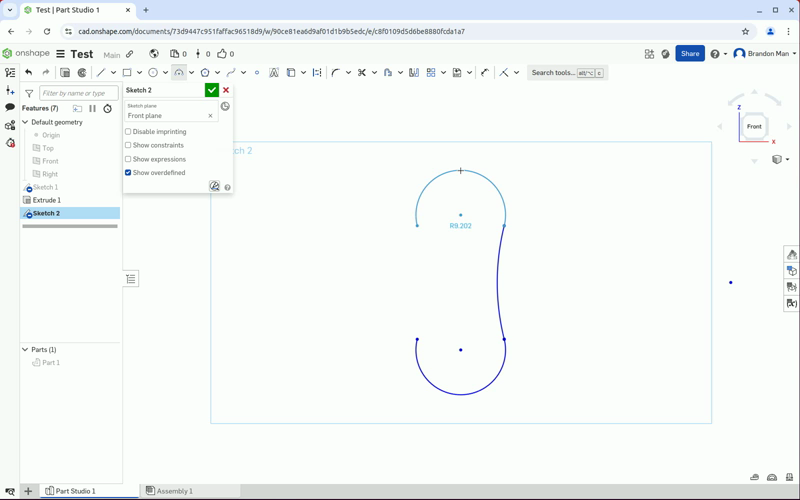
mouse_move(417, 225)
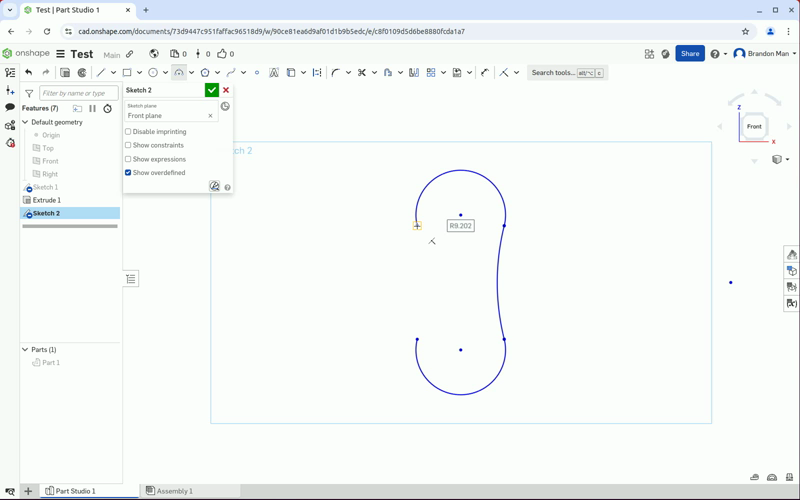
click(417, 225)
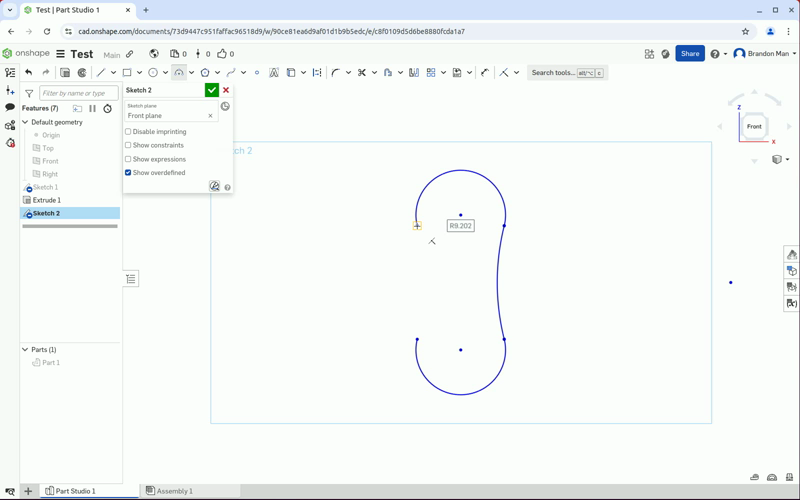
mouse_move(417, 339)
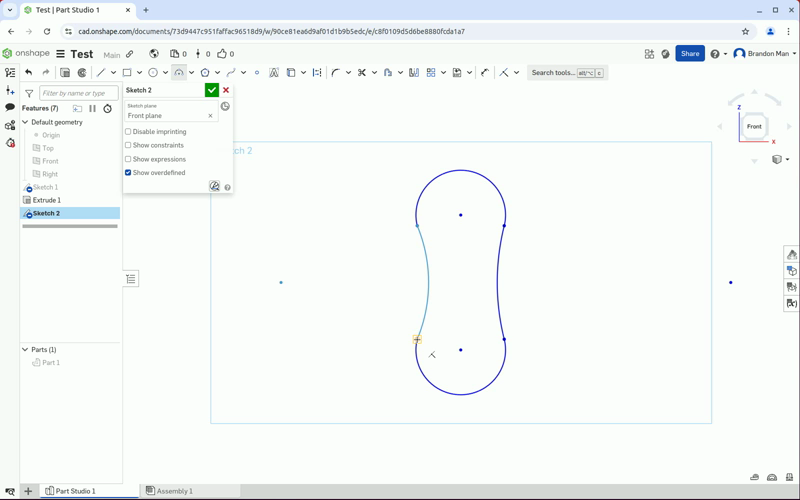
click(417, 339)
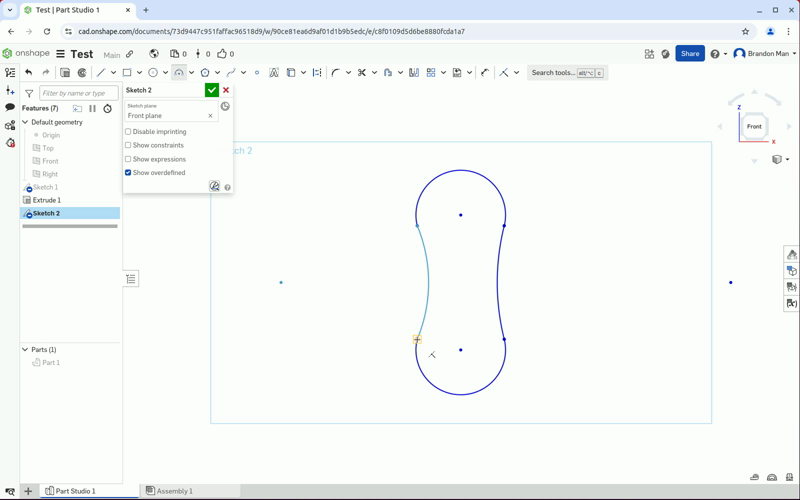
key_down(shift)
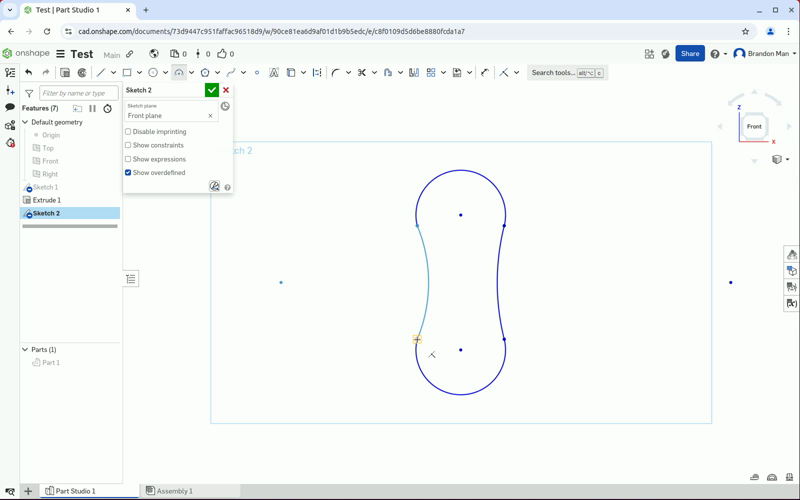
mouse_move(424, 282)
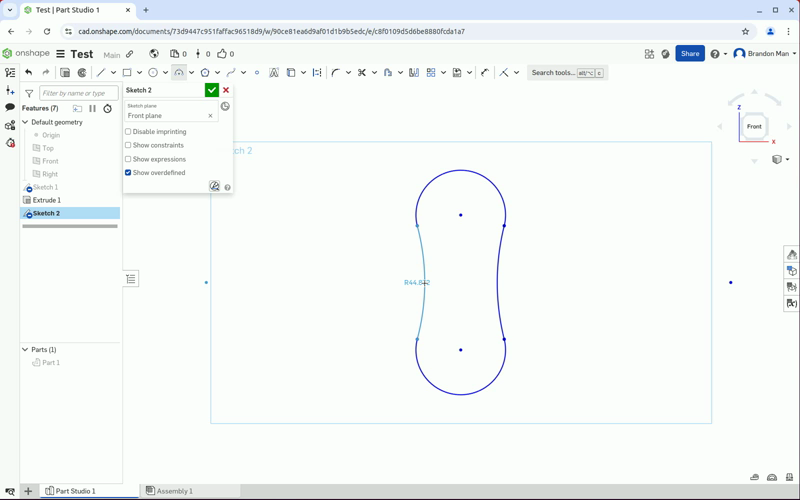
click(424, 282)
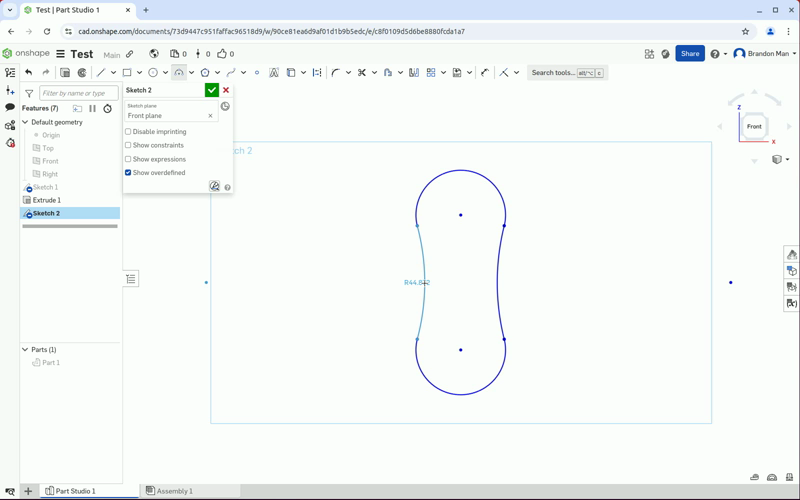
key_up(shift)
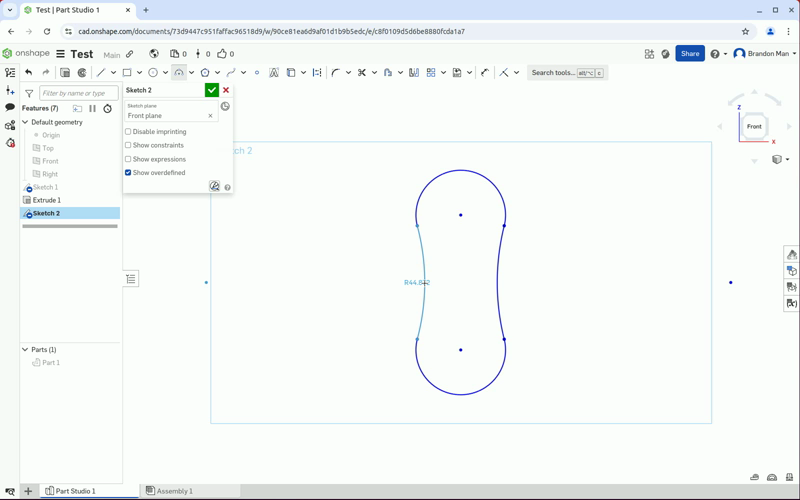
key(esc)
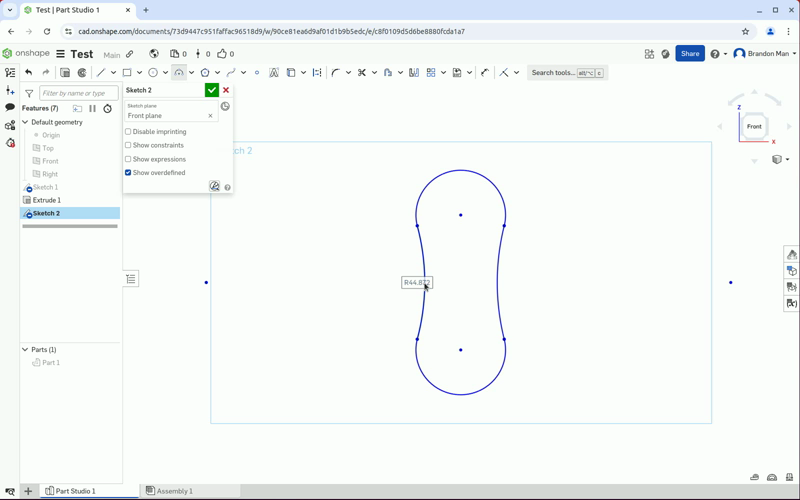
key(c)
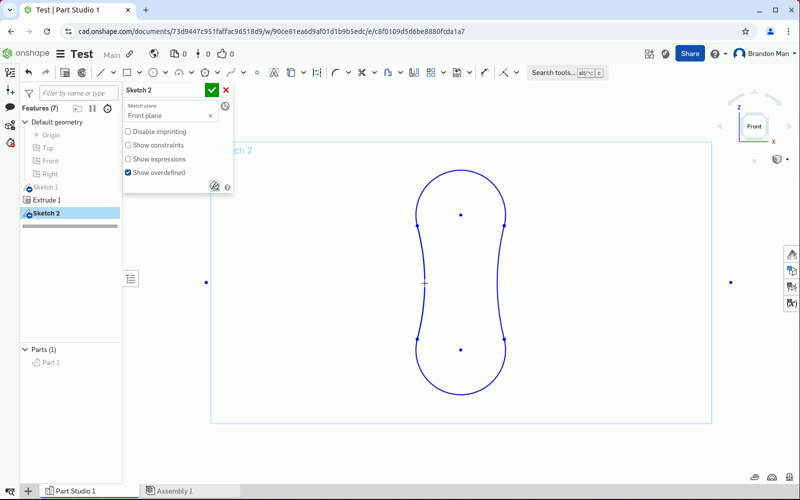
key_down(shift)
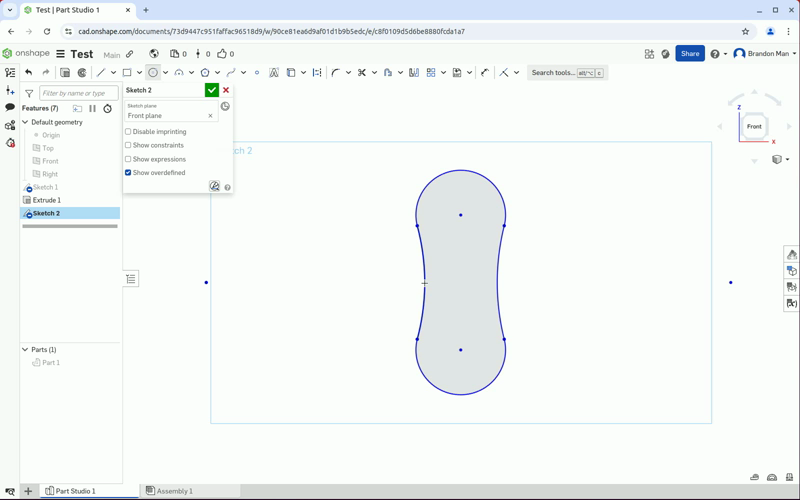
mouse_move(461, 349)
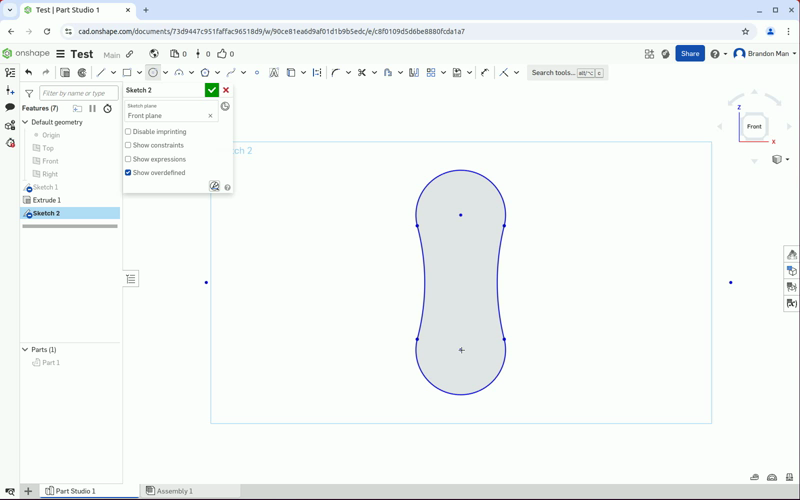
scroll(6)
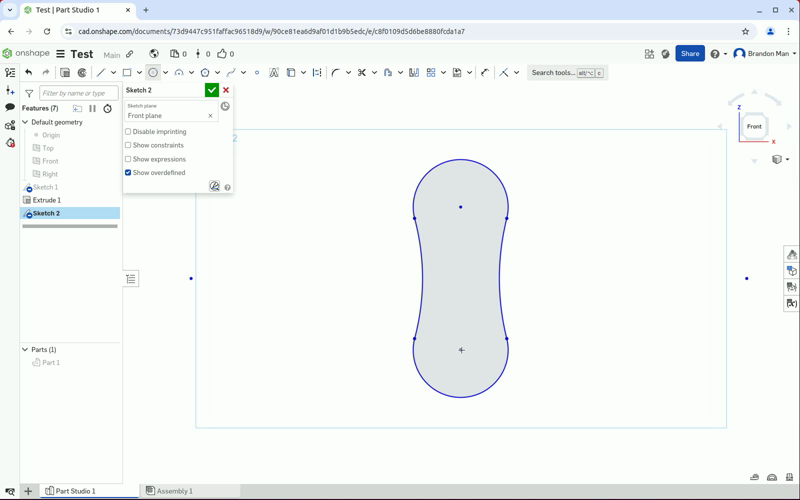
scroll(6)
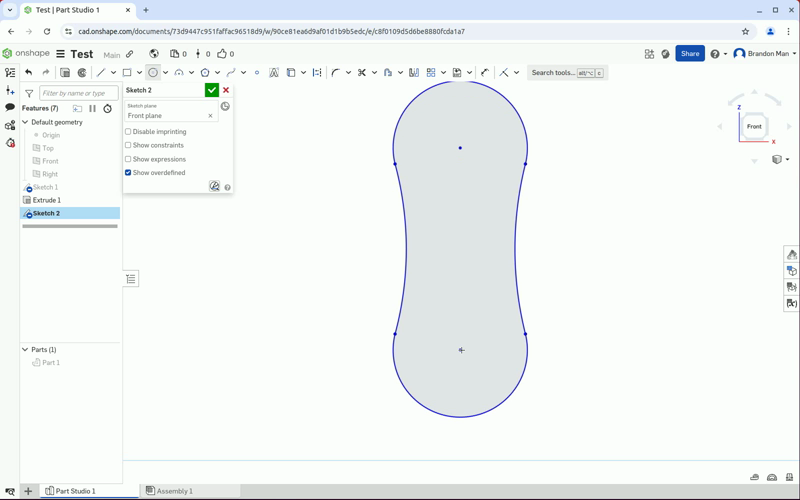
scroll(6)
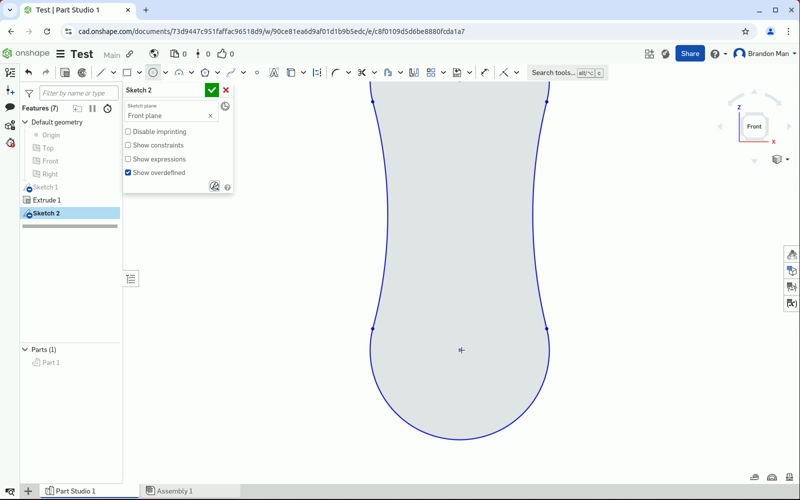
scroll(6)
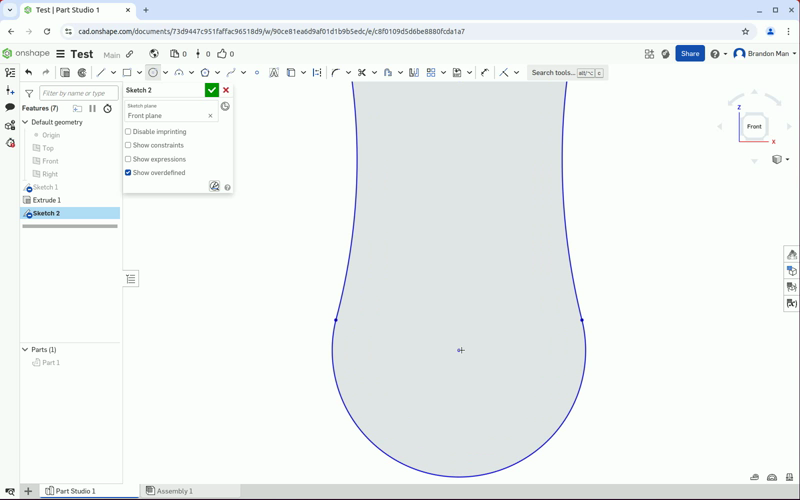
scroll(6)
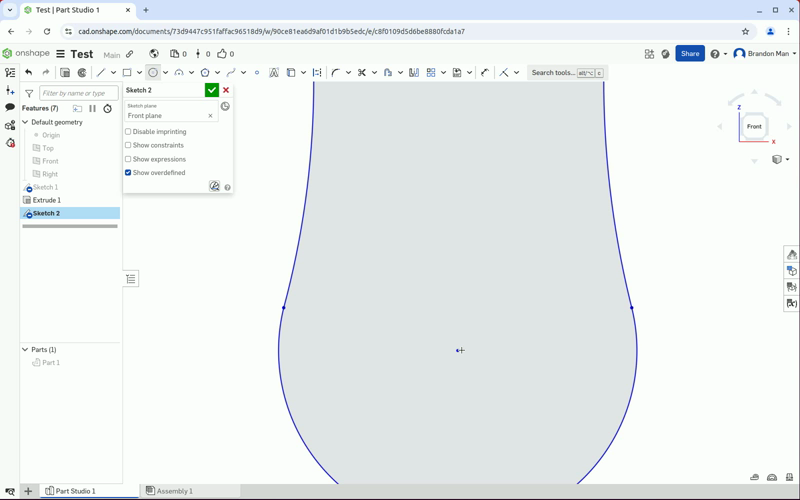
scroll(6)
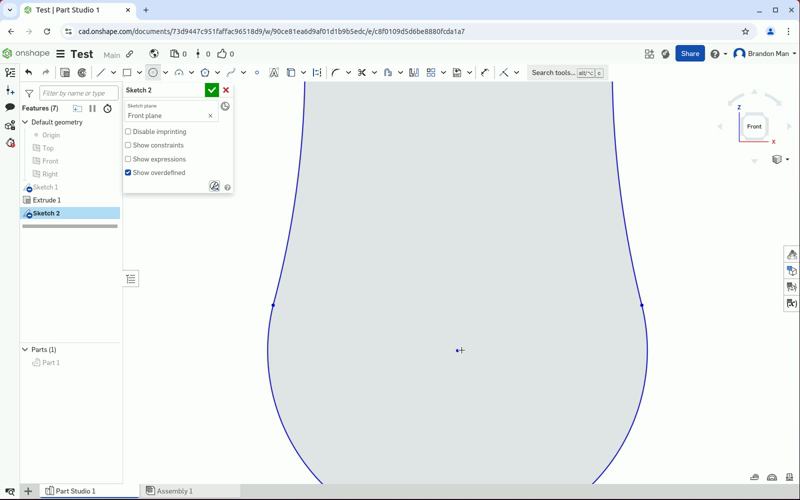
scroll(6)
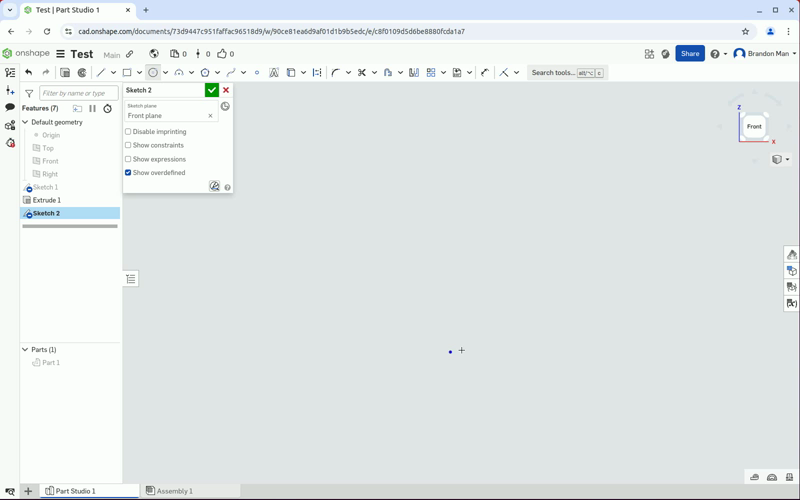
click(461, 349)
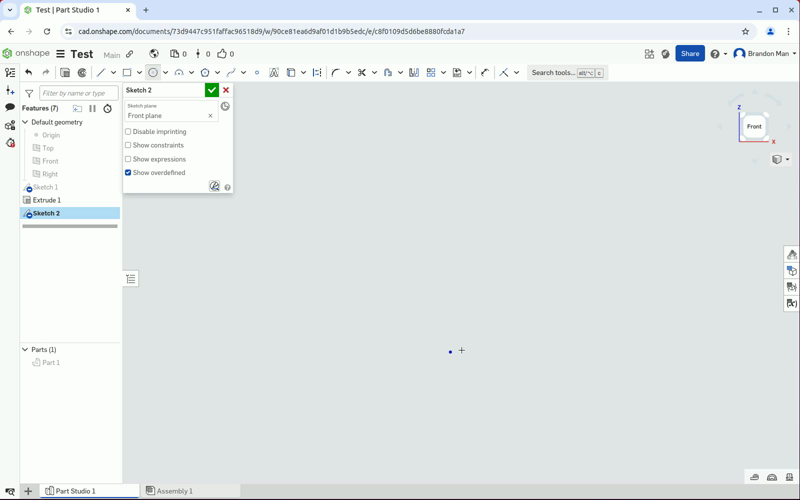
scroll(-6)
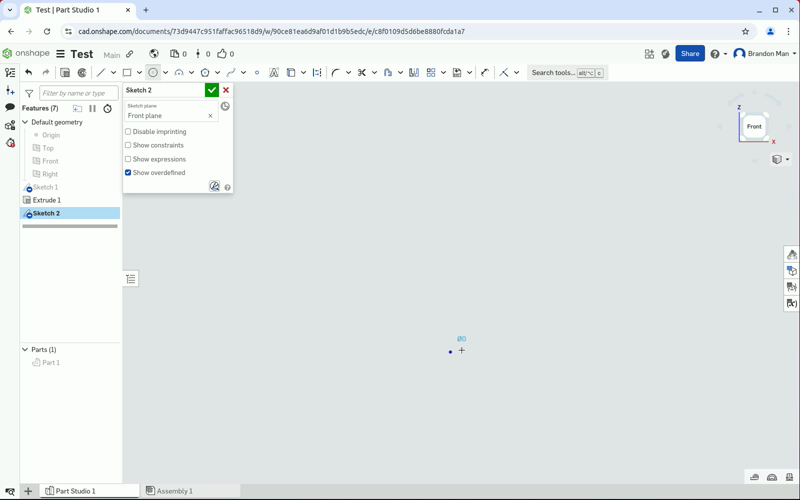
scroll(-6)
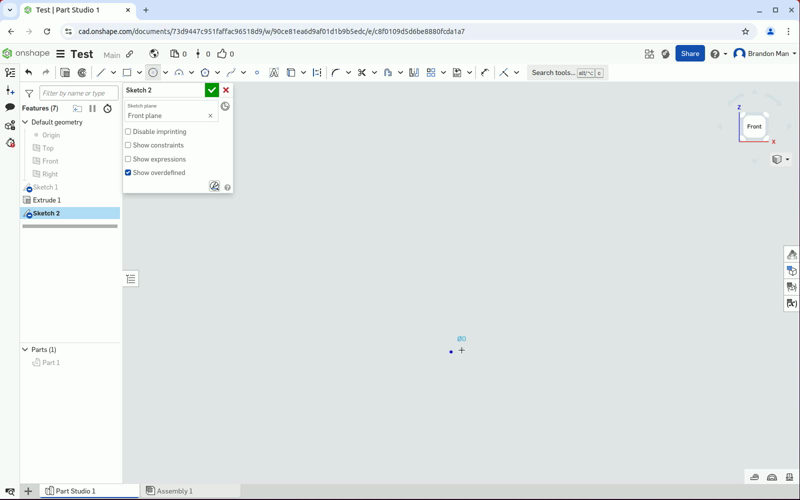
scroll(-6)
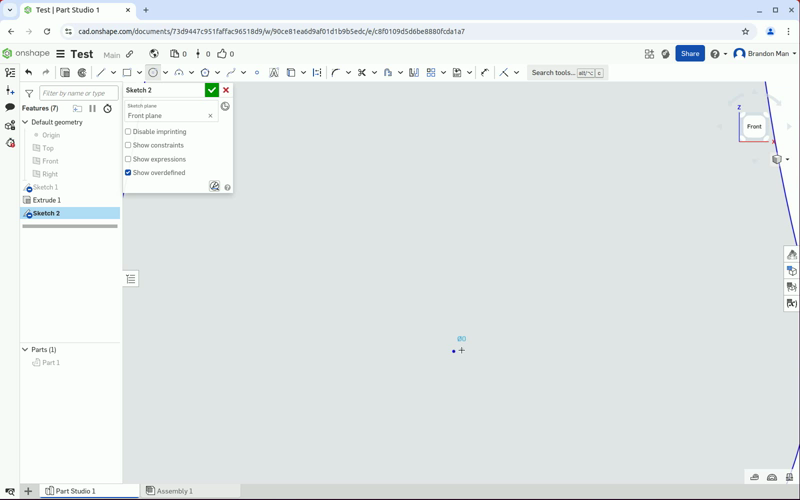
scroll(-6)
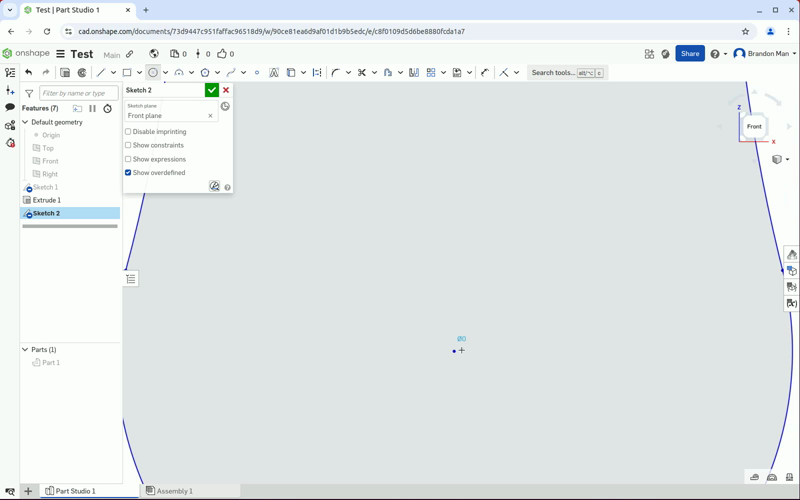
scroll(-6)
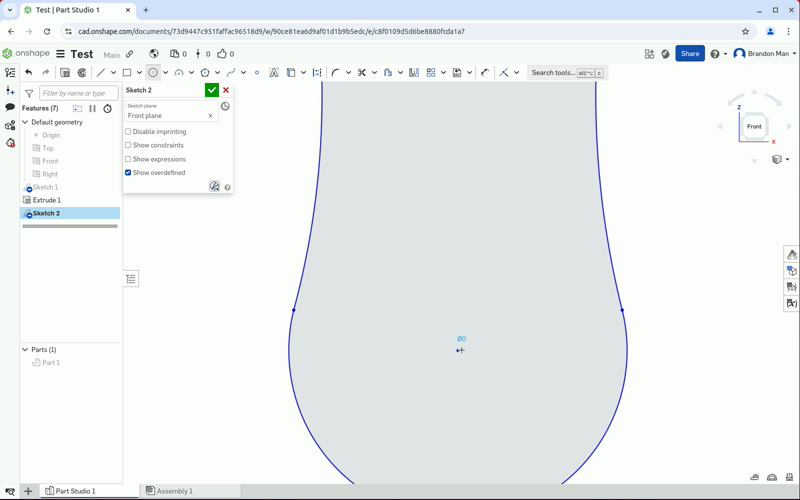
scroll(-6)
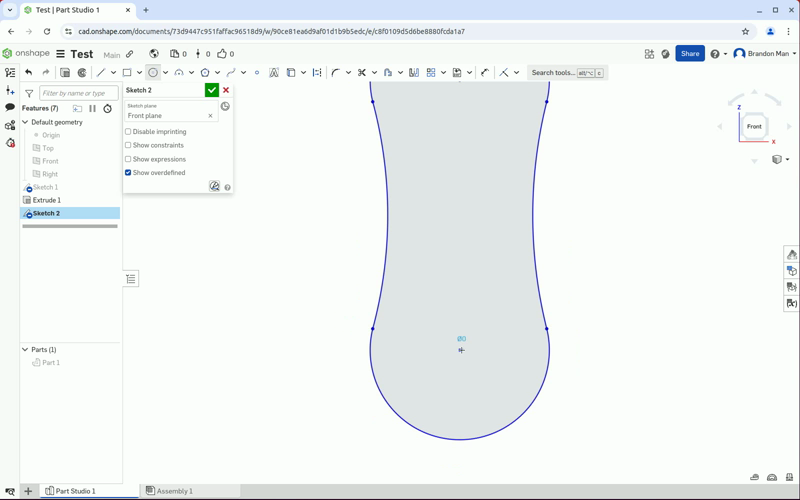
scroll(-6)
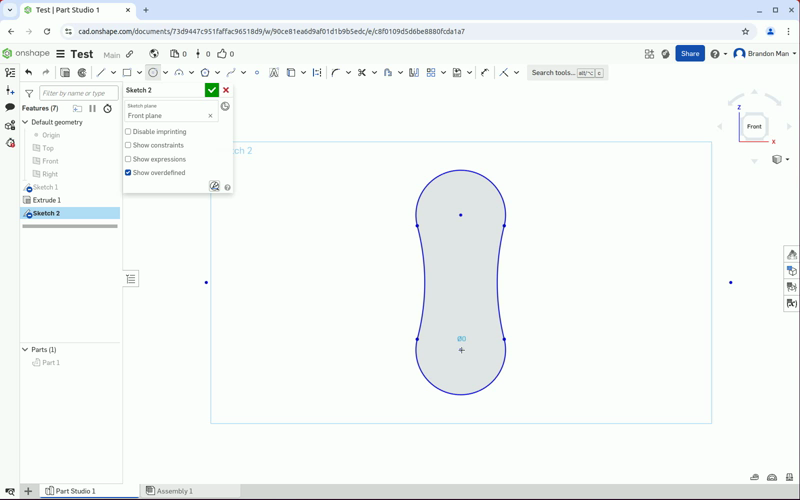
key_up(shift)
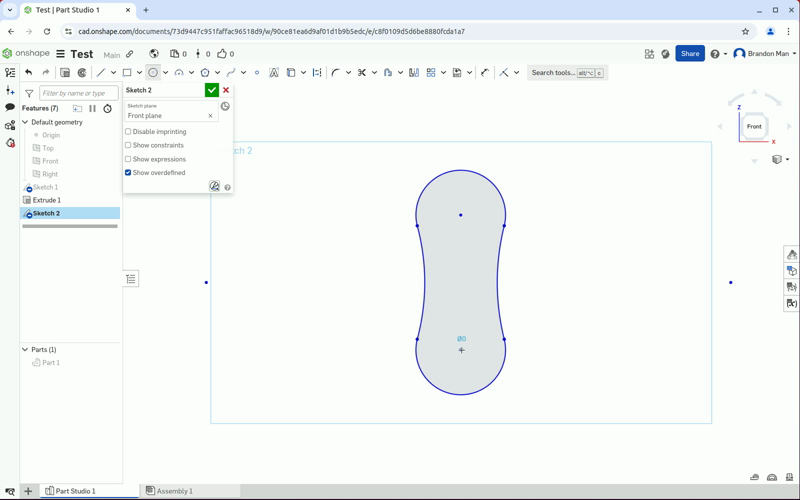
mouse_move(475, 349)
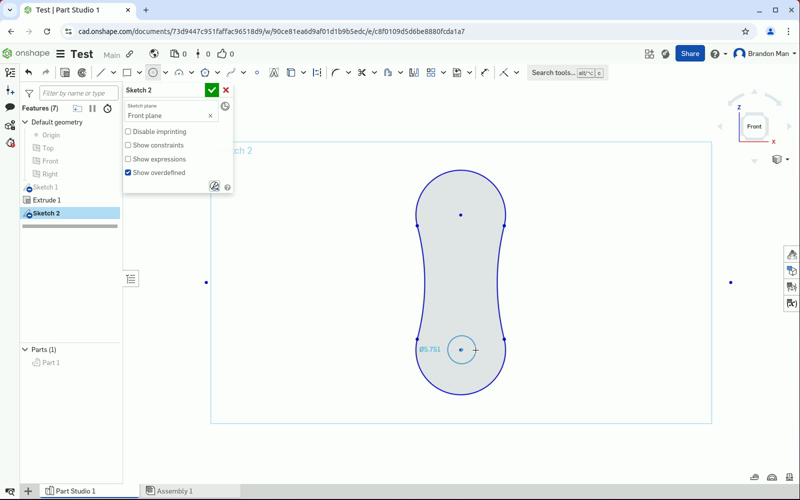
click(475, 349)
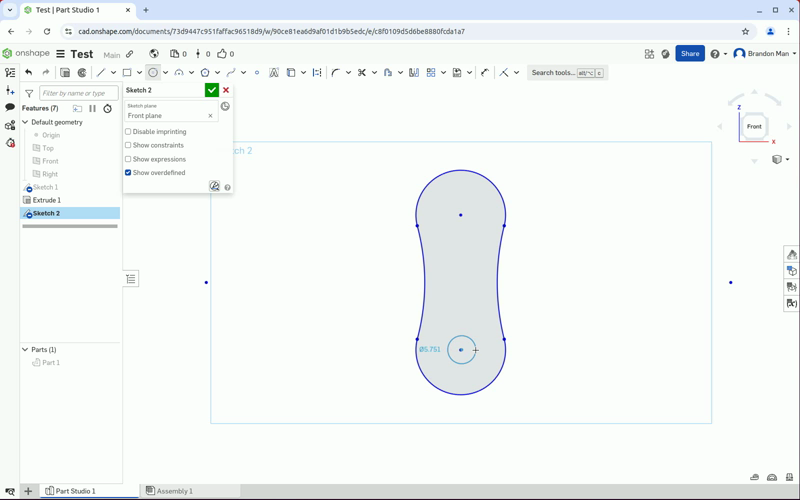
key(esc)
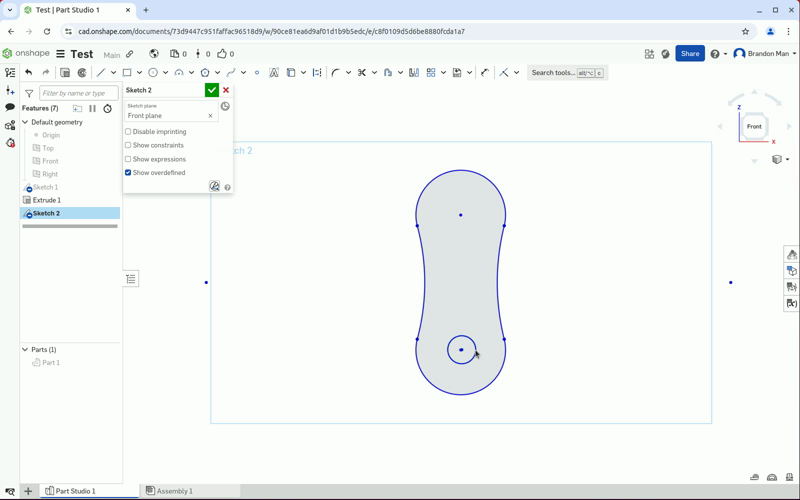
key(c)
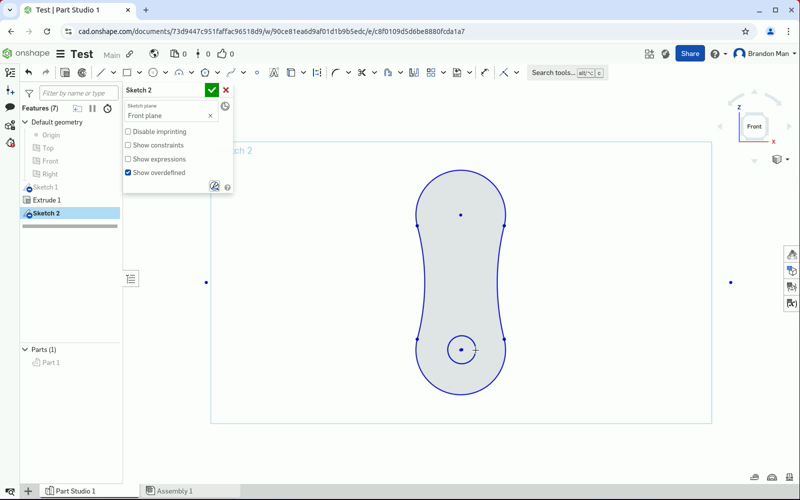
key_down(shift)
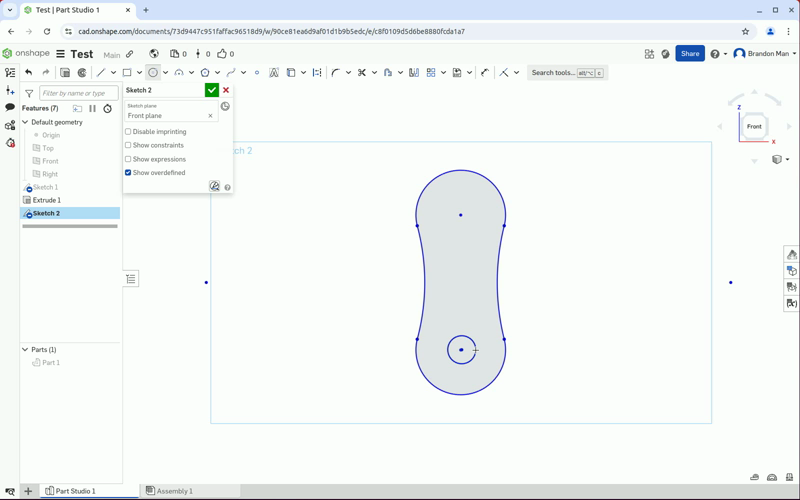
mouse_move(461, 215)
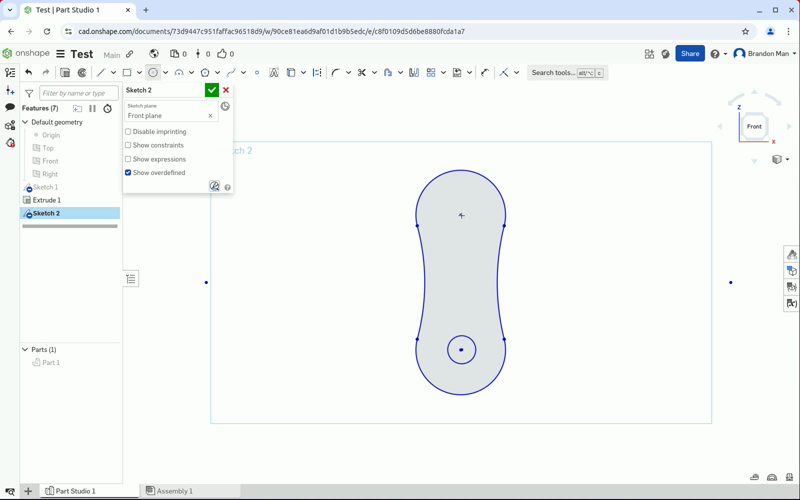
scroll(6)
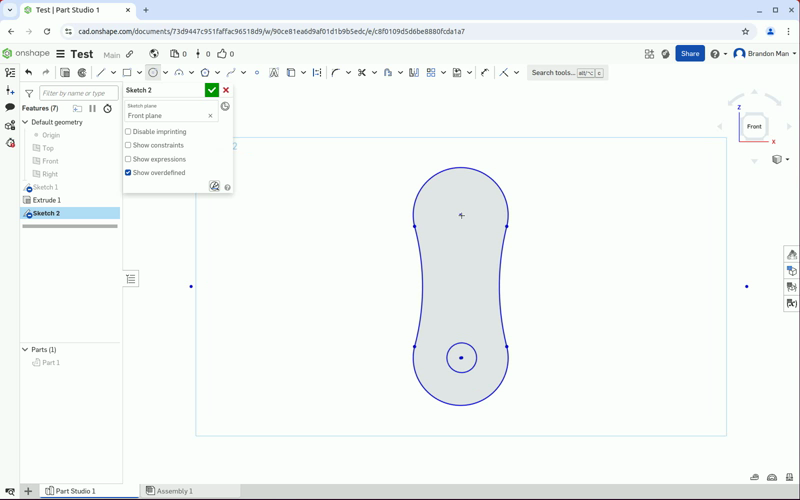
scroll(6)
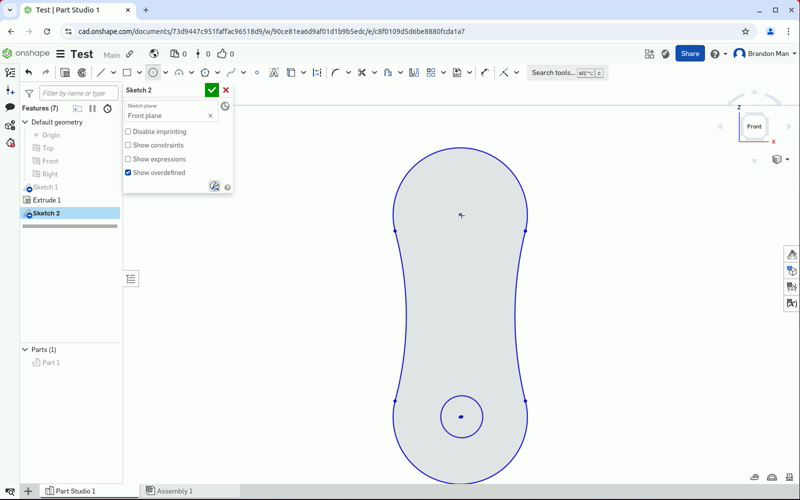
scroll(6)
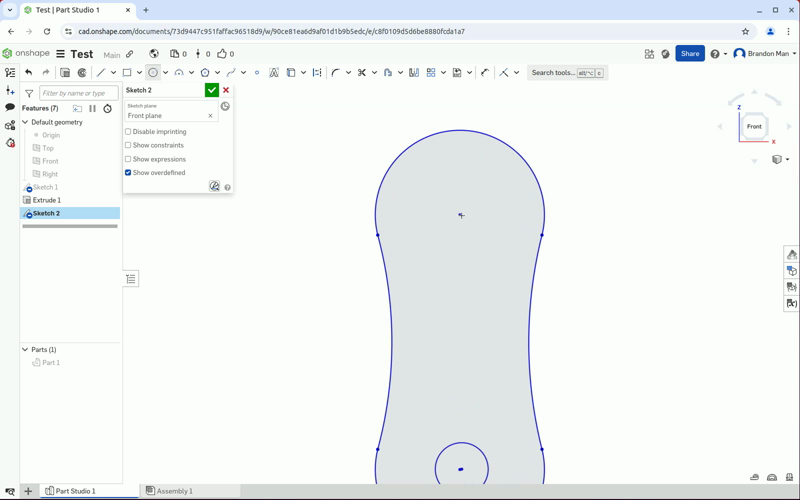
scroll(6)
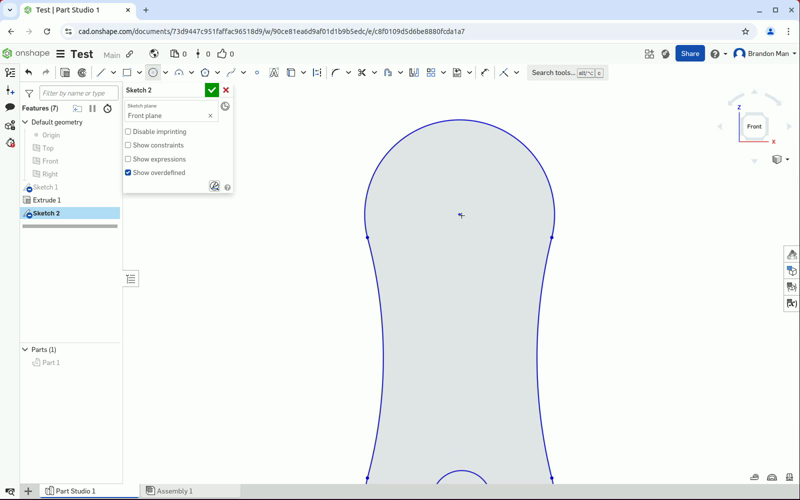
scroll(6)
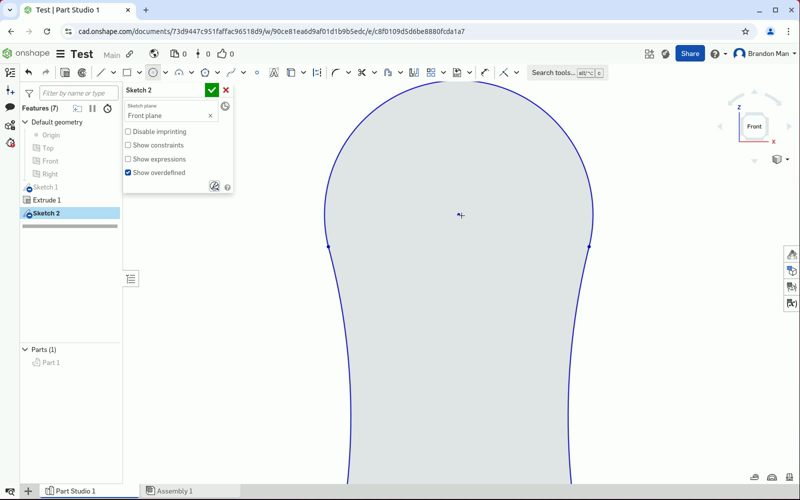
scroll(6)
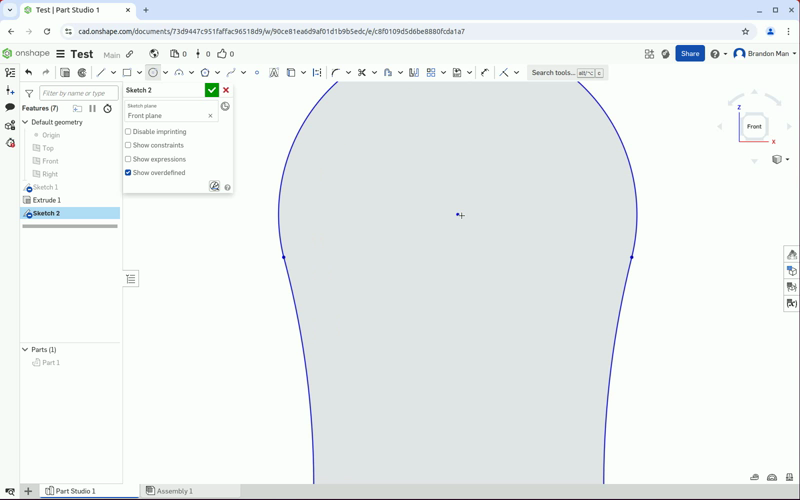
scroll(6)
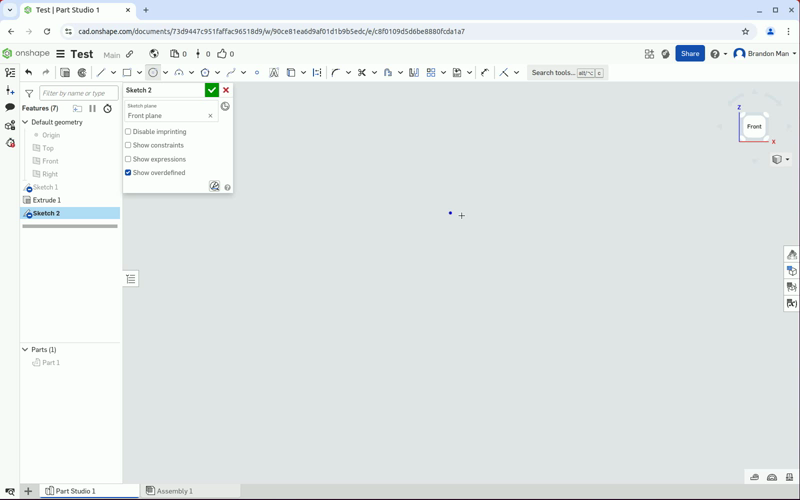
click(461, 215)
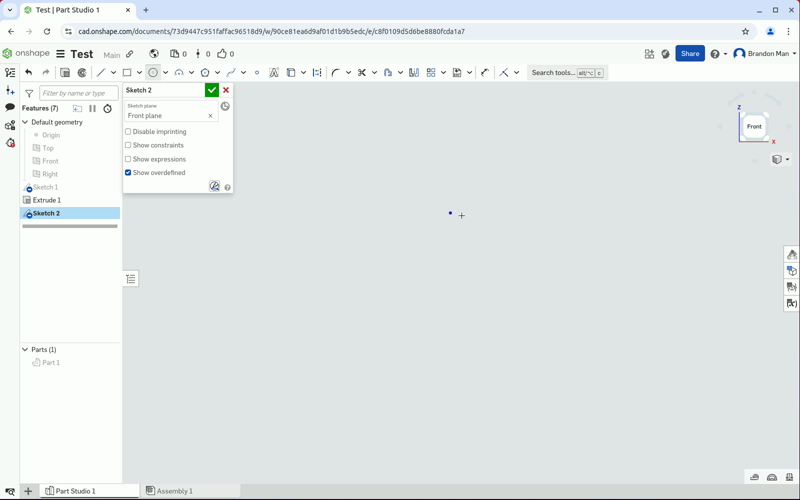
scroll(-6)
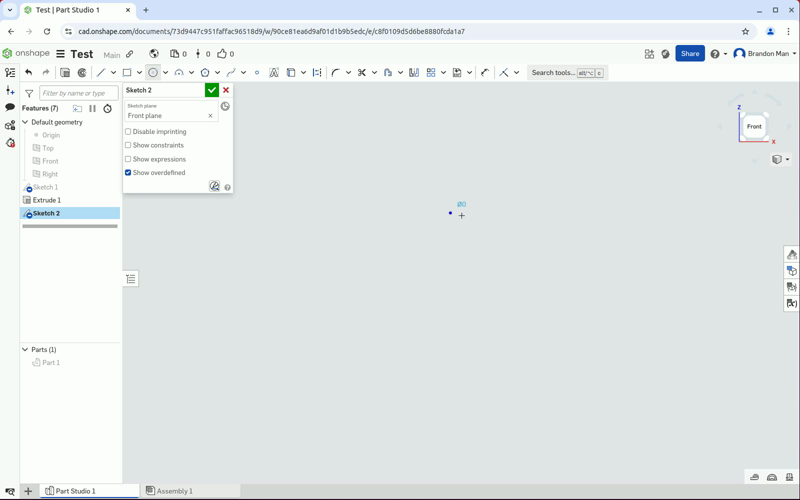
scroll(-6)
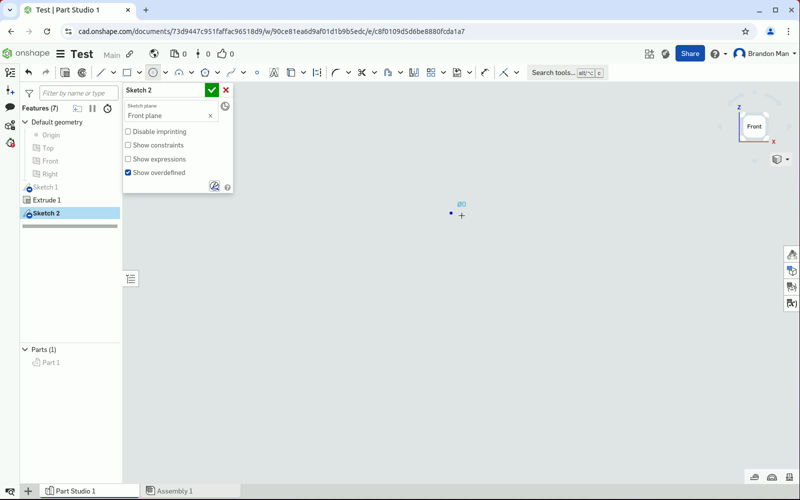
scroll(-6)
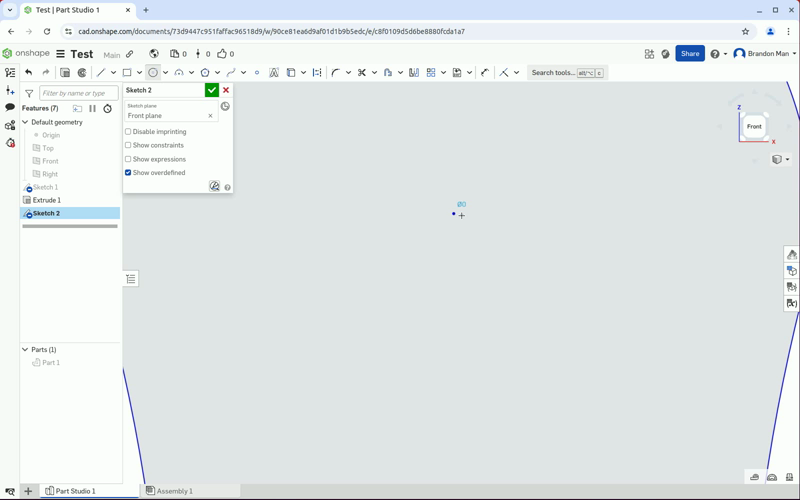
scroll(-6)
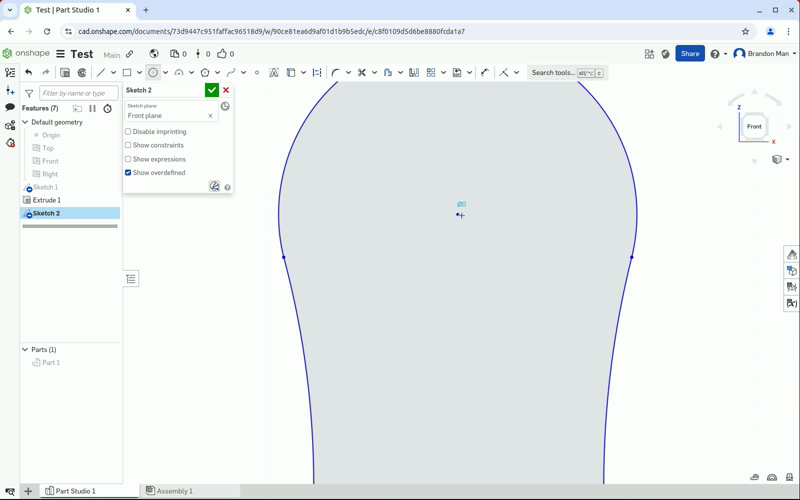
scroll(-6)
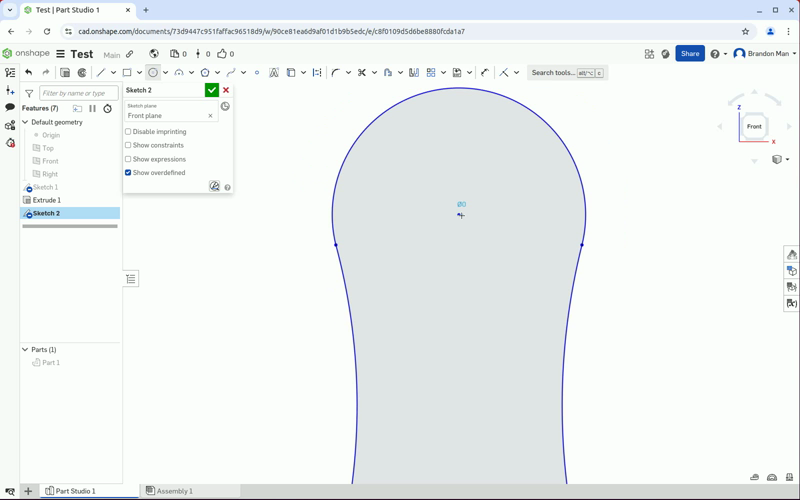
scroll(-6)
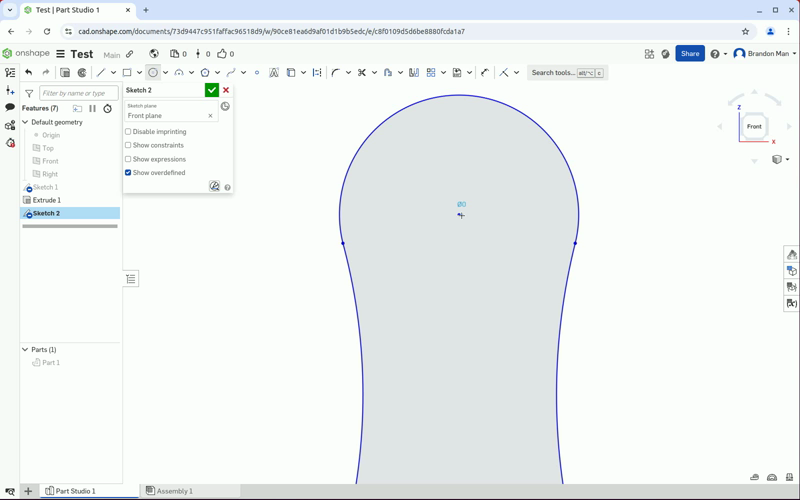
scroll(-6)
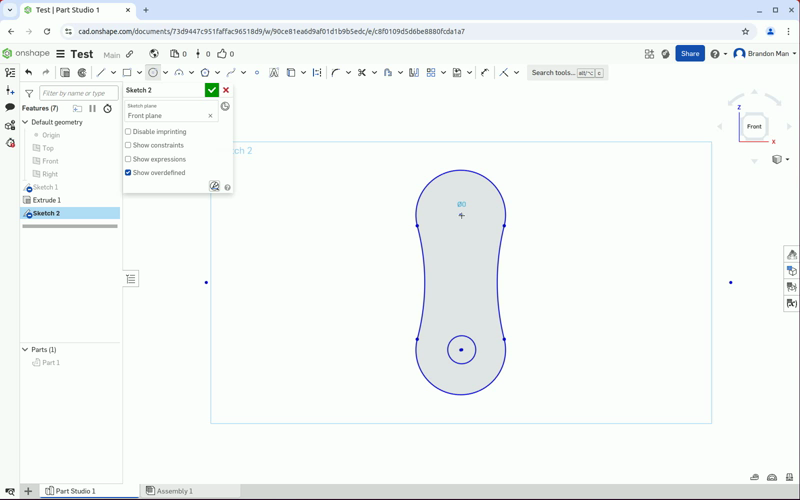
key_up(shift)
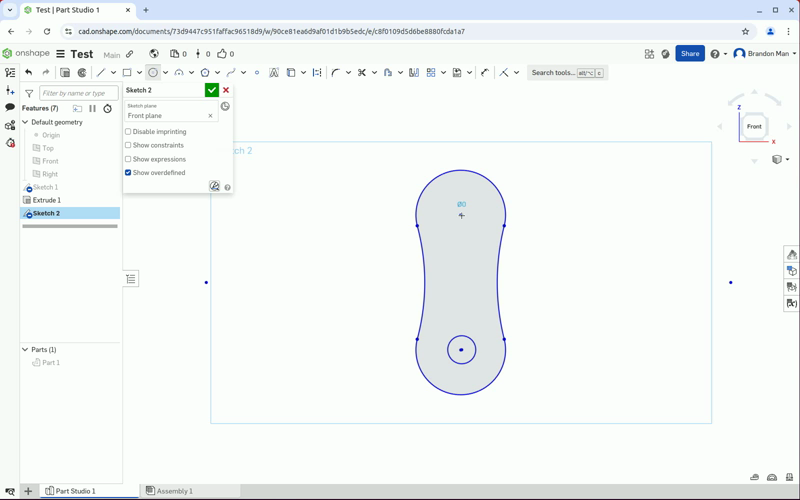
mouse_move(475, 215)
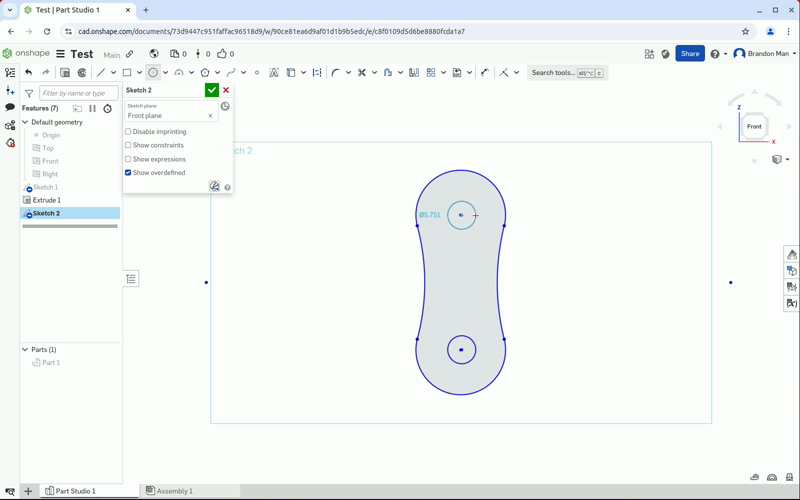
click(475, 215)
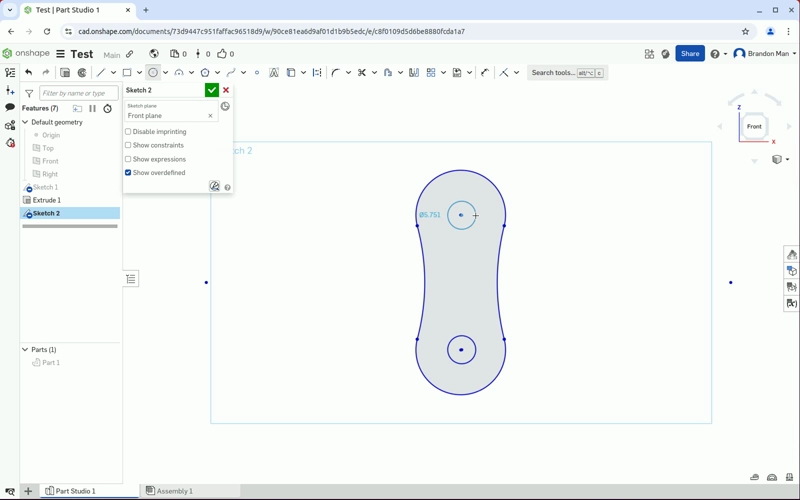
key(esc)
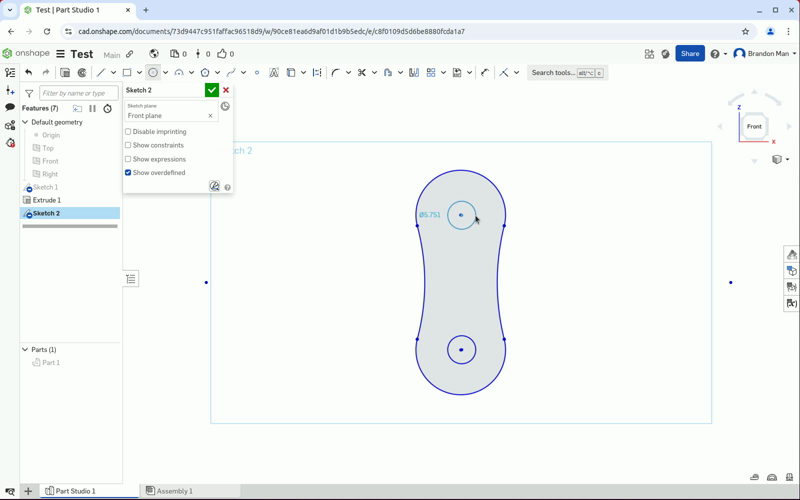
mouse_move(486, 355)
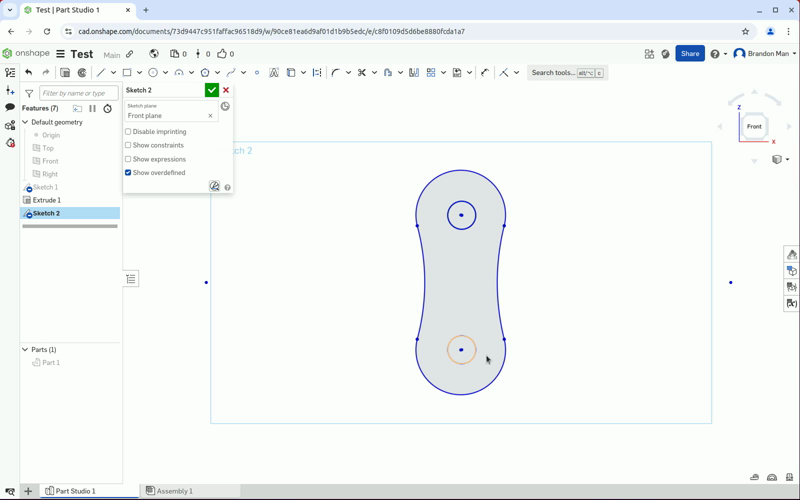
click(486, 355)
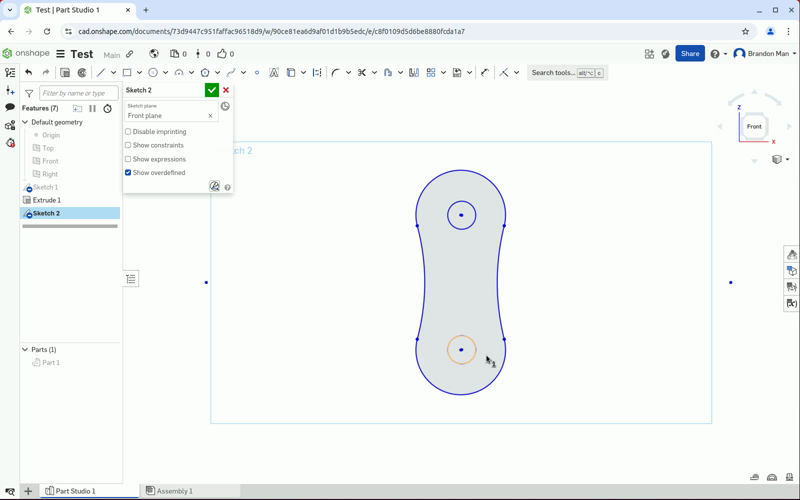
mouse_move(73, 352)
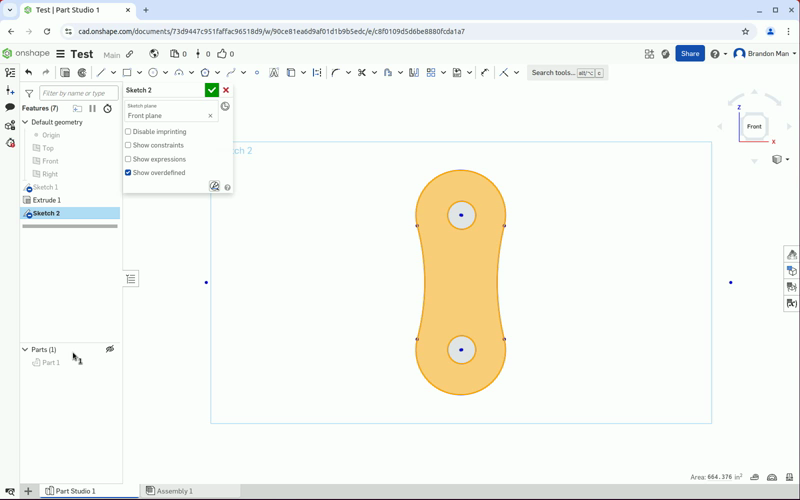
key(shift+y)
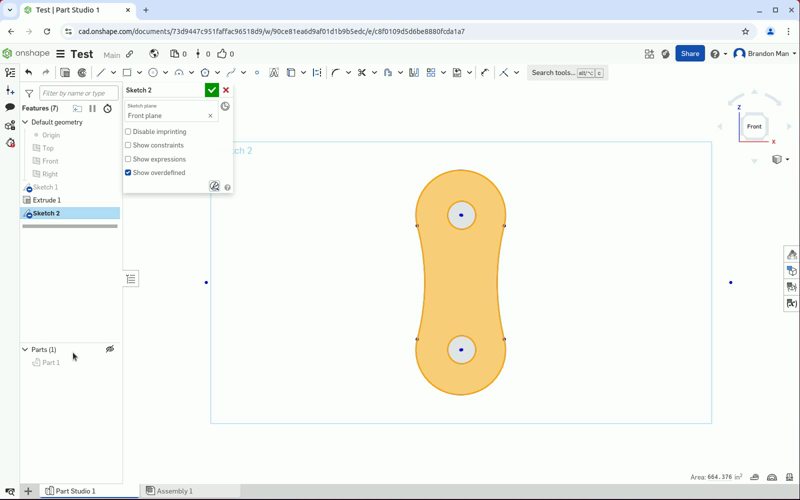
key(shift+e)
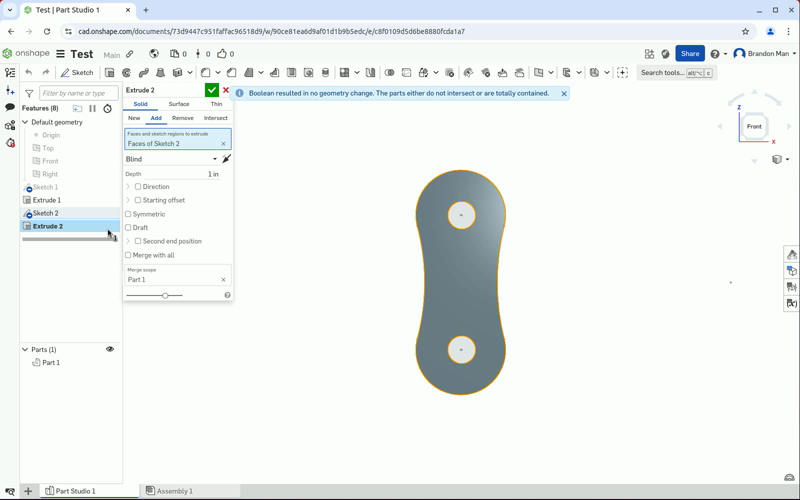
mouse_move(143, 106)
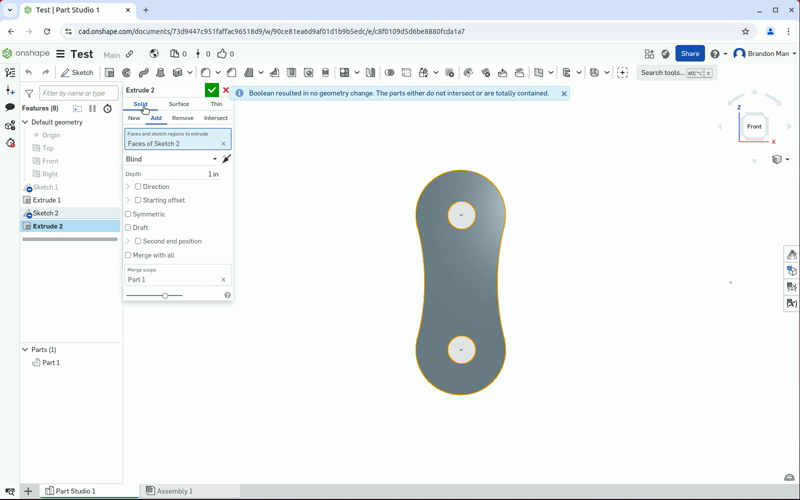
click(143, 106)
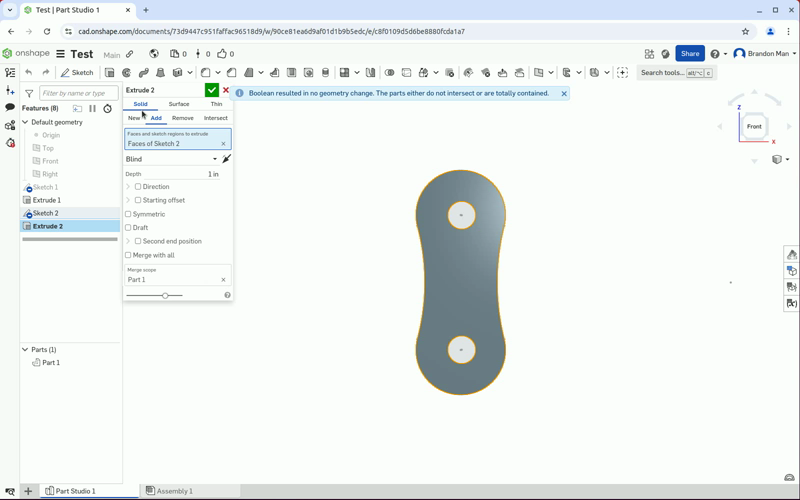
mouse_move(137, 120)
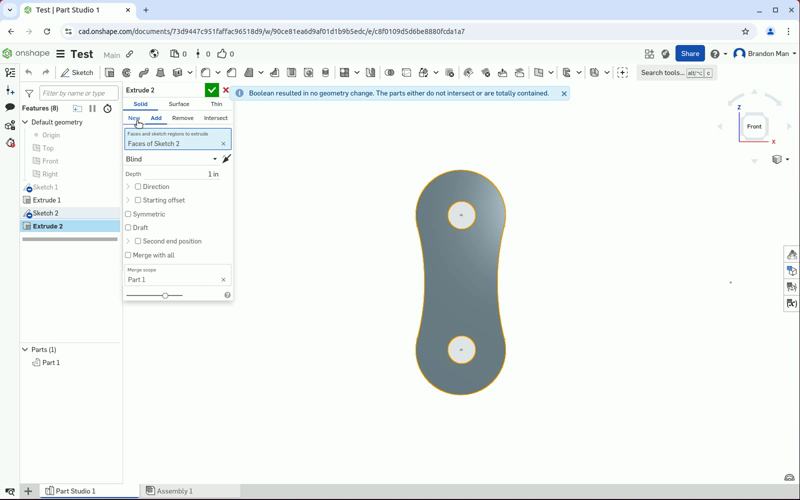
click(137, 120)
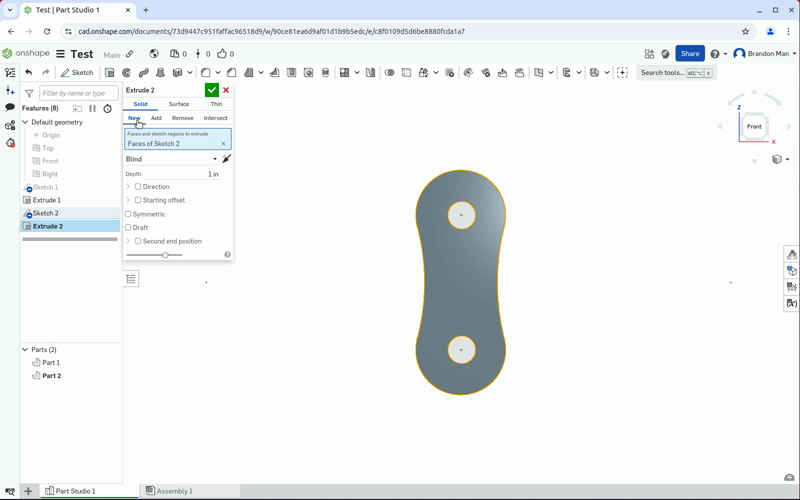
key(tab, 4)
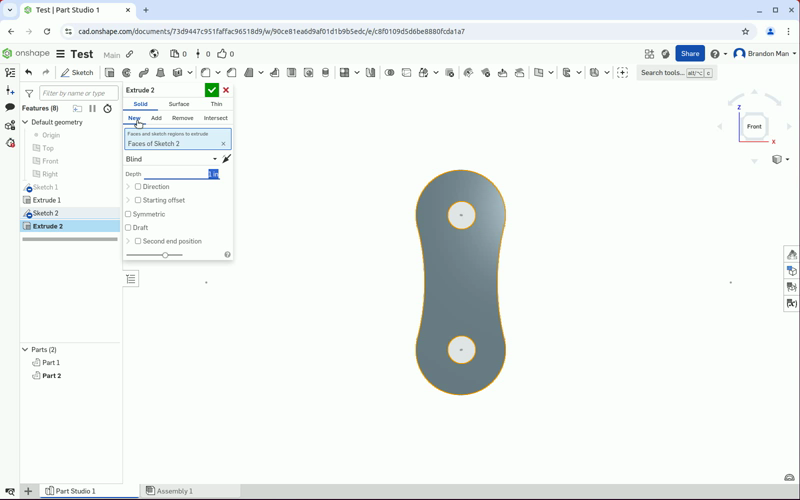
text(1.926)
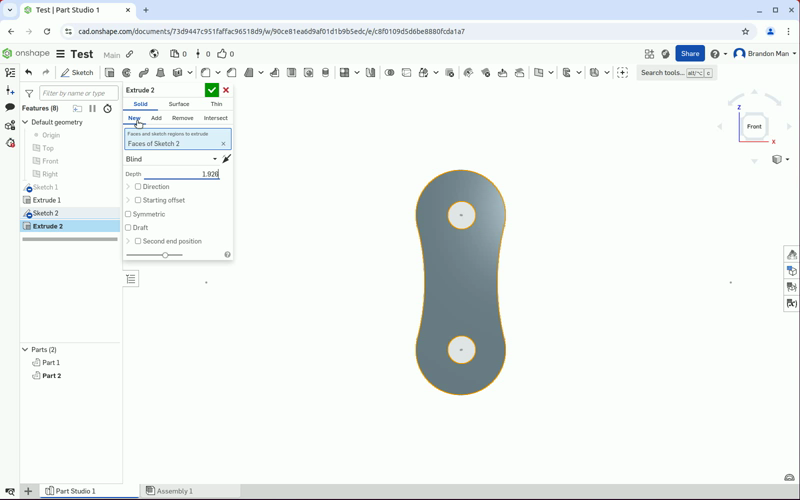
key(enter)
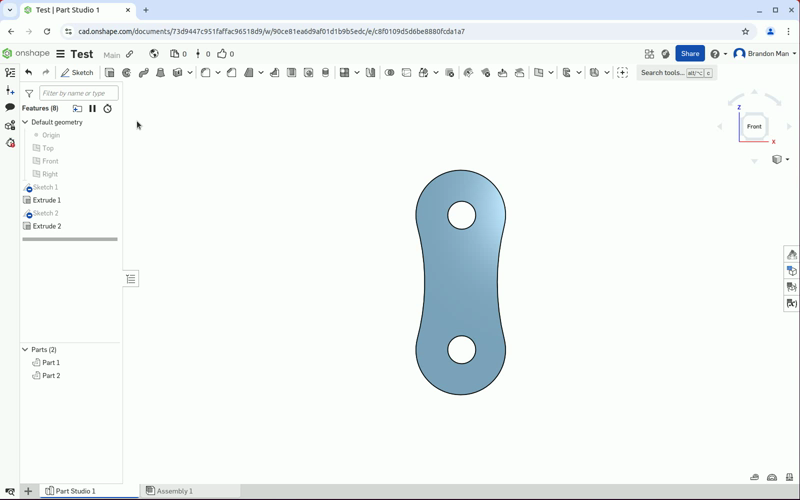
key(shift+h)
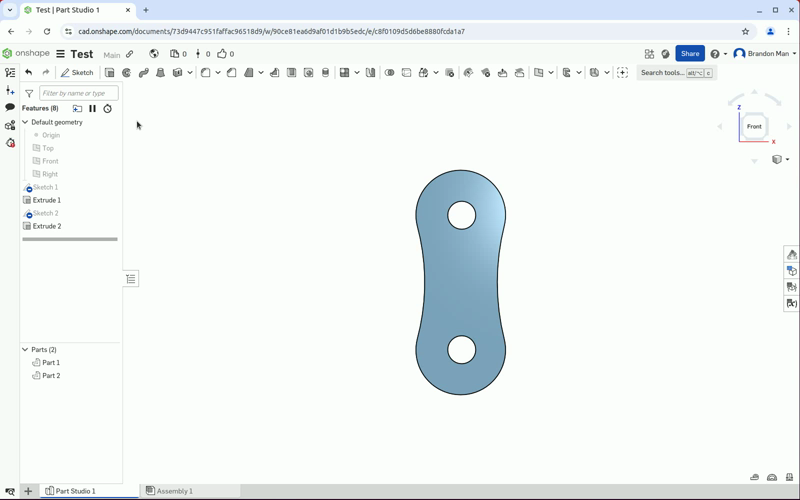
key(shift+h)
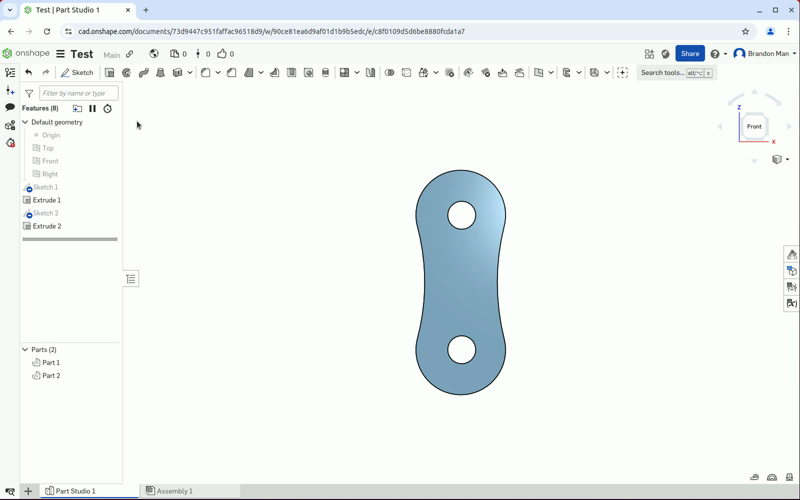
key(shift+7)
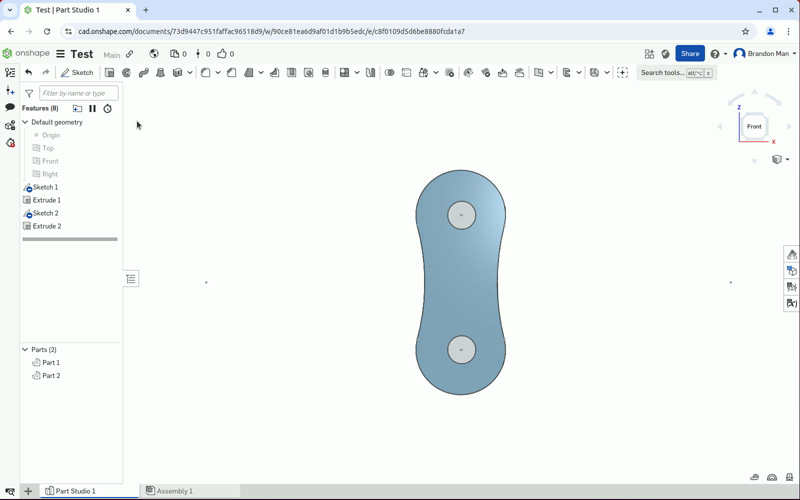
key(left, 2)
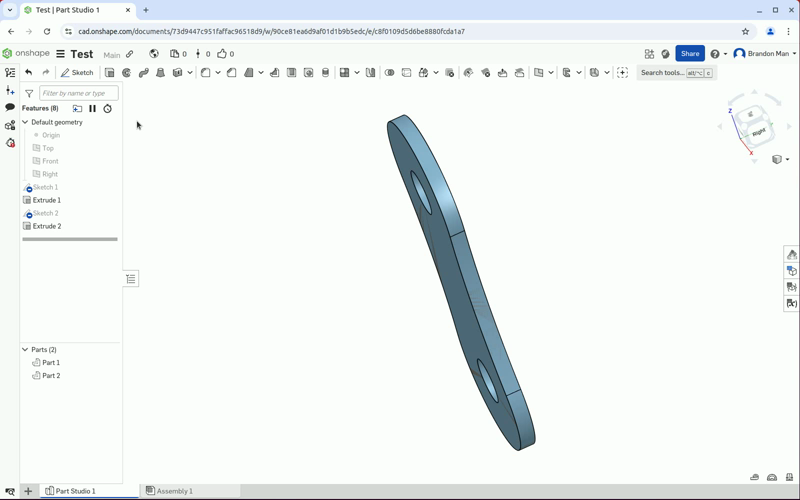
key(down, 2)
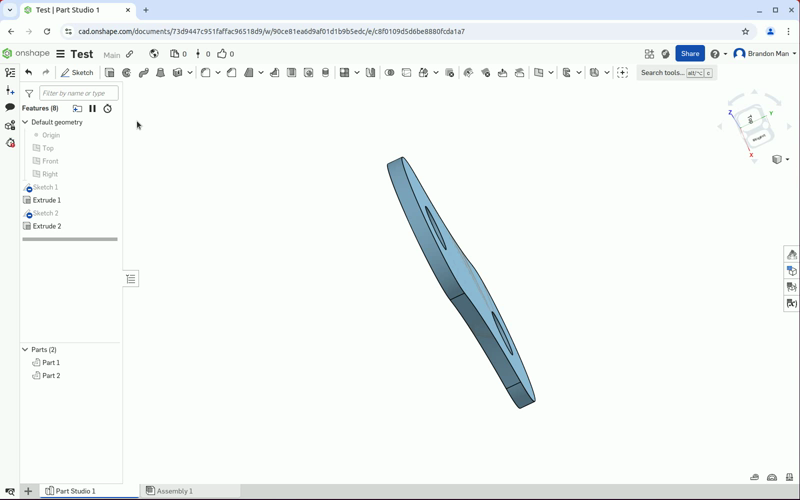
key(up, 2)
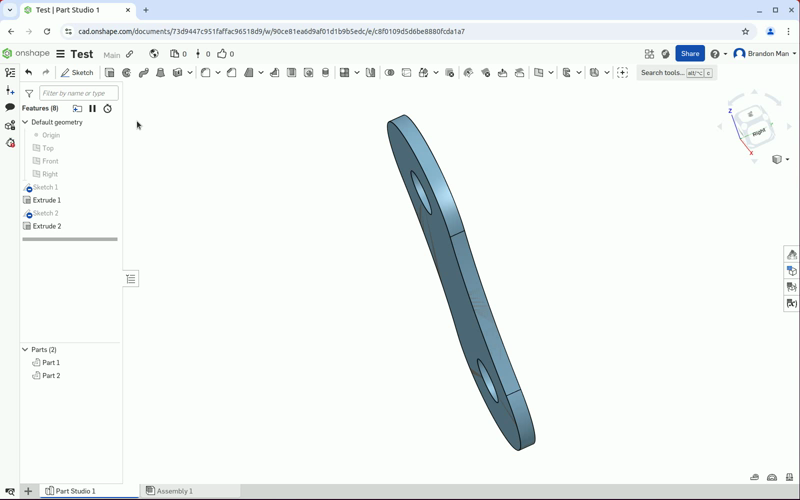
key(right, 2)
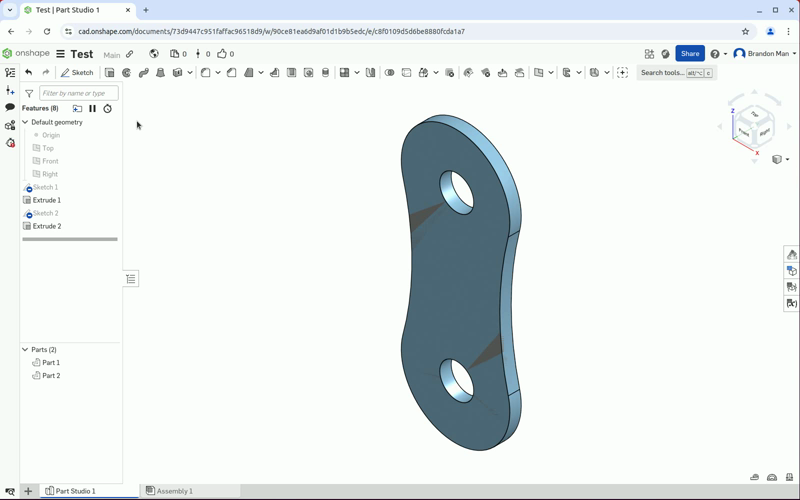
mouse_move(73, 189)
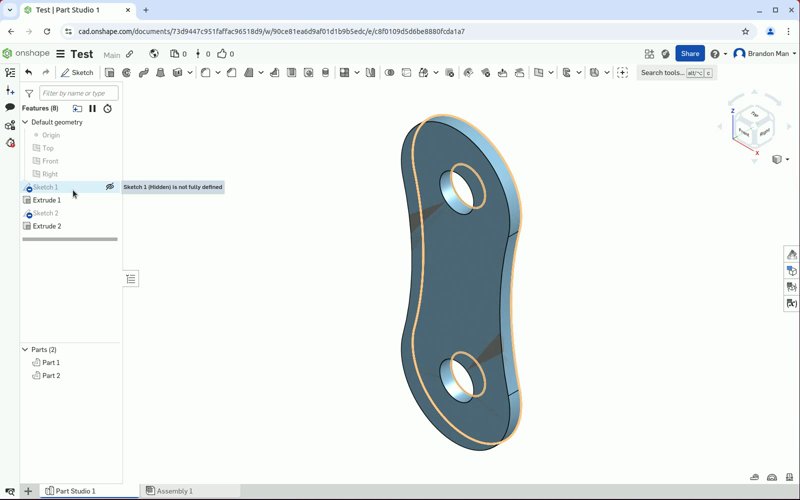
click(73, 189)